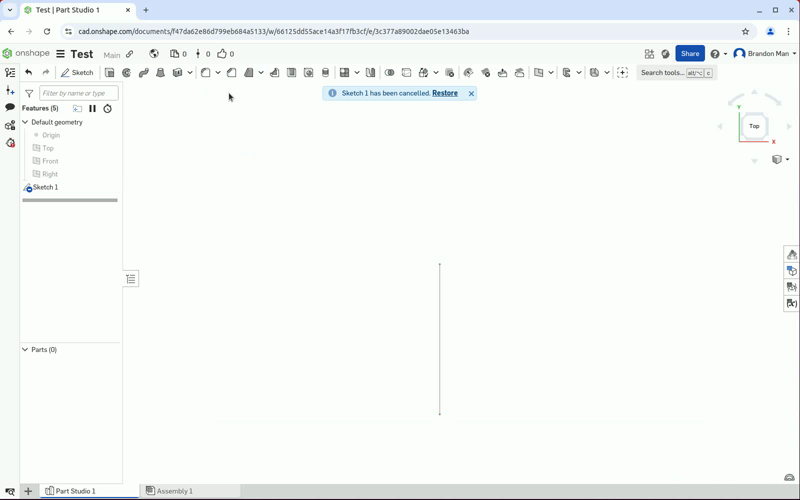
key(shift+h)
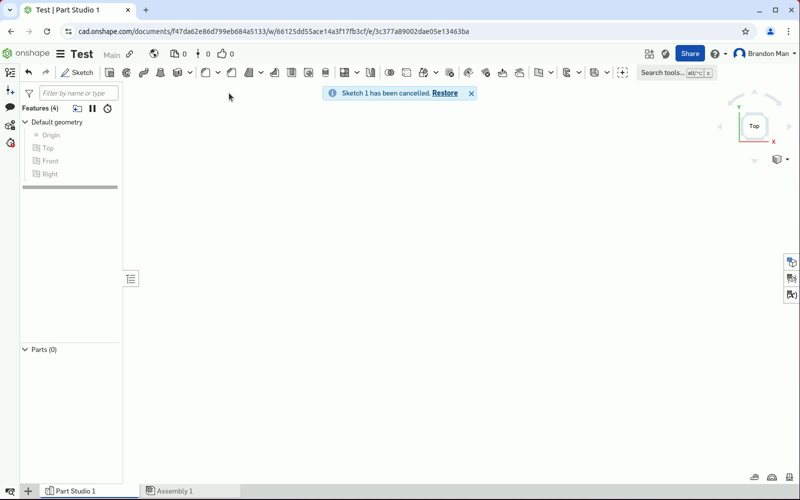
mouse_move(73, 352)
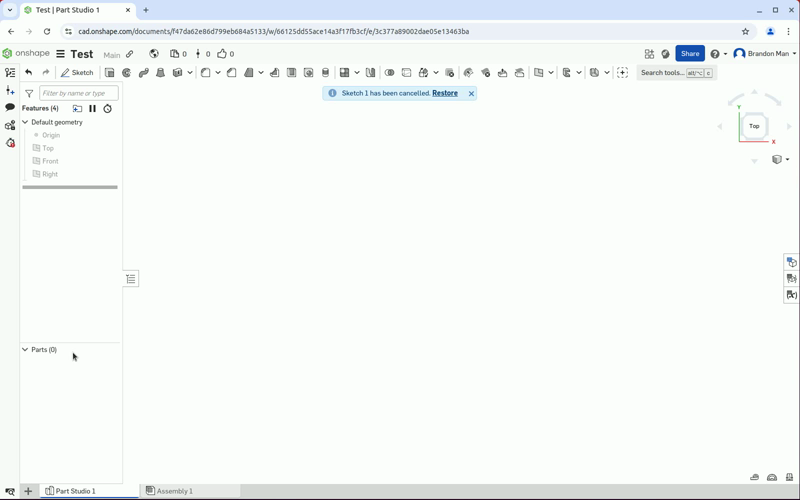
key(y)
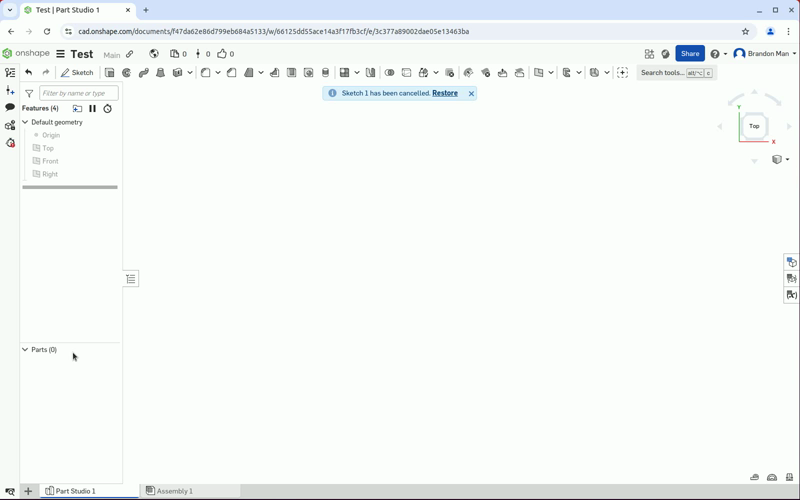
key(shift+p)
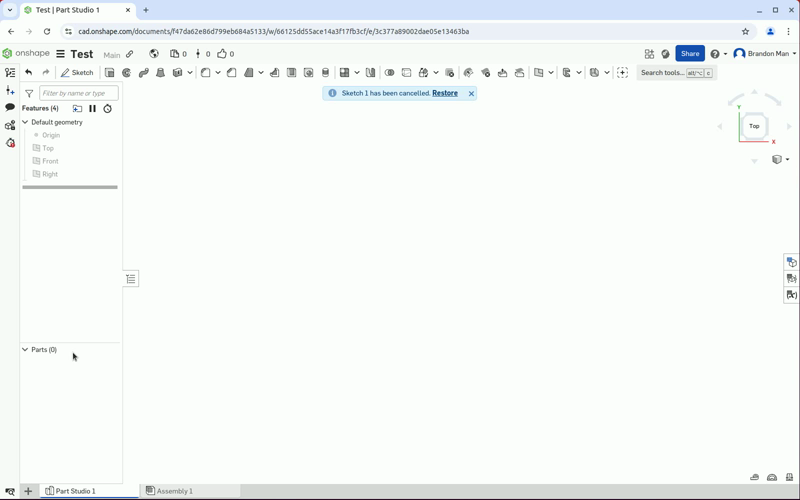
key(space)
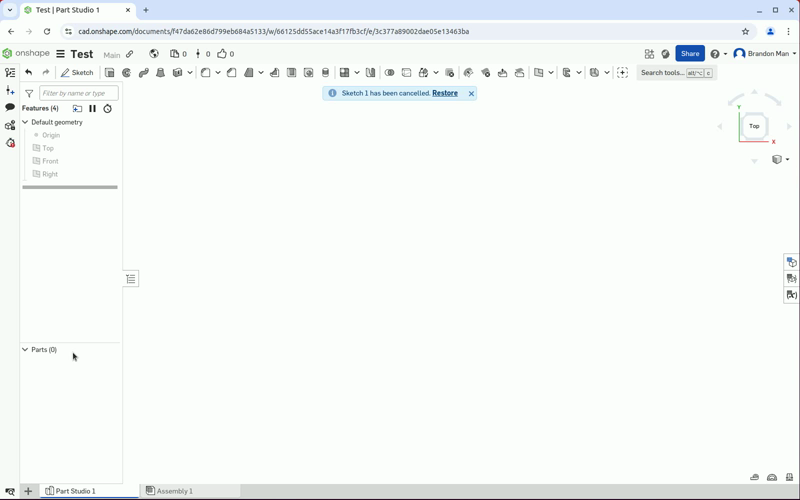
key_down(shift)
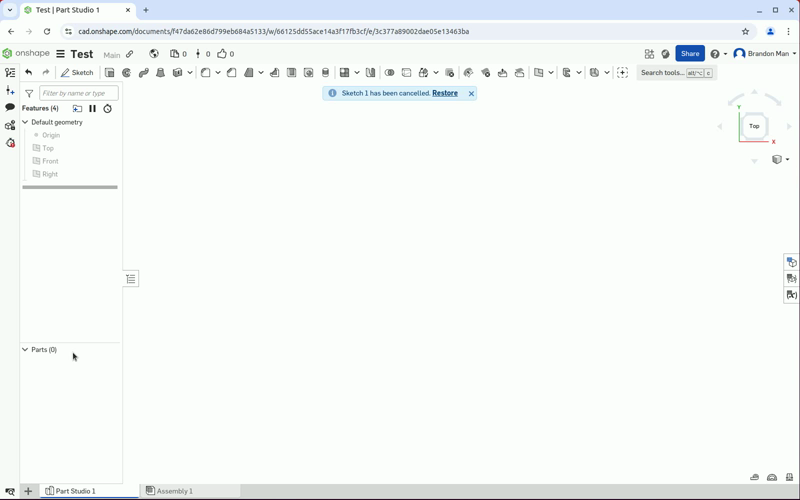
key(up)
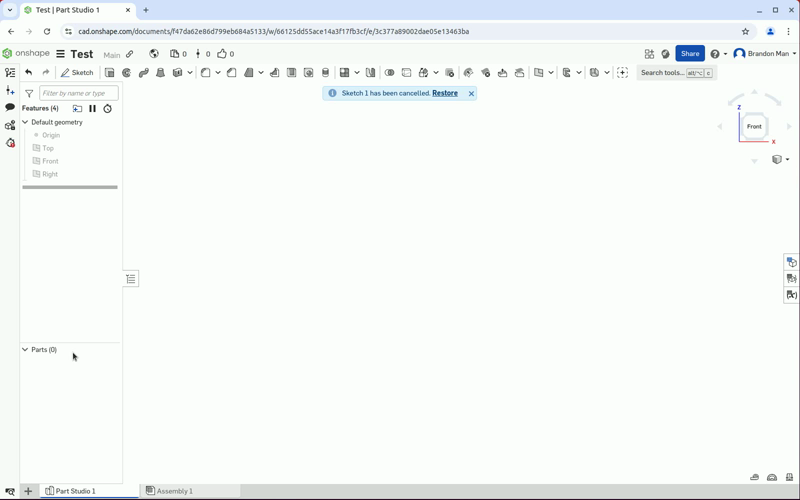
key_up(shift)
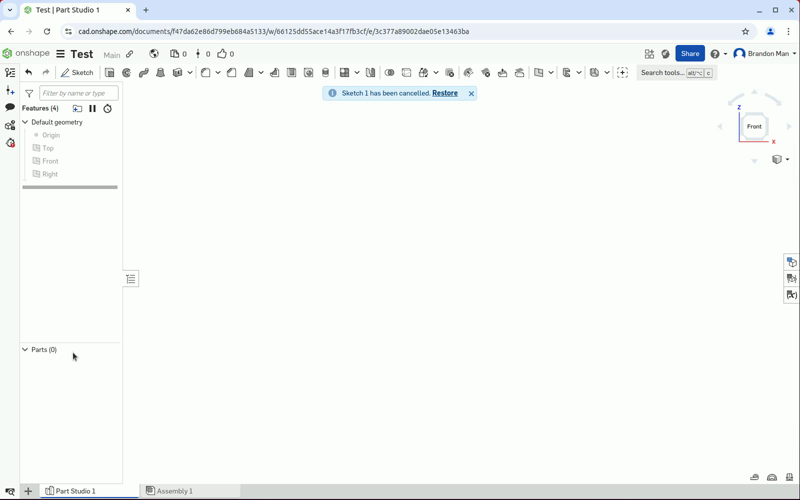
mouse_move(73, 352)
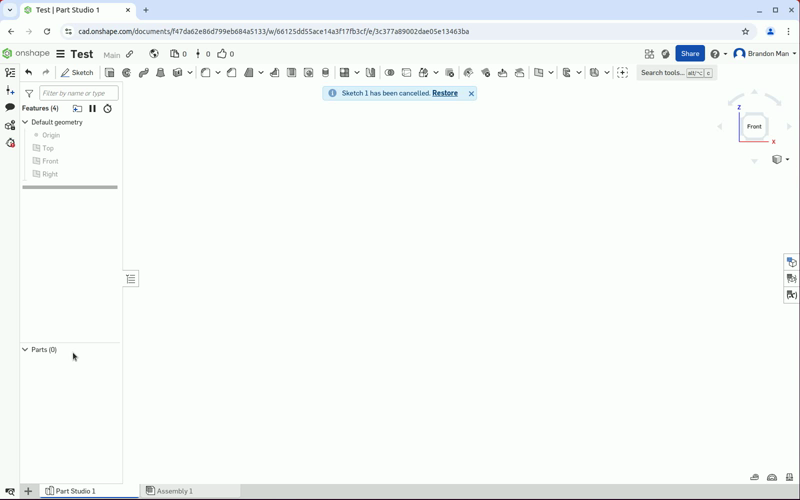
key(shift+y)
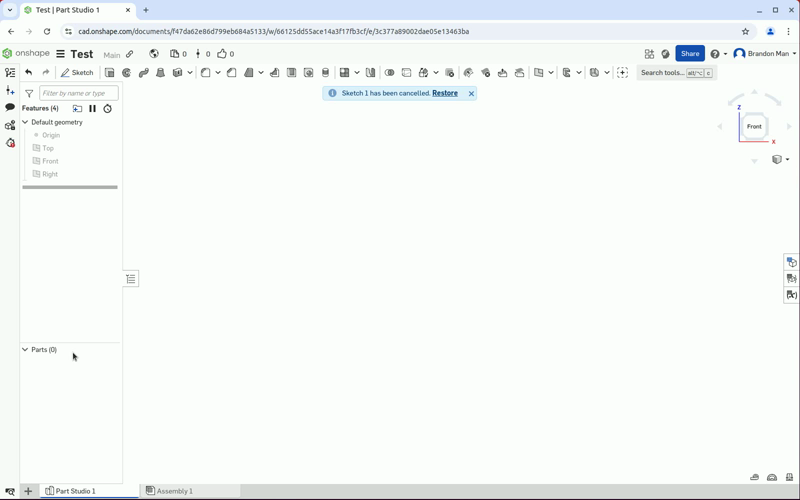
key(shift+s)
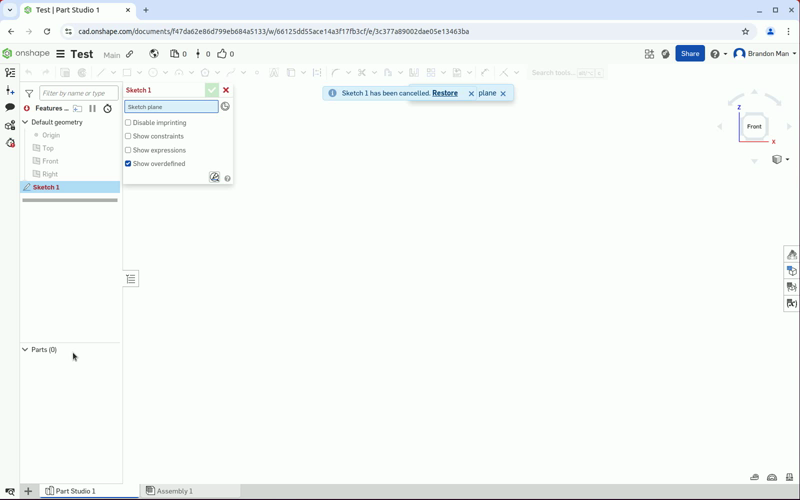
mouse_move(73, 163)
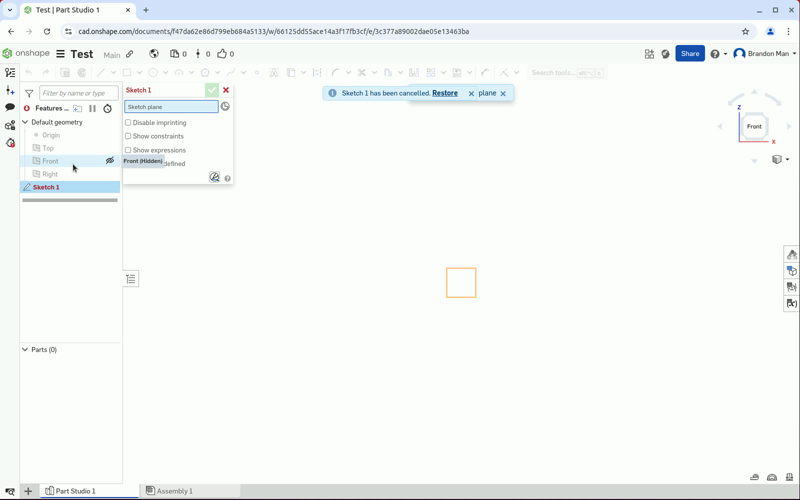
click(73, 163)
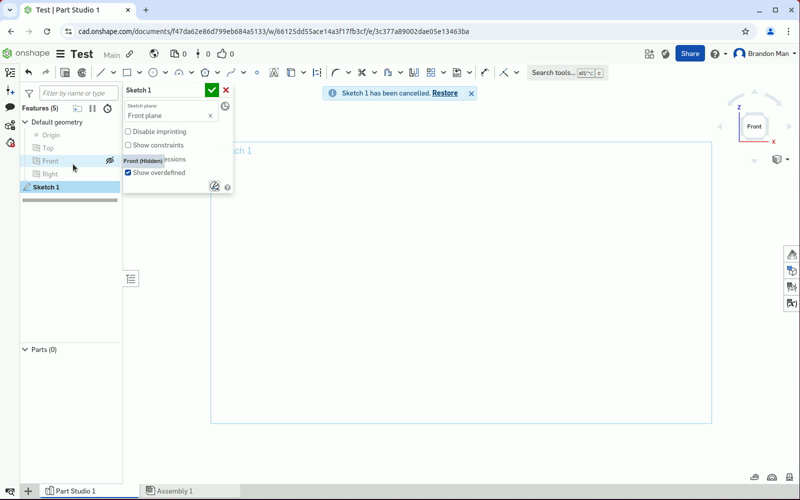
mouse_move(73, 352)
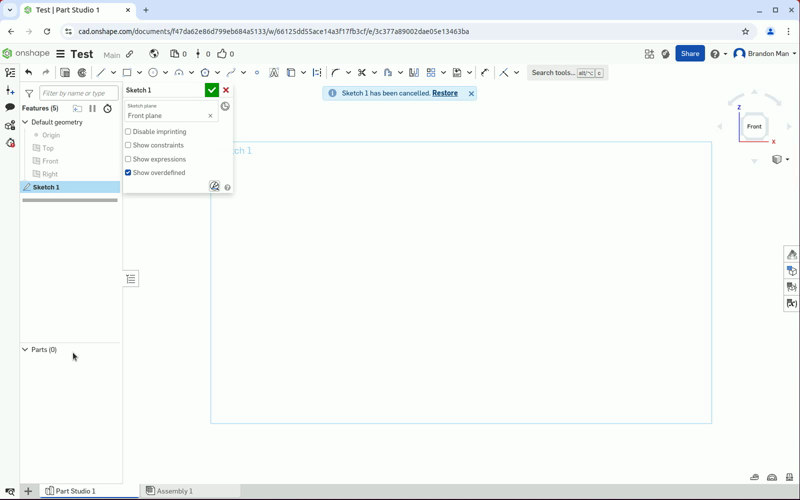
key(y)
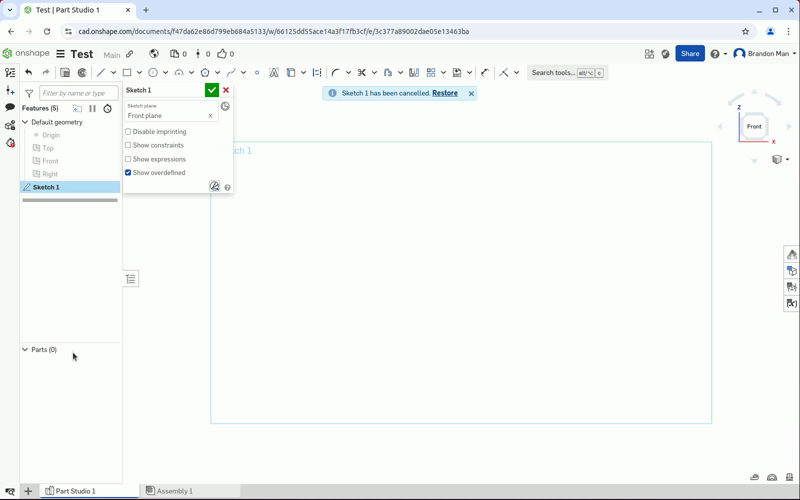
key(l)
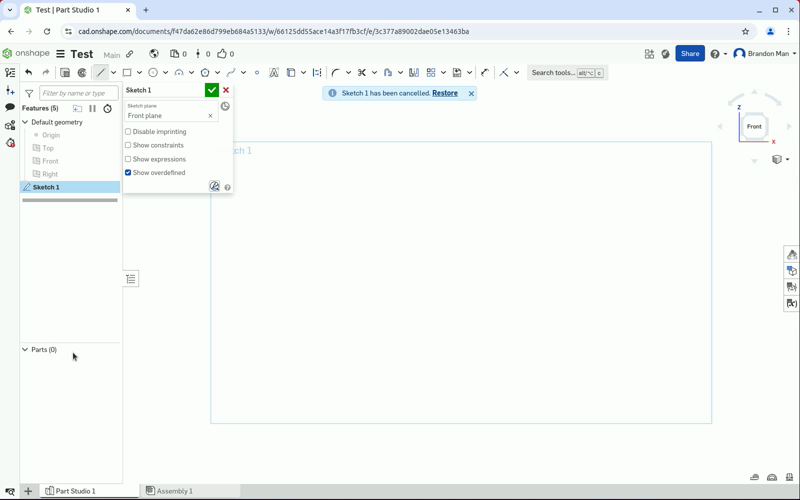
key_down(shift)
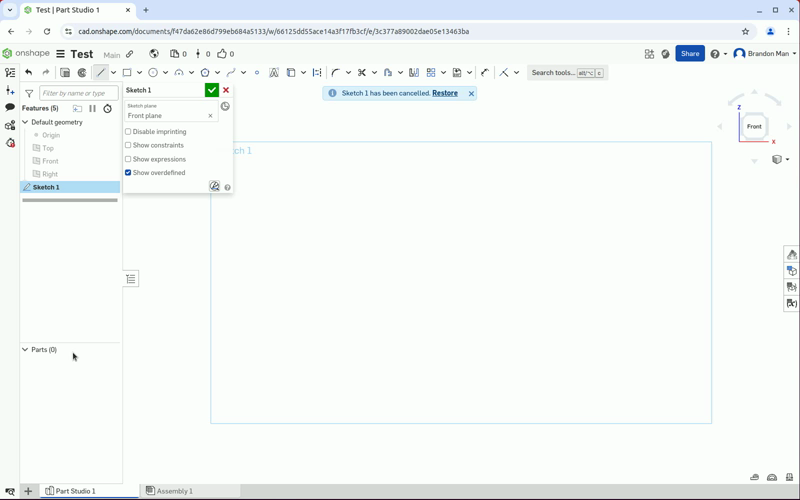
mouse_move(460, 282)
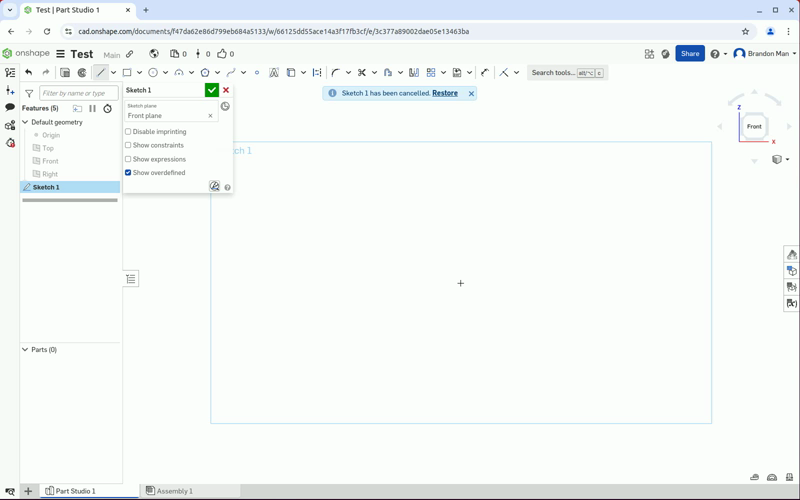
click(460, 282)
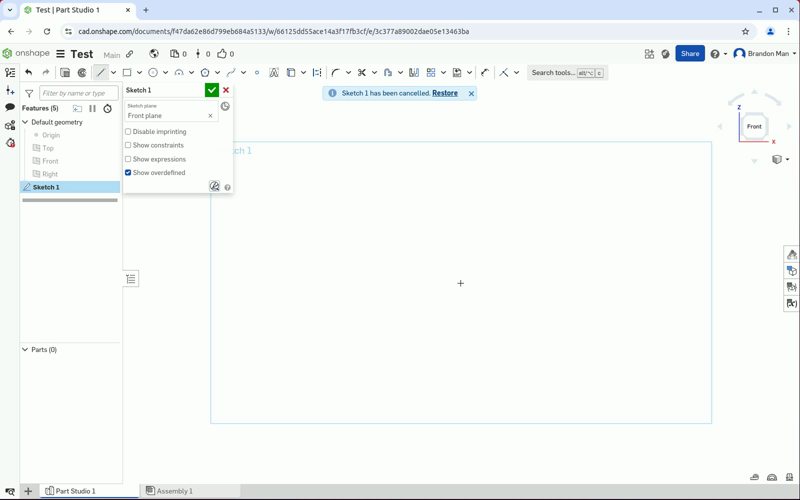
key_up(shift)
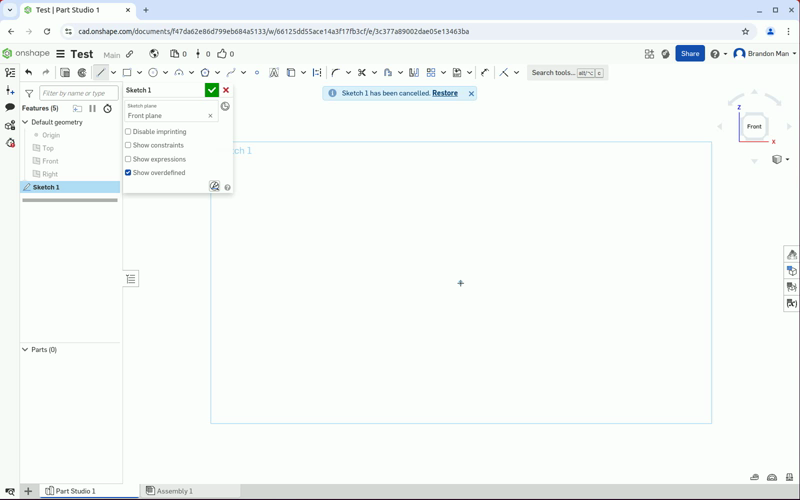
key_down(shift)
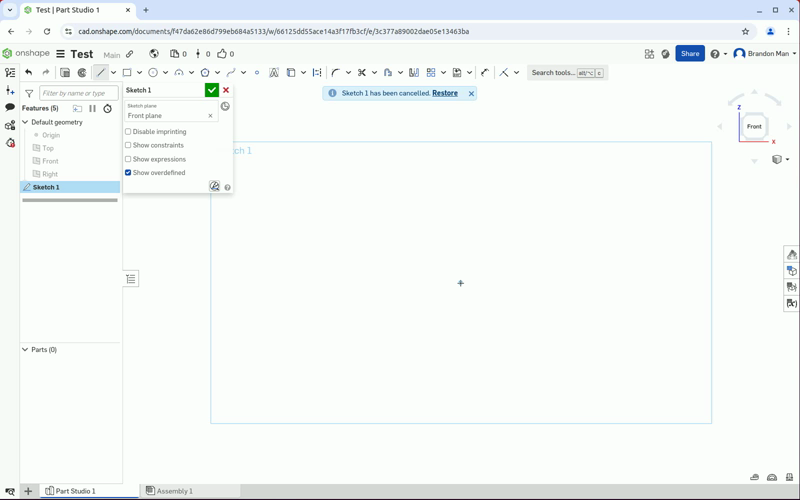
mouse_move(573, 282)
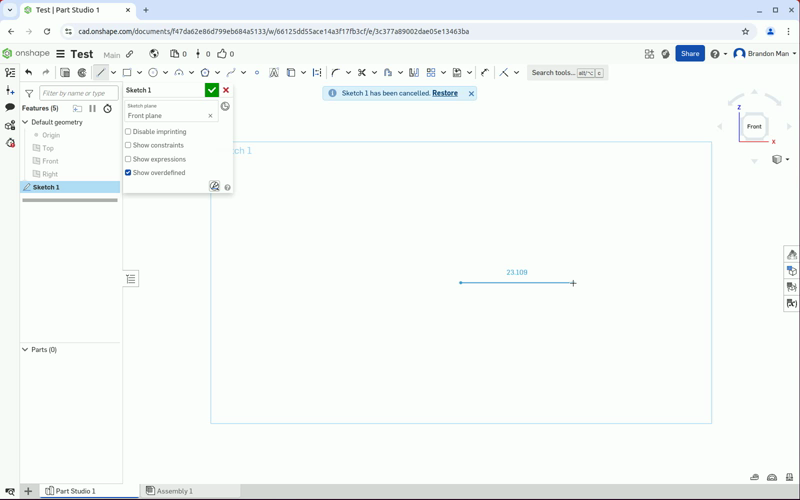
click(573, 282)
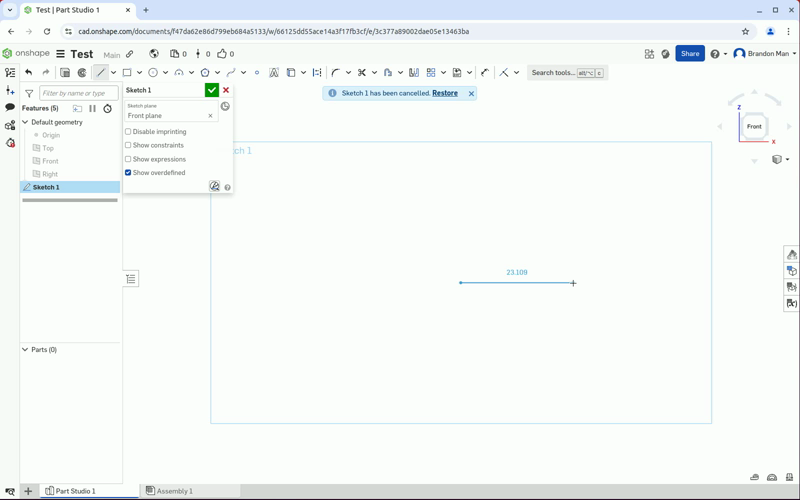
key_up(shift)
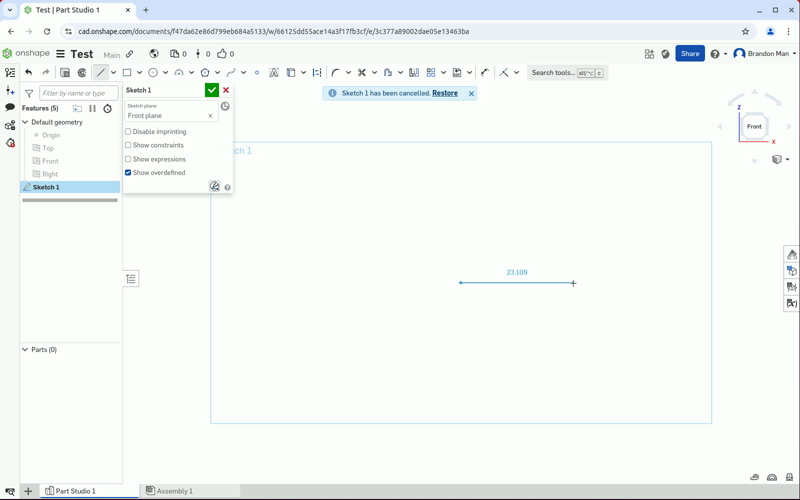
key_down(shift)
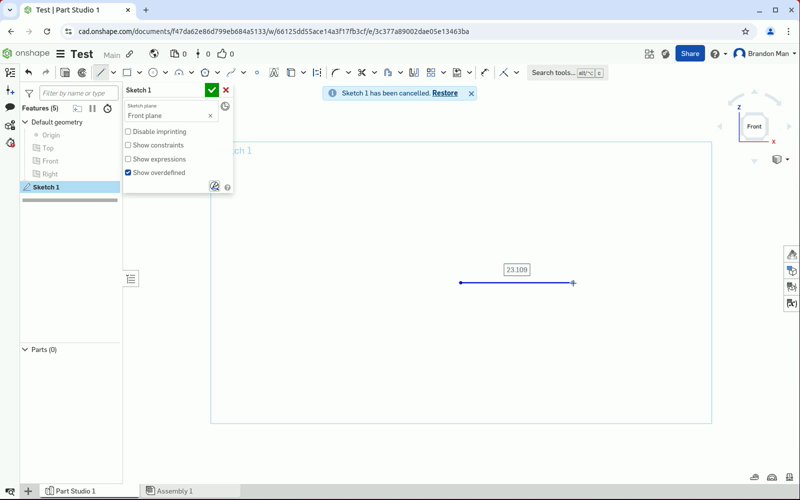
mouse_move(589, 282)
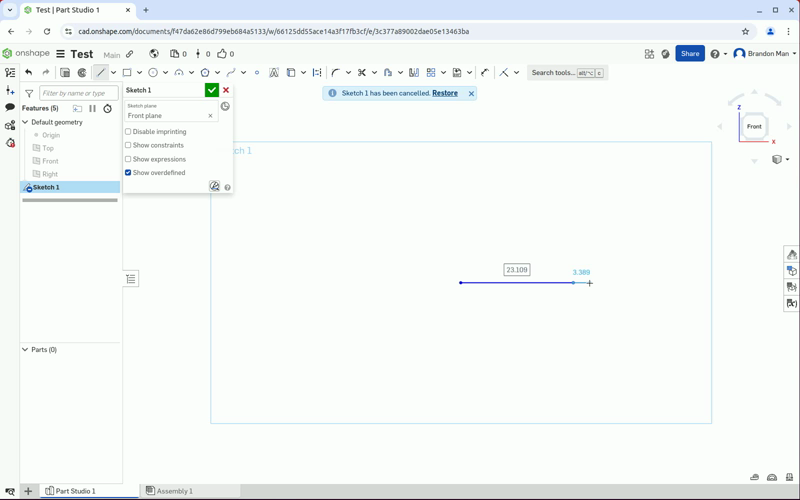
mouse_move(573, 245)
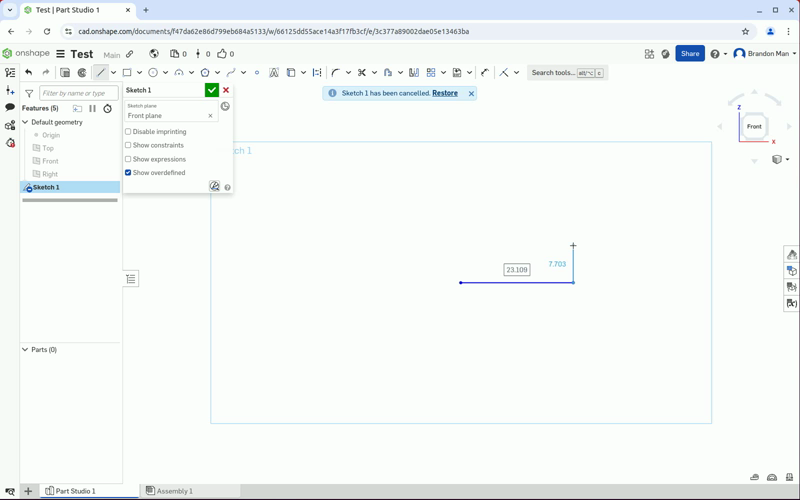
click(573, 245)
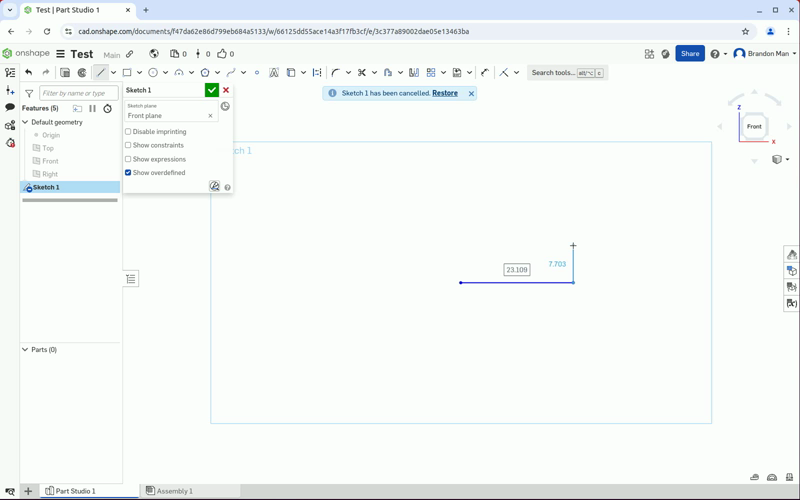
key_up(shift)
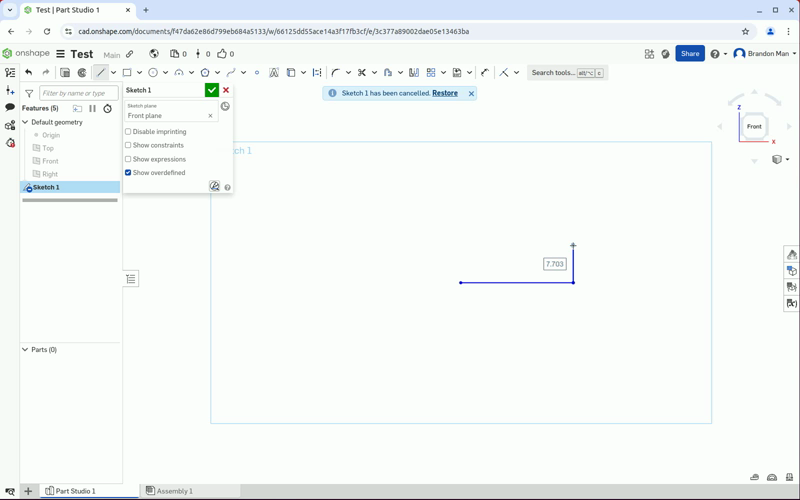
key_down(shift)
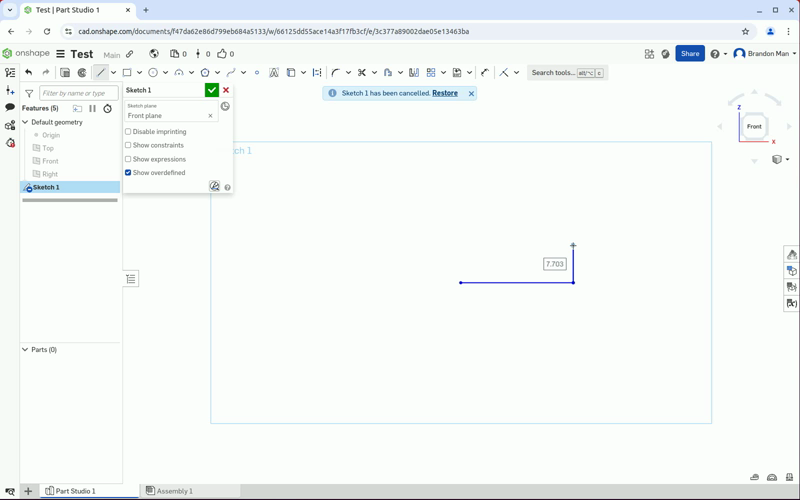
mouse_move(460, 245)
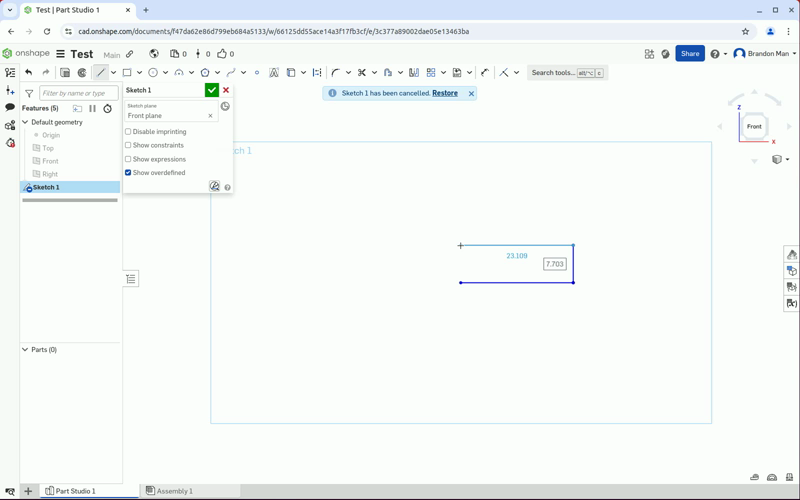
click(460, 245)
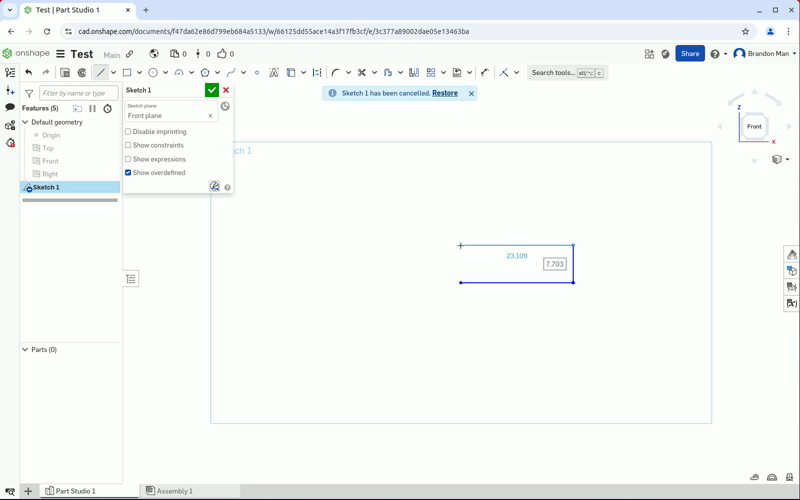
key_up(shift)
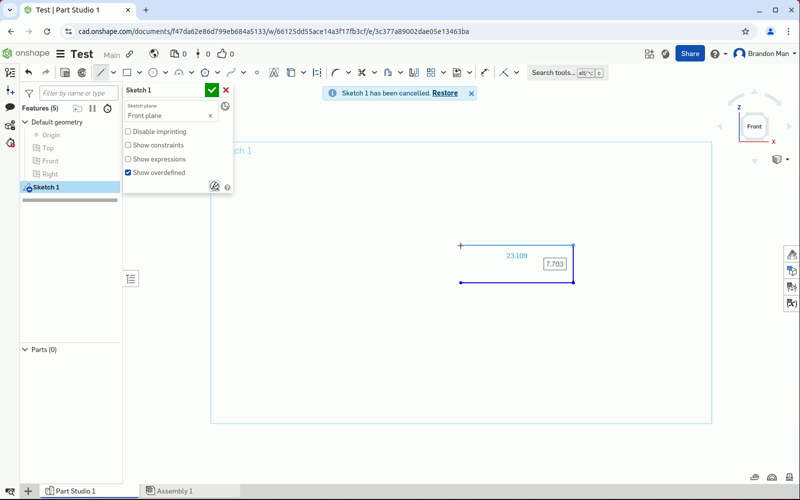
mouse_move(490, 245)
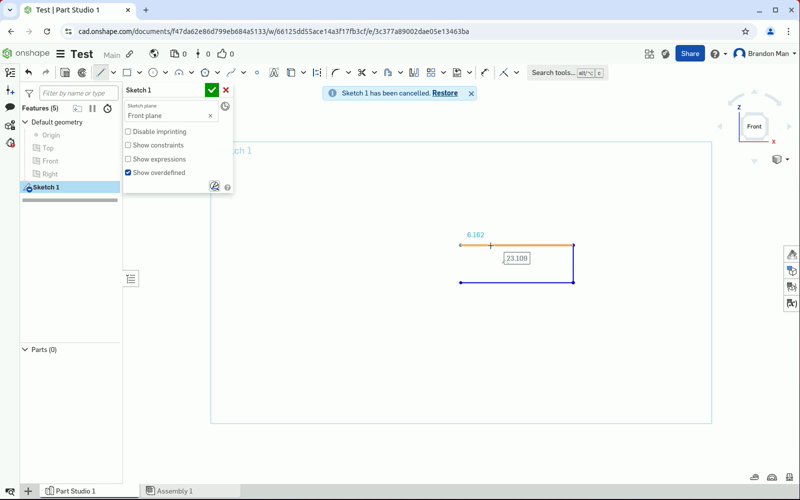
key_down(shift)
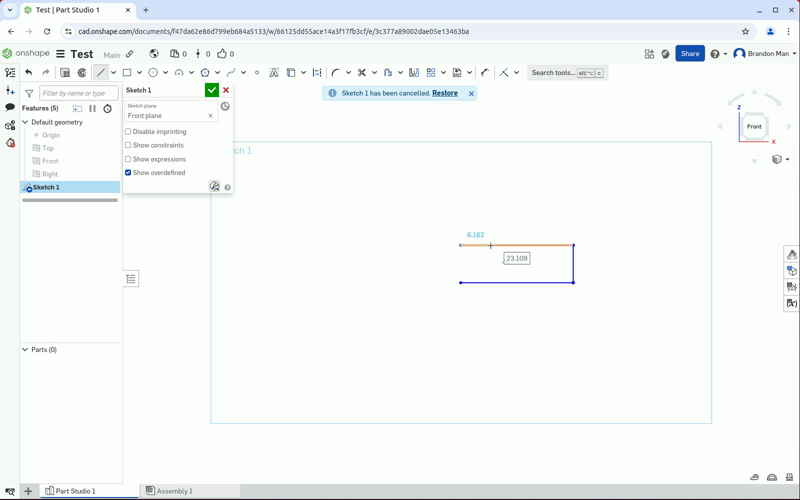
mouse_move(460, 282)
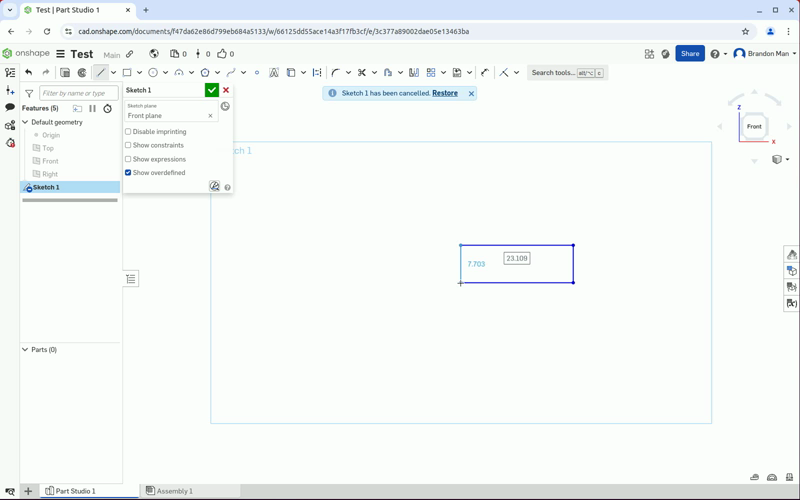
key_up(shift)
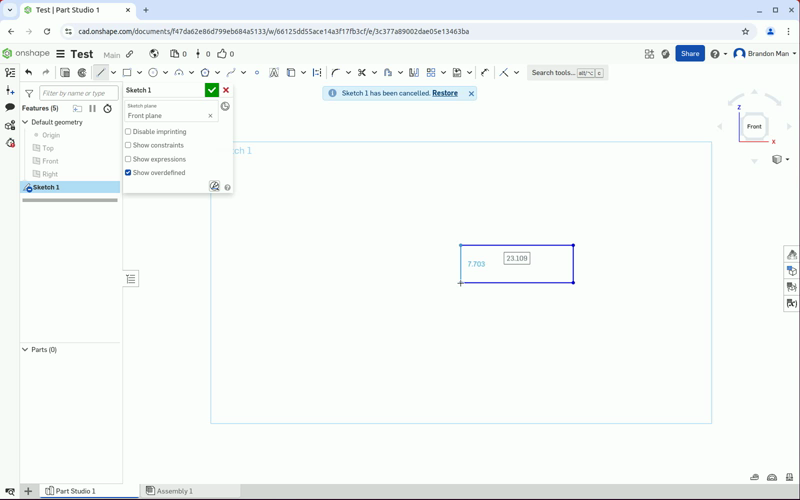
click(460, 282)
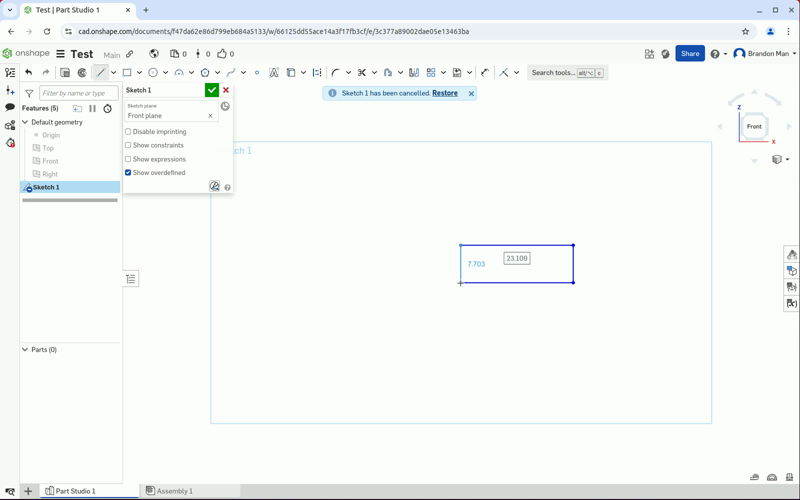
key(esc)
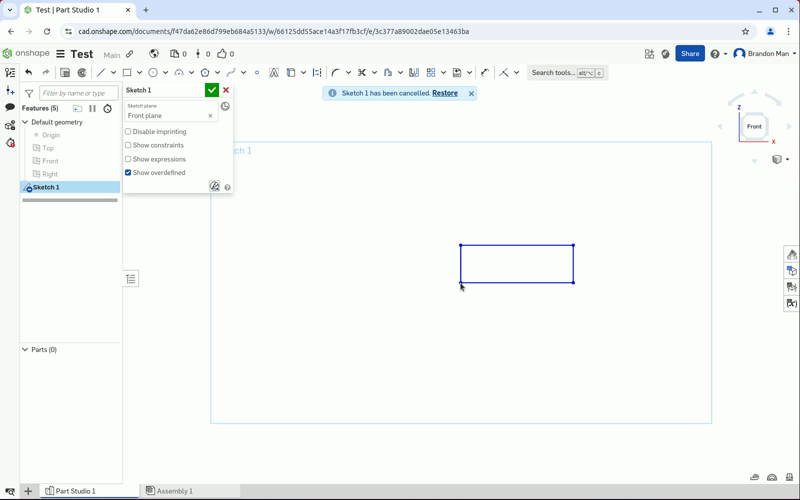
mouse_move(507, 266)
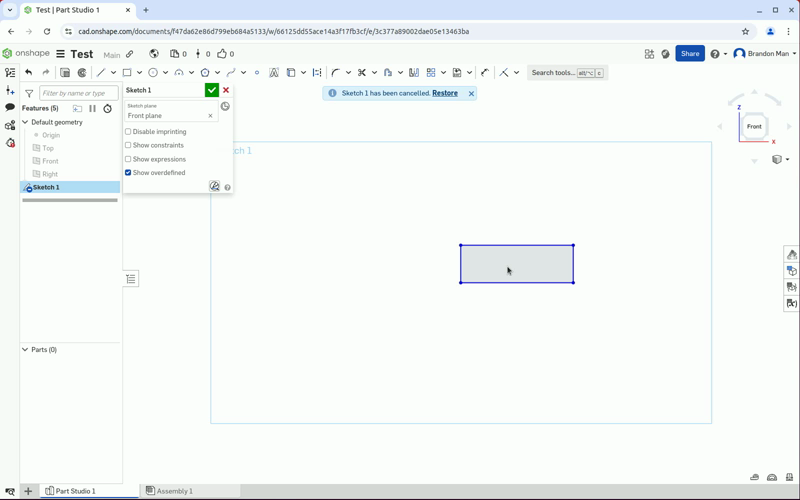
click(507, 266)
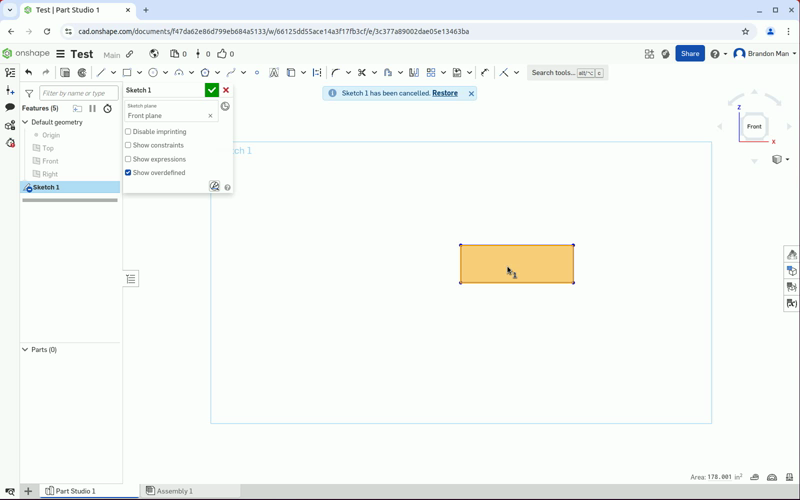
mouse_move(73, 352)
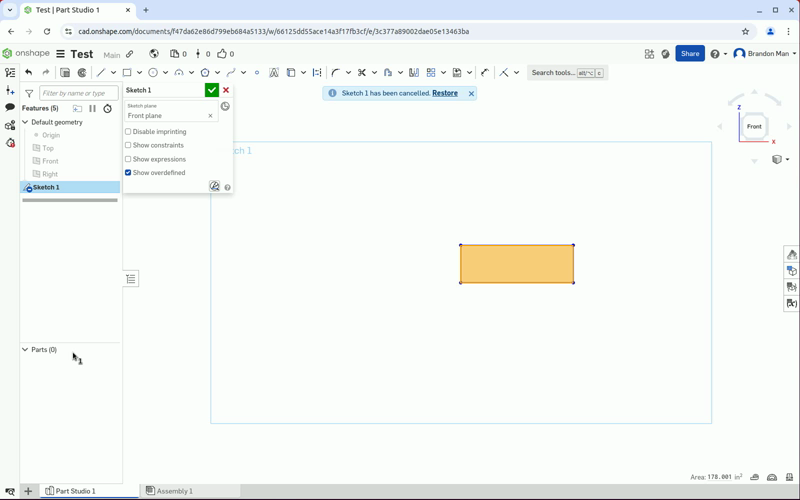
key(shift+y)
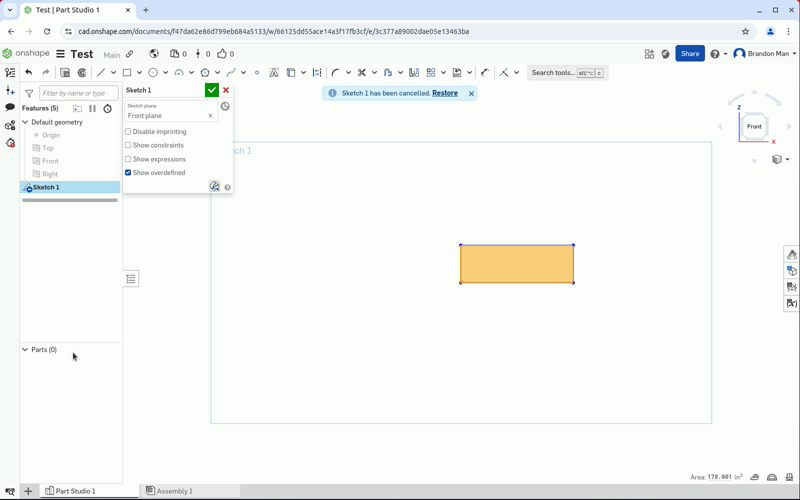
key(shift+e)
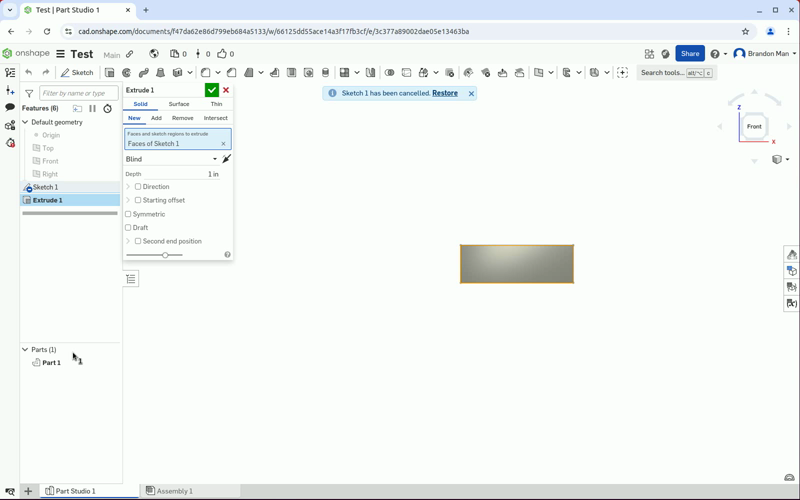
mouse_move(143, 106)
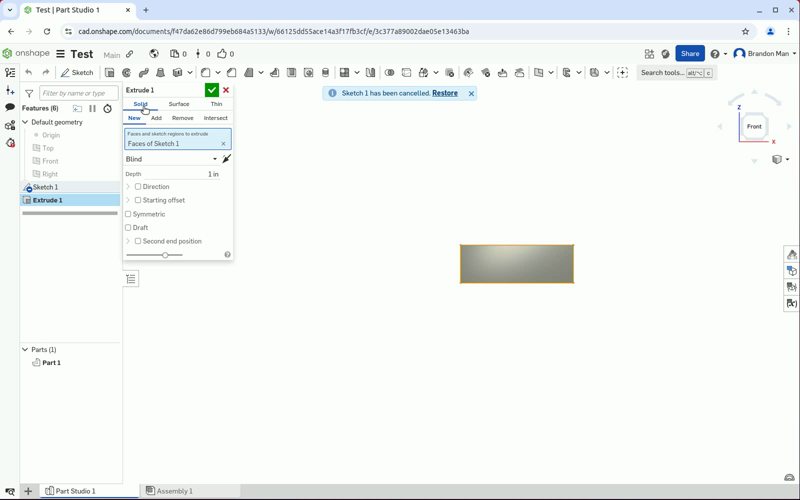
click(143, 106)
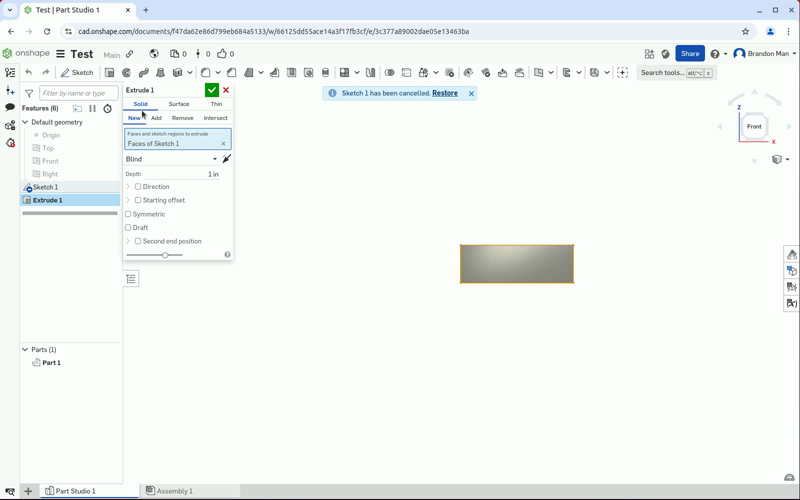
mouse_move(137, 120)
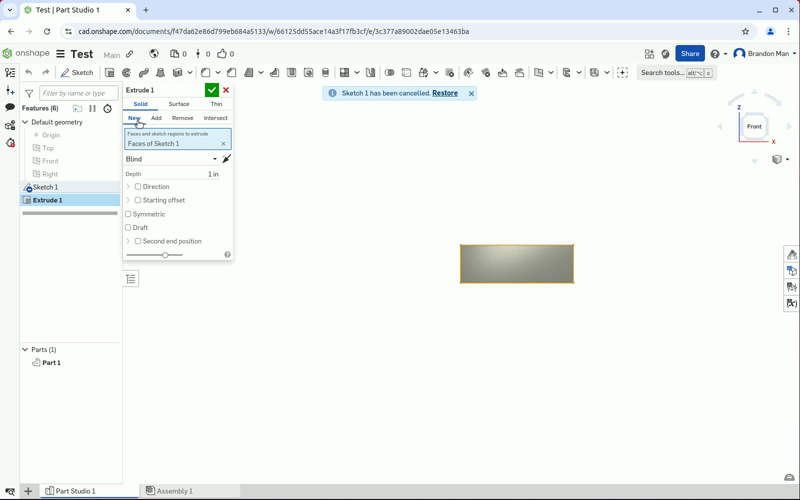
click(137, 120)
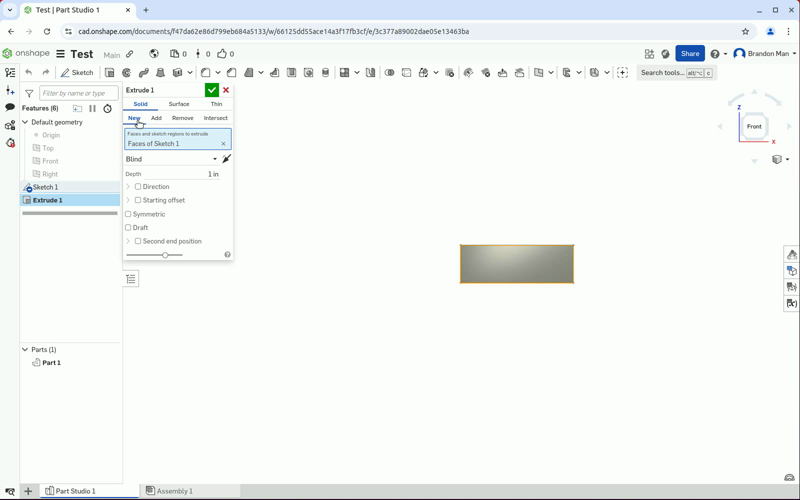
key(tab, 4)
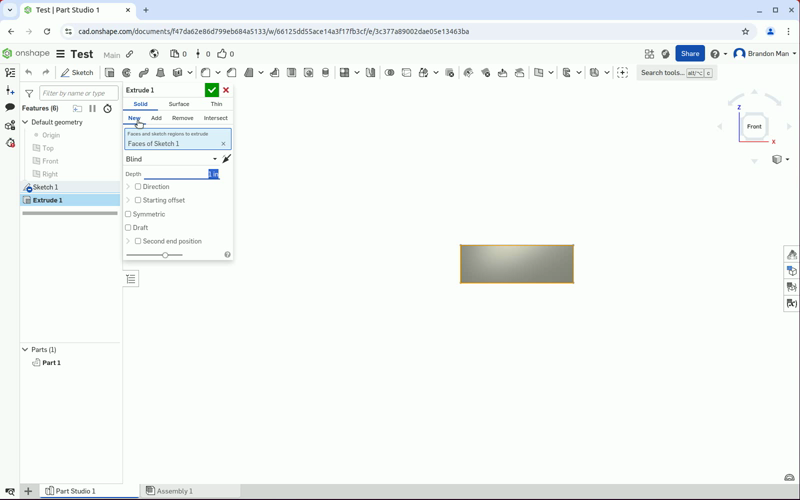
text(-11.554)
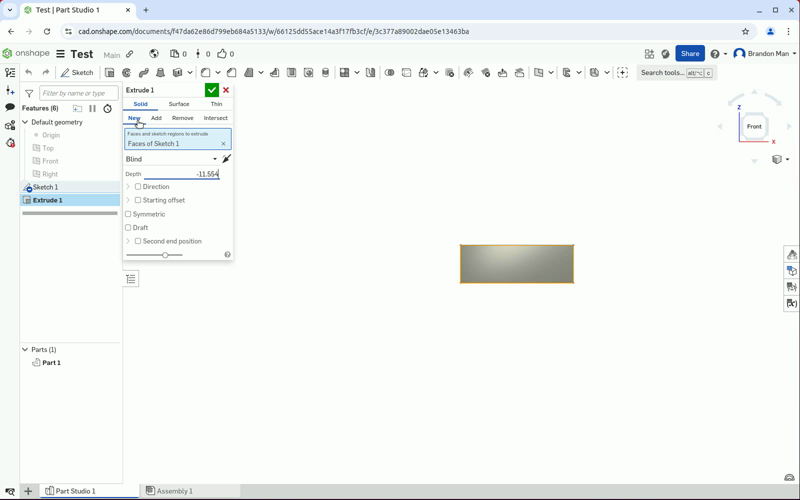
key(enter)
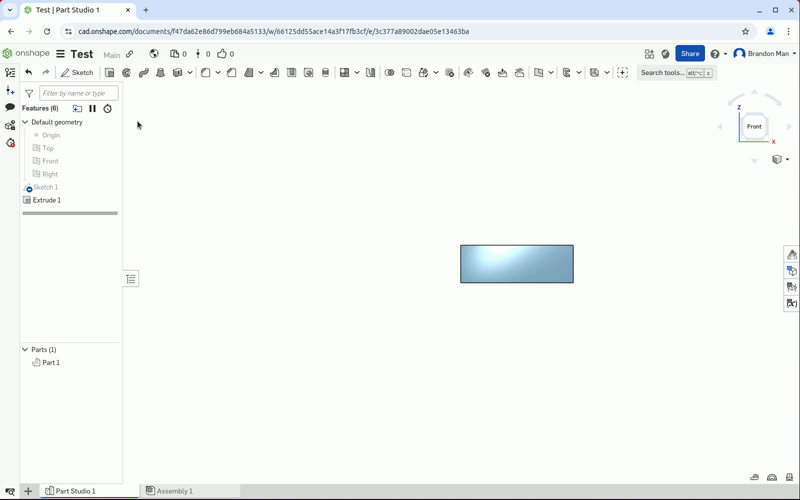
key(shift+h)
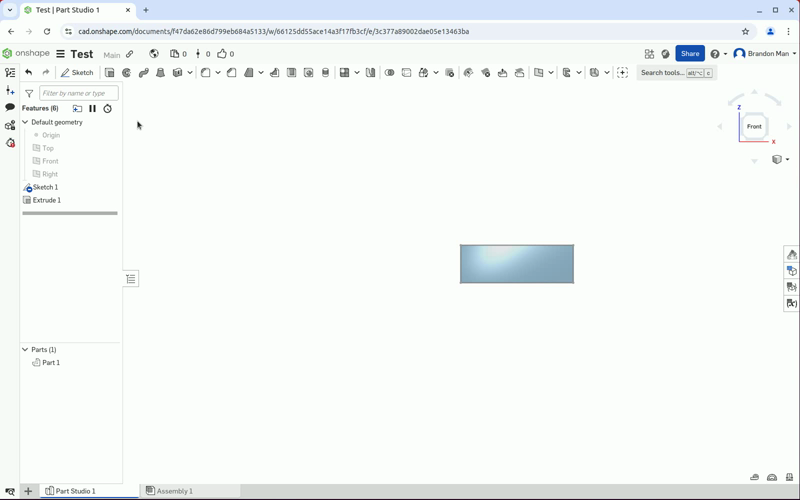
key(shift+h)
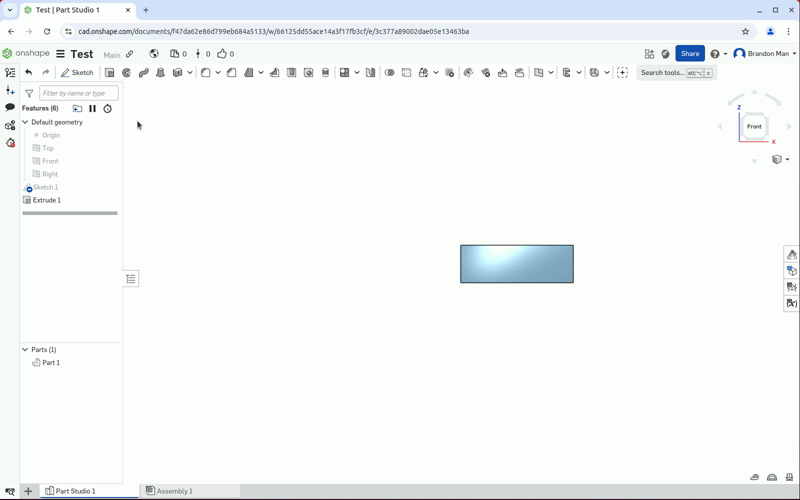
mouse_move(73, 189)
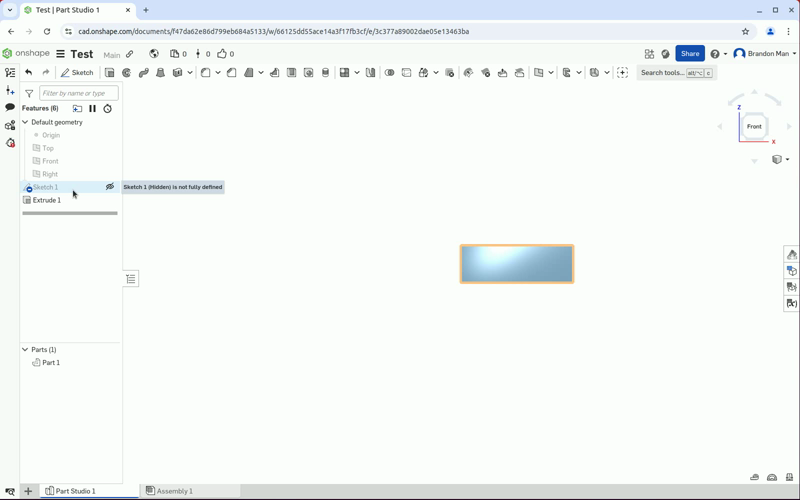
click(73, 189)
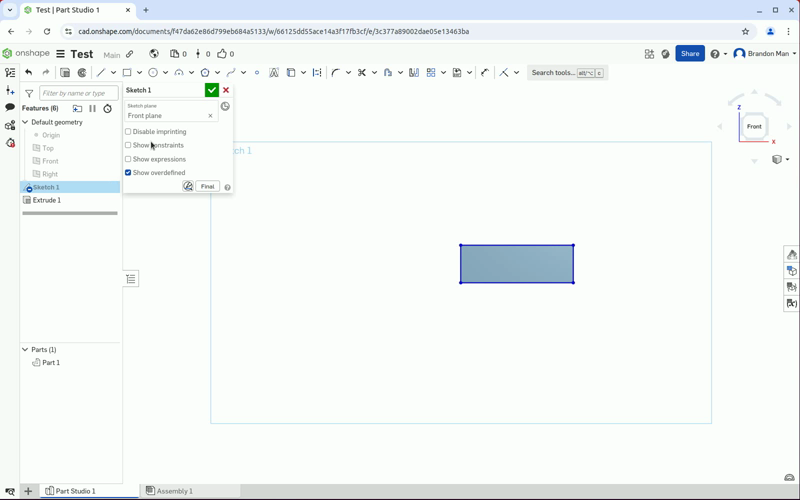
mouse_move(229, 92)
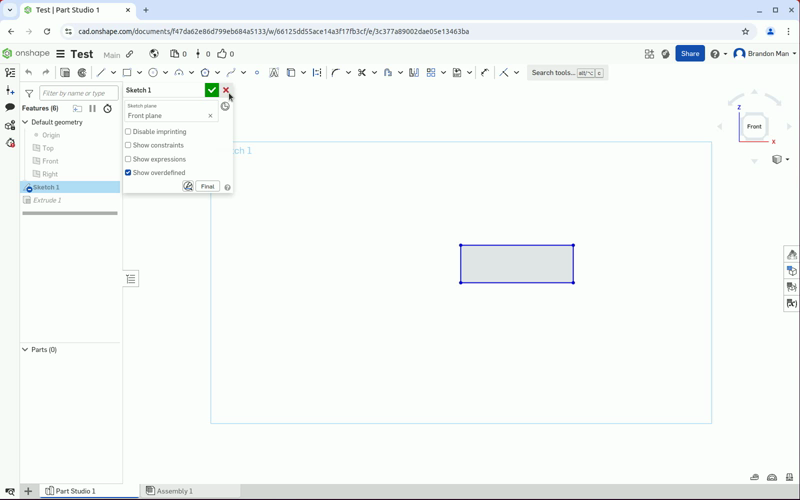
click(229, 92)
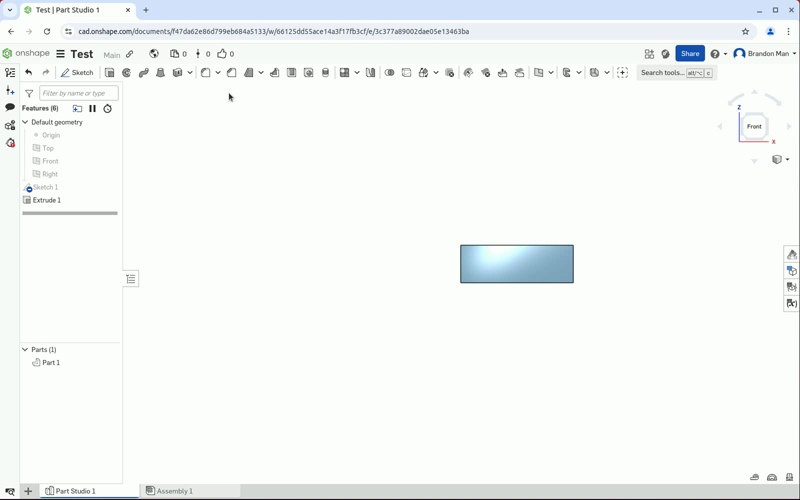
mouse_move(73, 352)
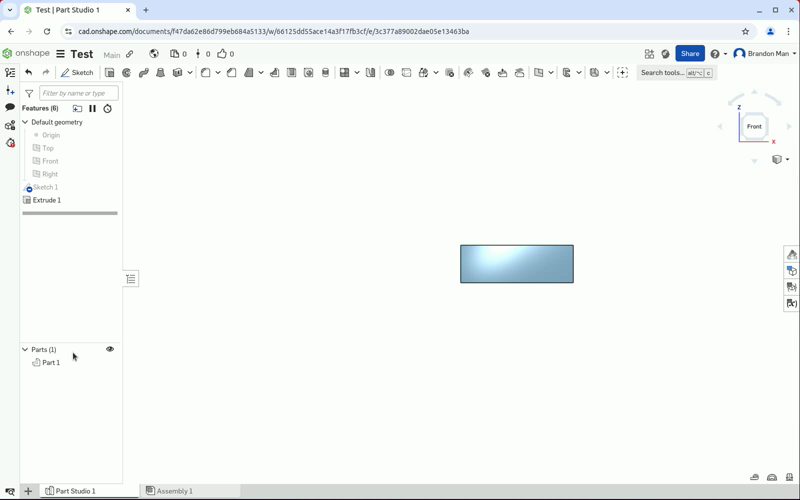
key(y)
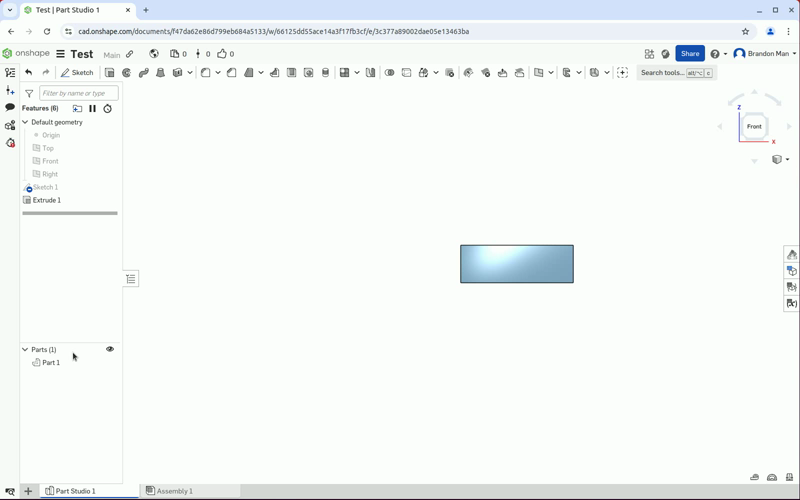
key(shift+p)
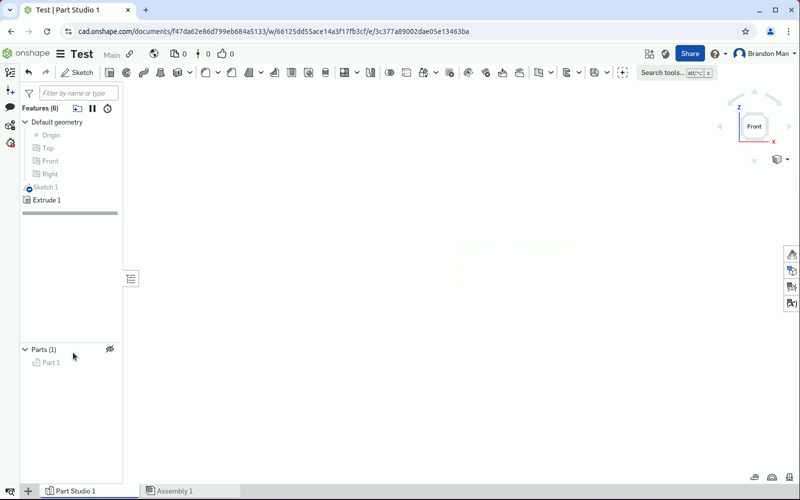
key(space)
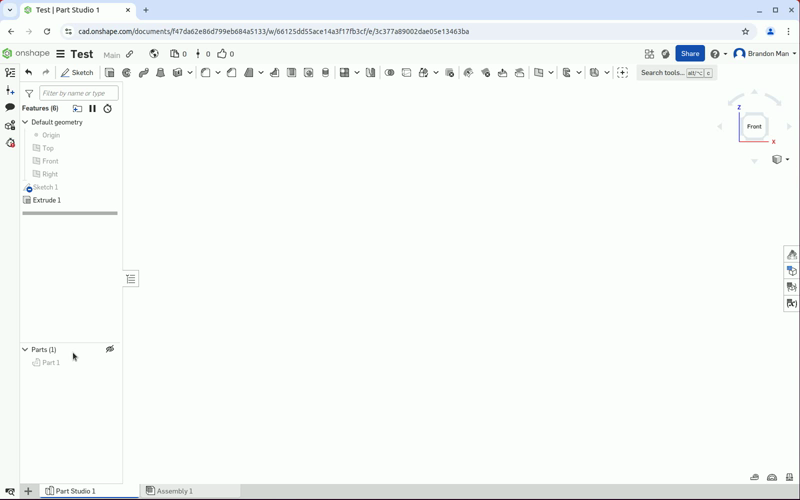
key_down(shift)
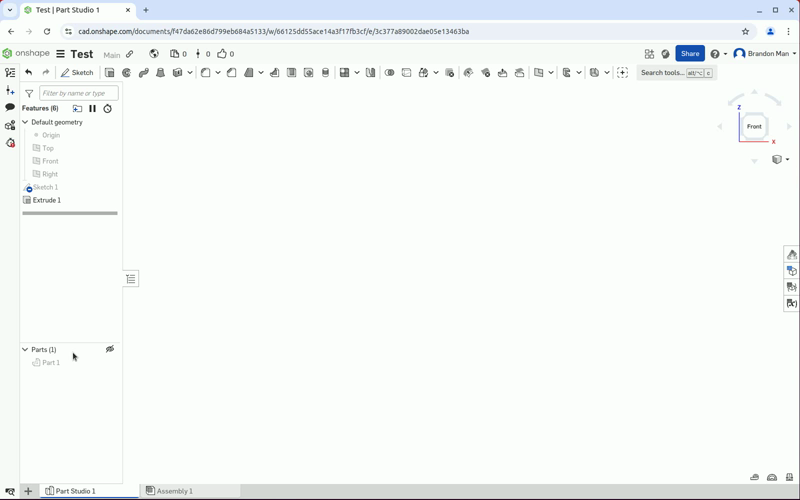
key(down)
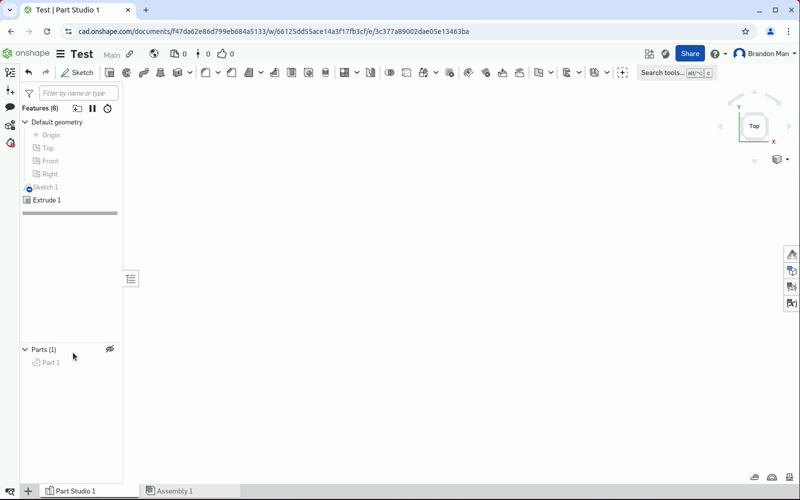
key_up(shift)
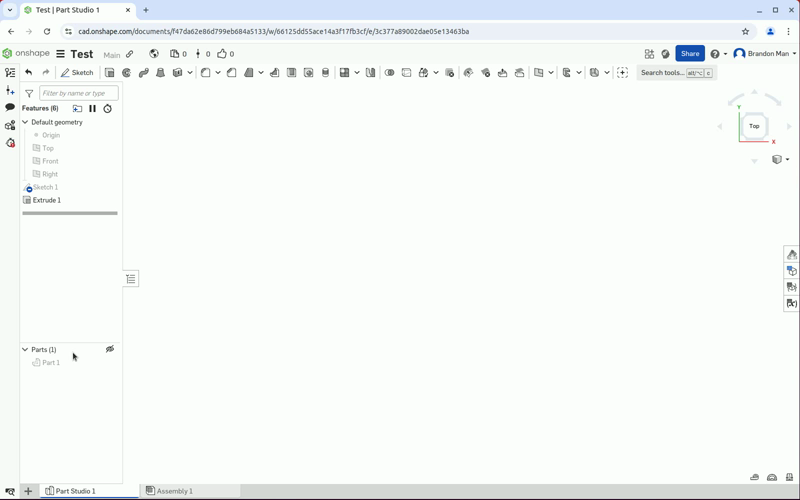
mouse_move(73, 352)
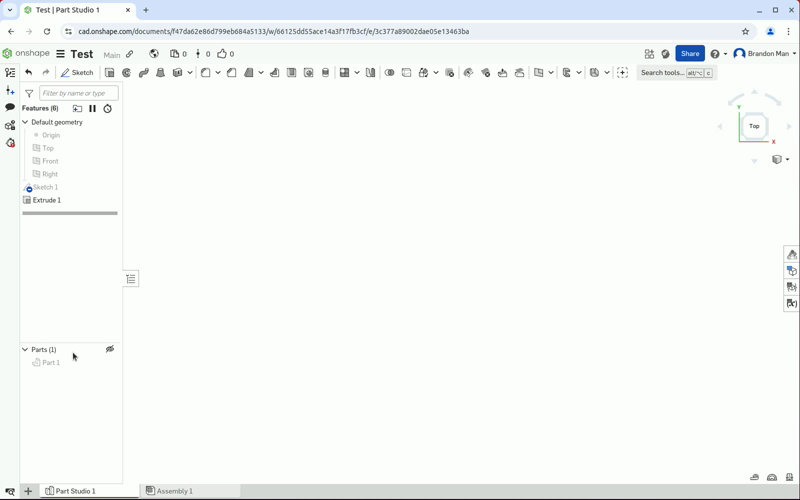
key(shift+y)
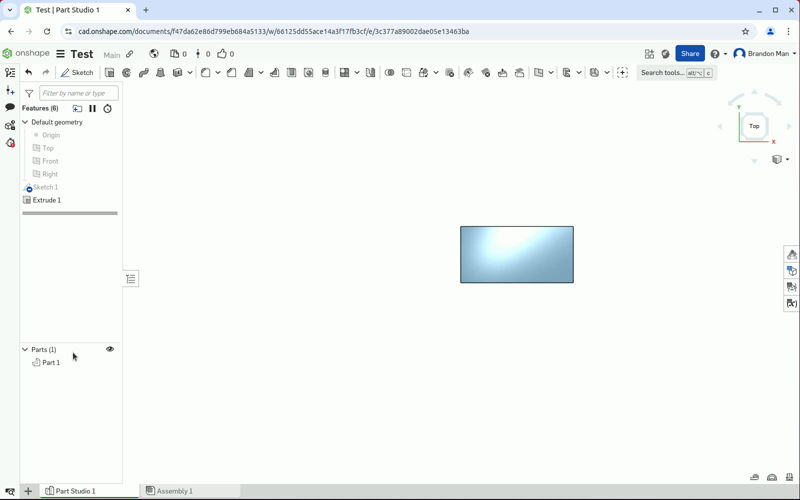
mouse_move(541, 75)
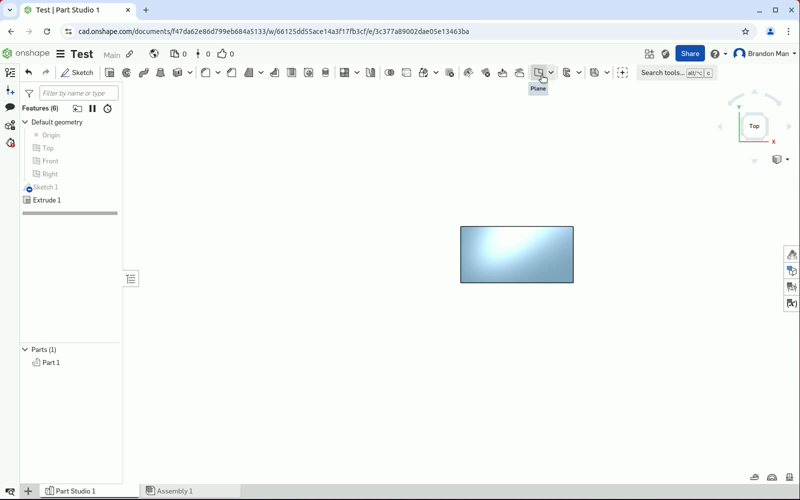
click(541, 75)
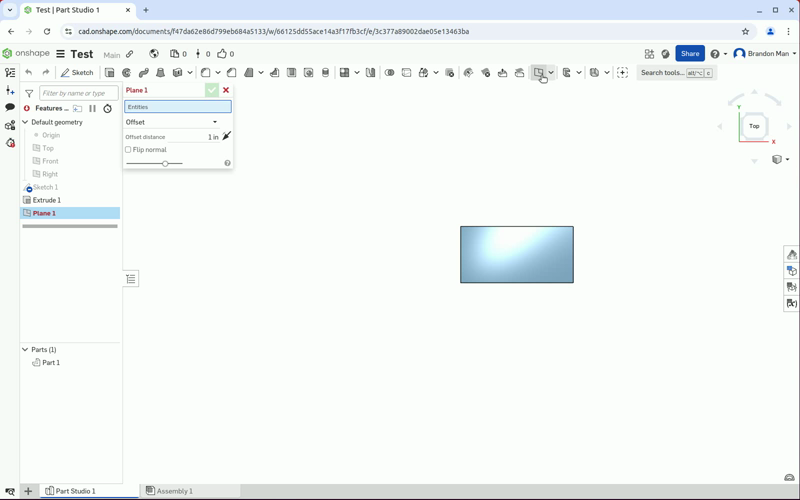
mouse_move(73, 150)
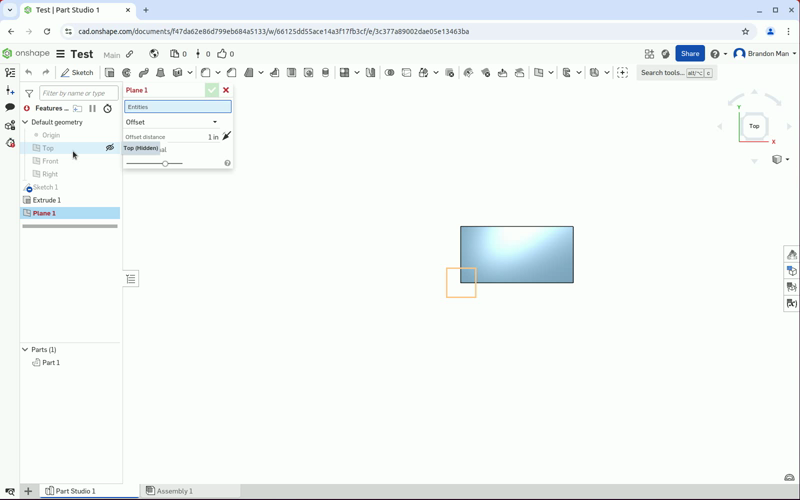
click(73, 150)
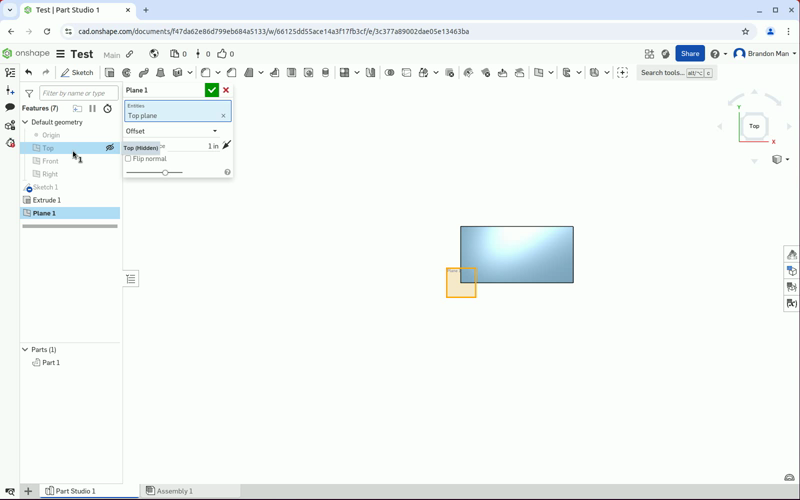
key(tab, 2)
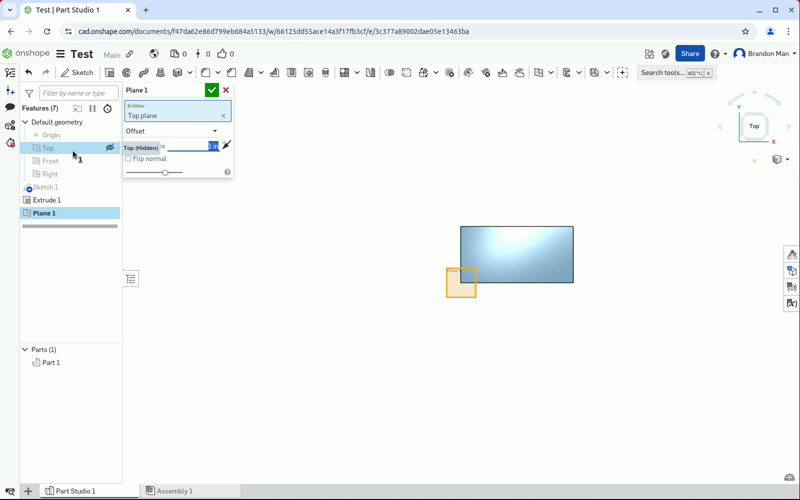
text(7.703)
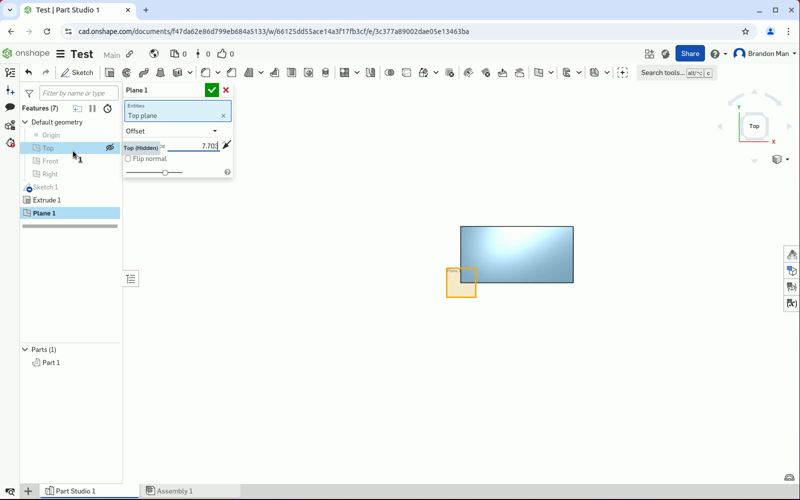
key(enter, 2)
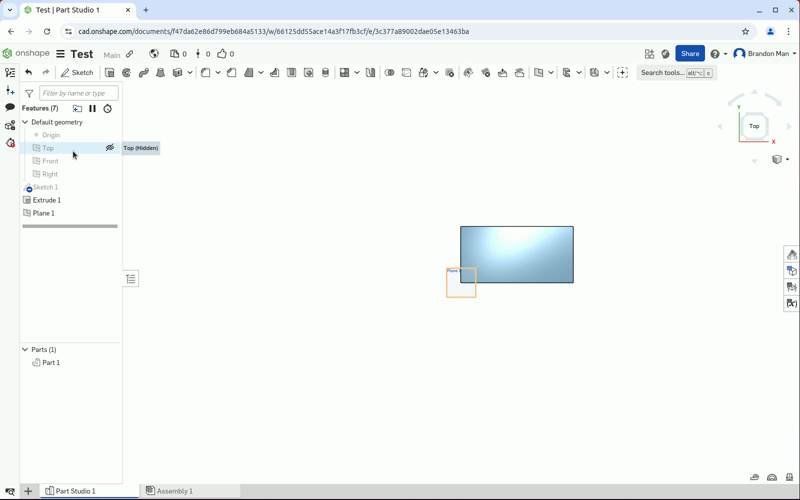
key(shift+s)
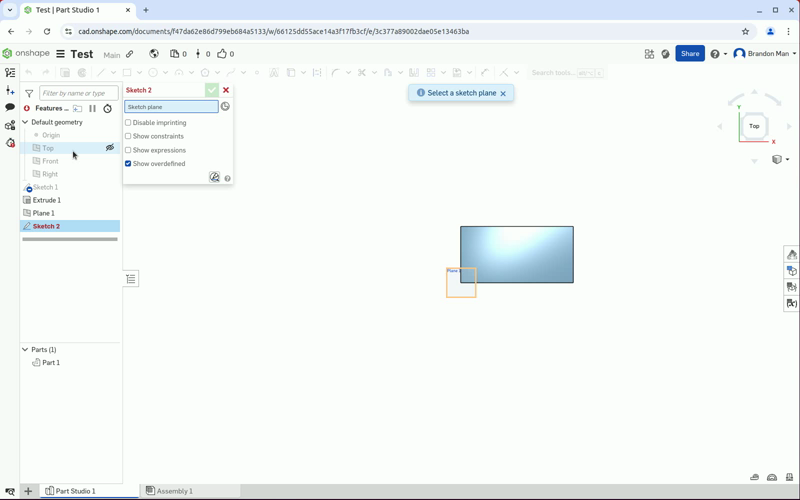
mouse_move(73, 215)
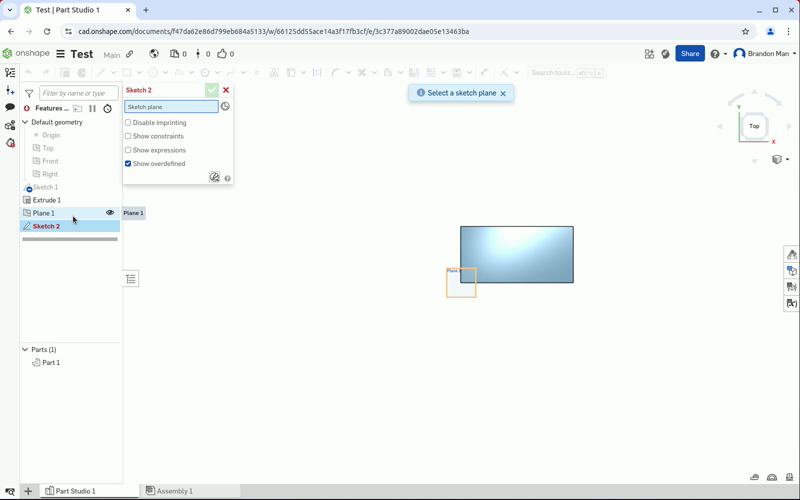
click(73, 215)
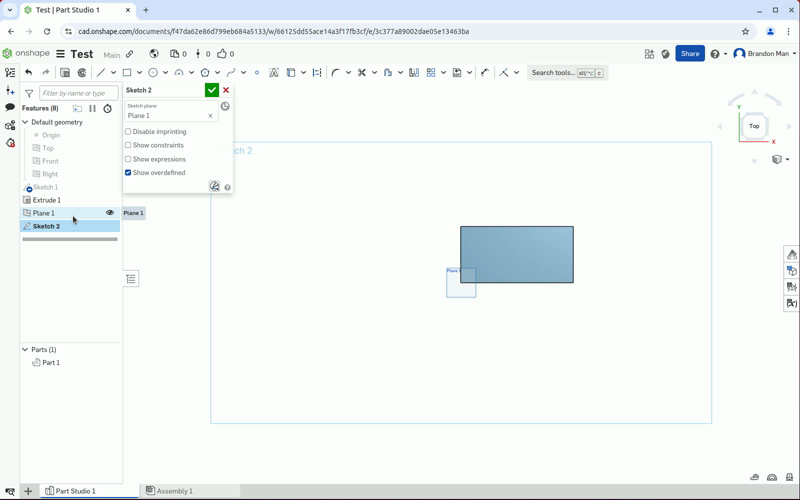
mouse_move(73, 352)
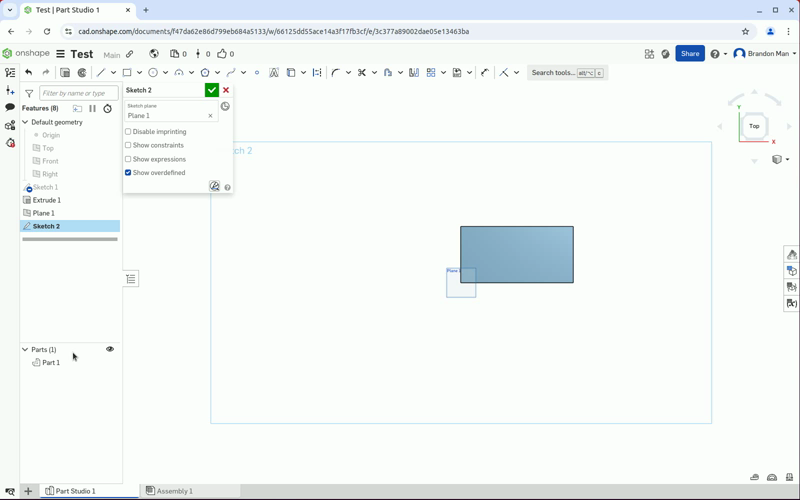
key(y)
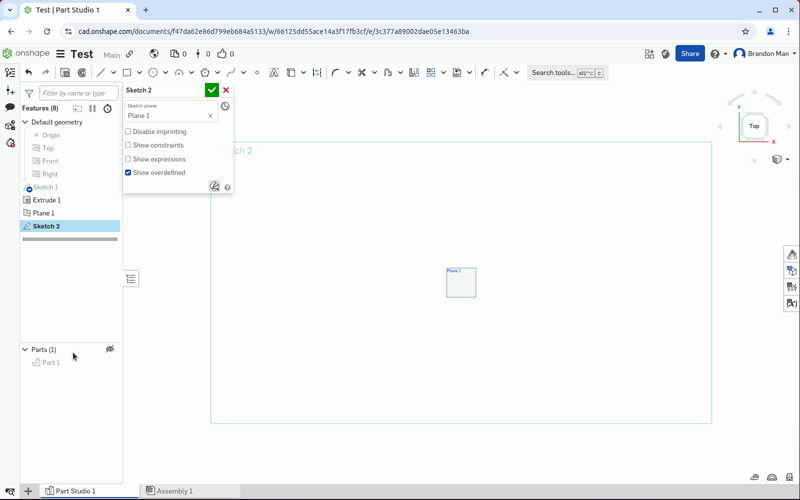
key(l)
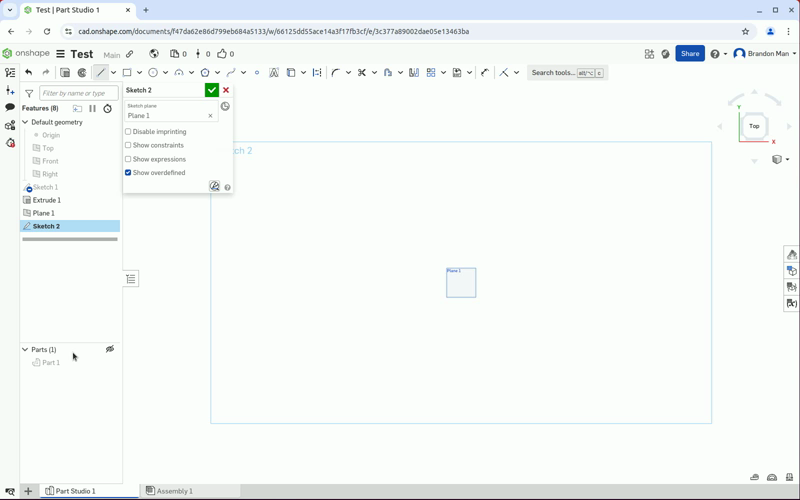
key_down(shift)
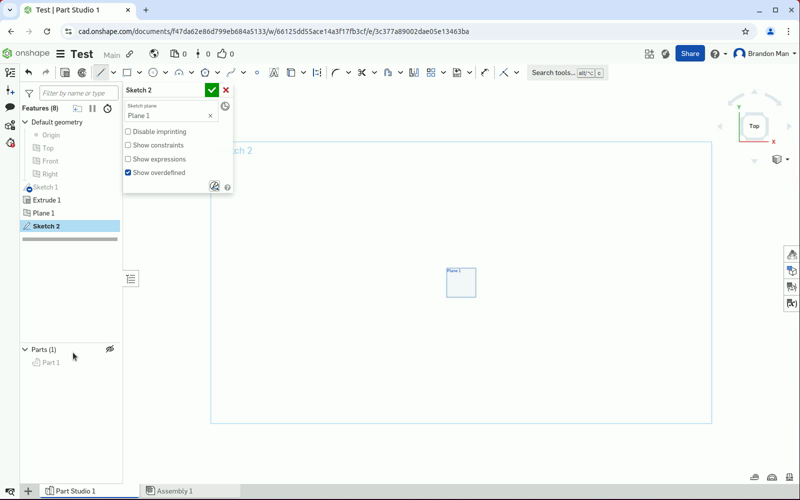
mouse_move(460, 282)
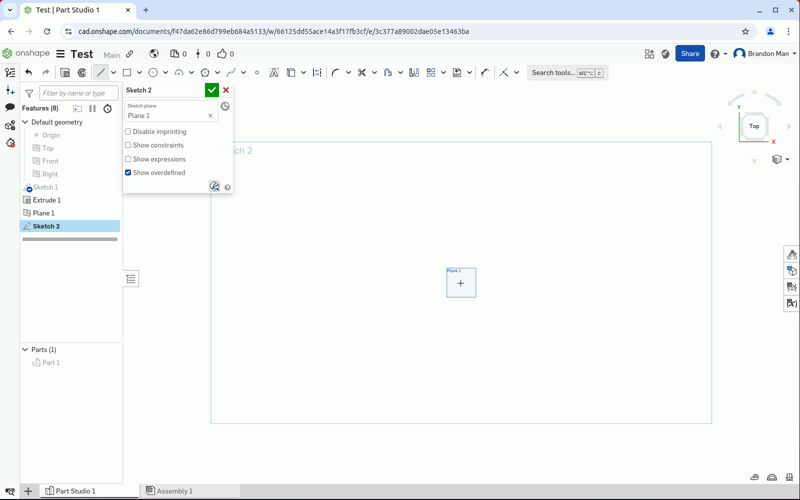
click(460, 282)
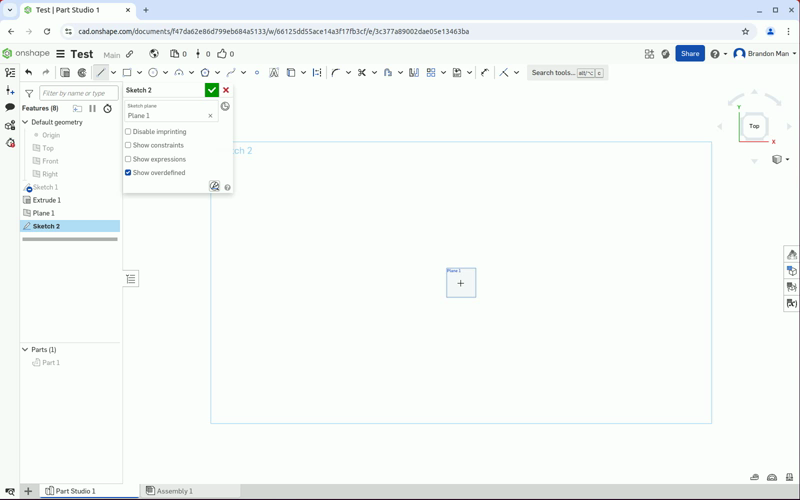
key_up(shift)
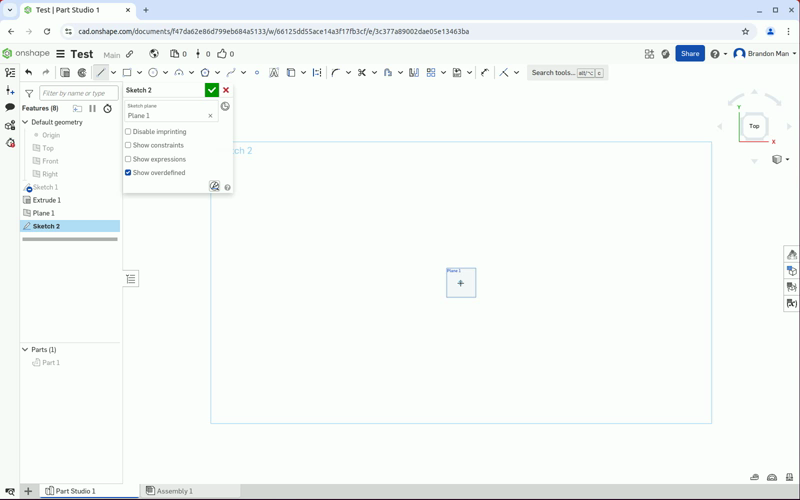
key_down(shift)
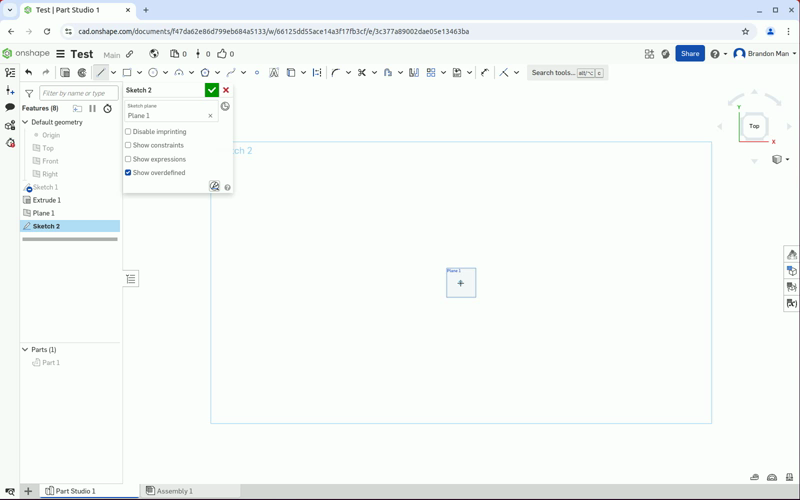
mouse_move(490, 282)
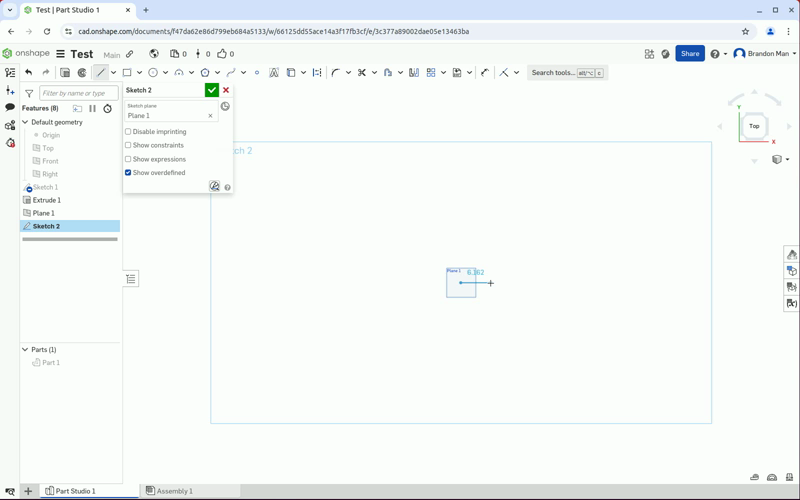
mouse_move(517, 282)
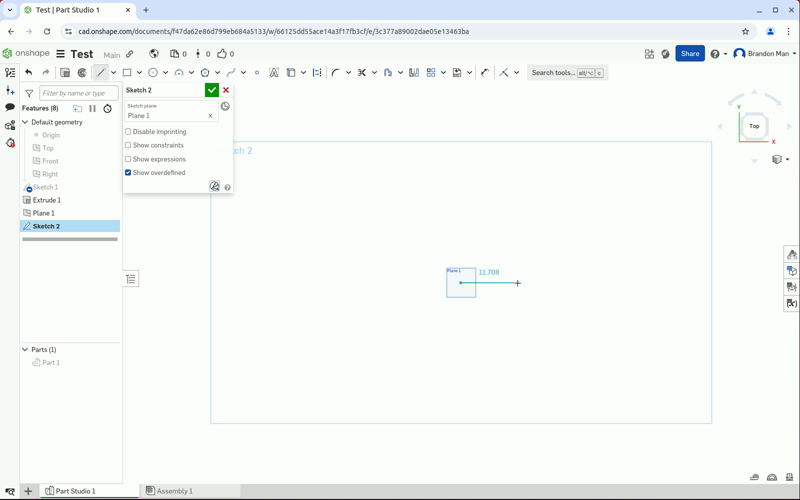
click(517, 282)
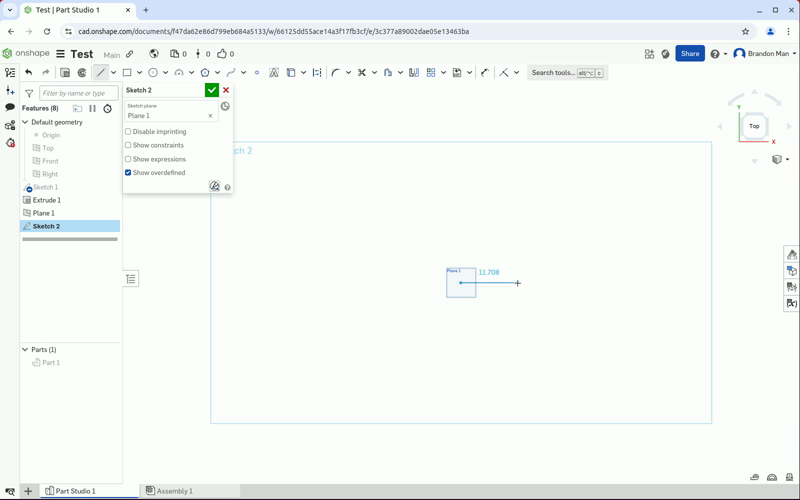
key_up(shift)
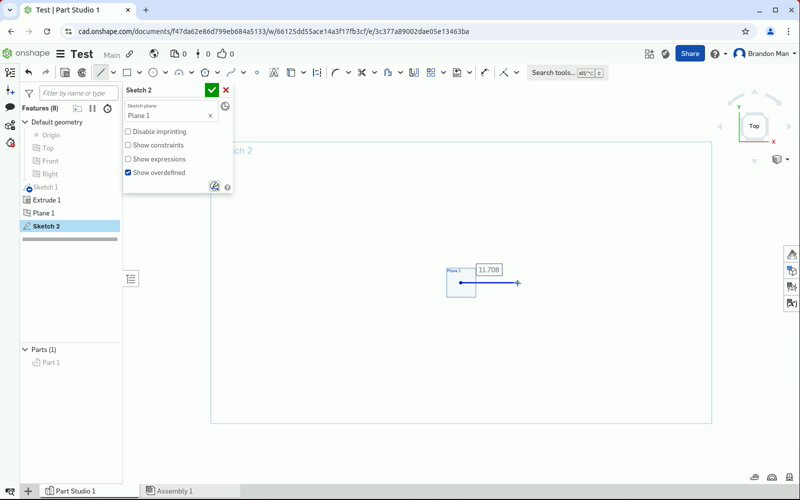
key_down(shift)
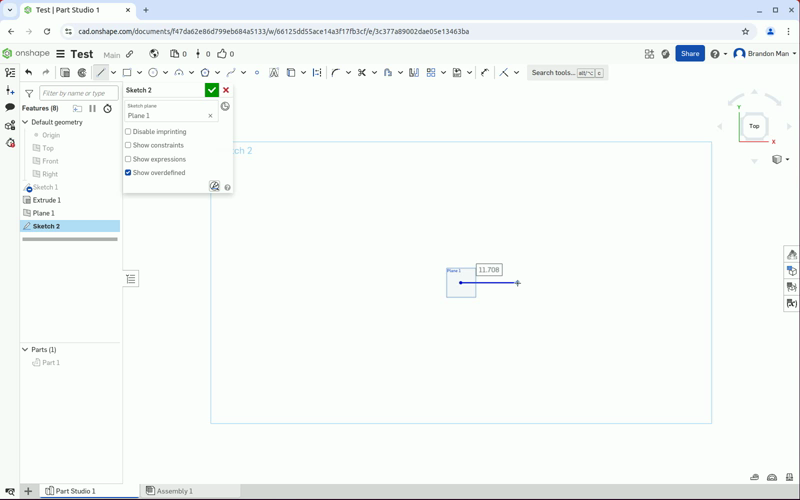
mouse_move(547, 282)
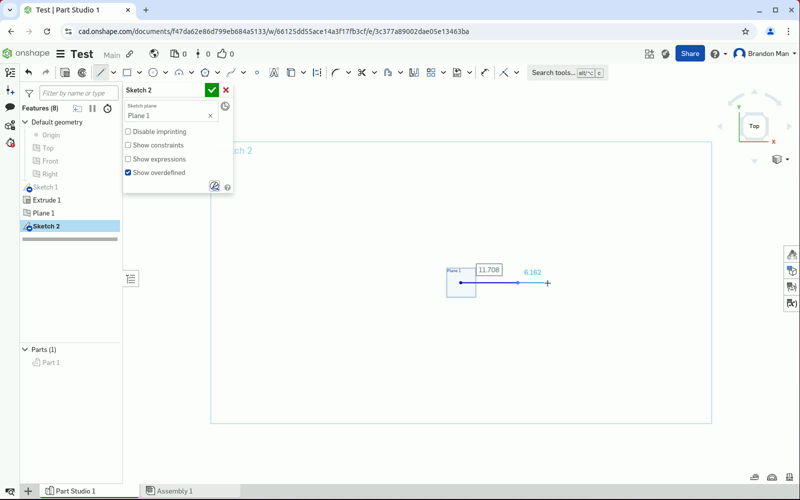
mouse_move(517, 263)
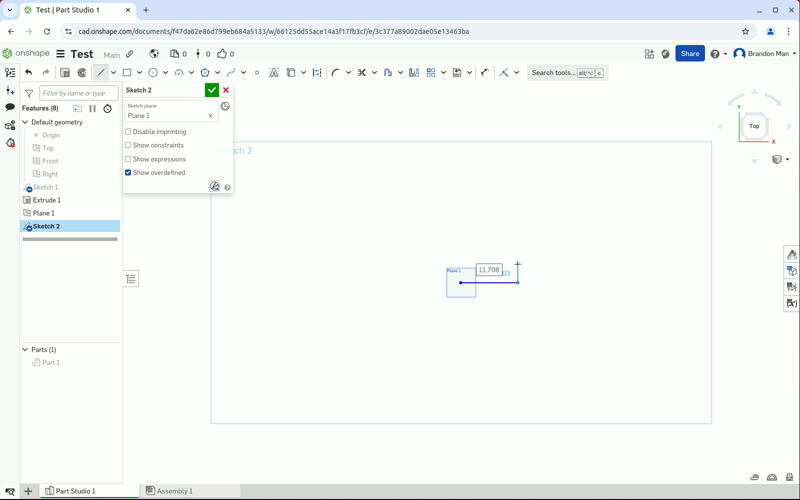
click(517, 263)
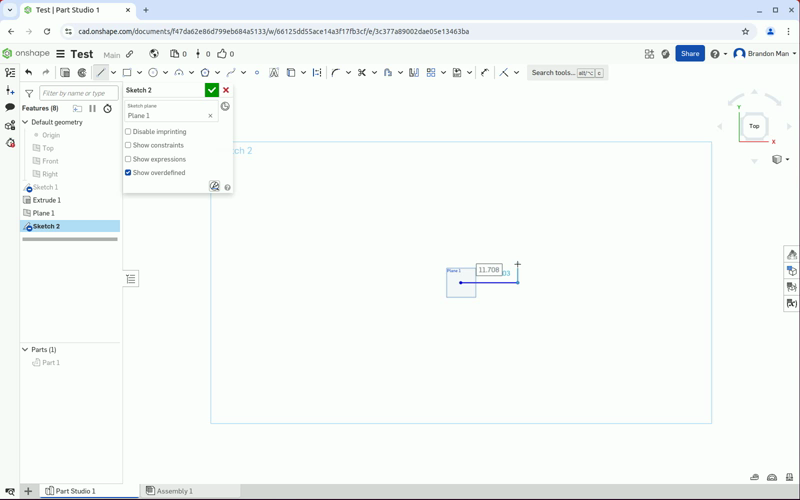
key_up(shift)
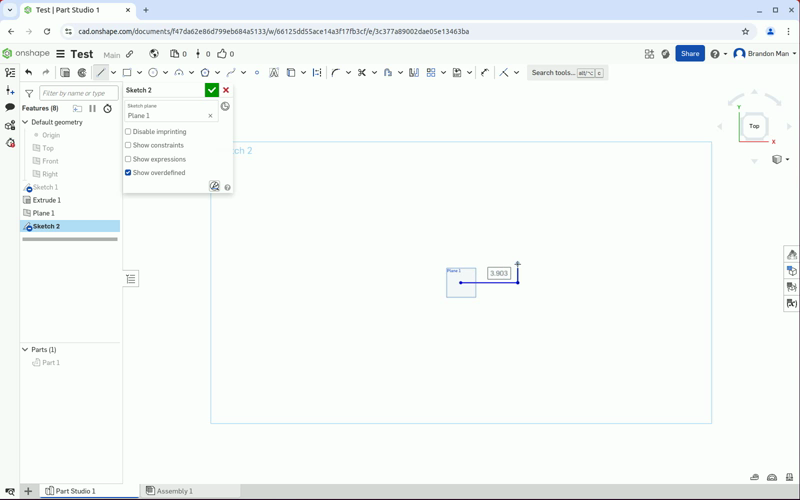
key_down(shift)
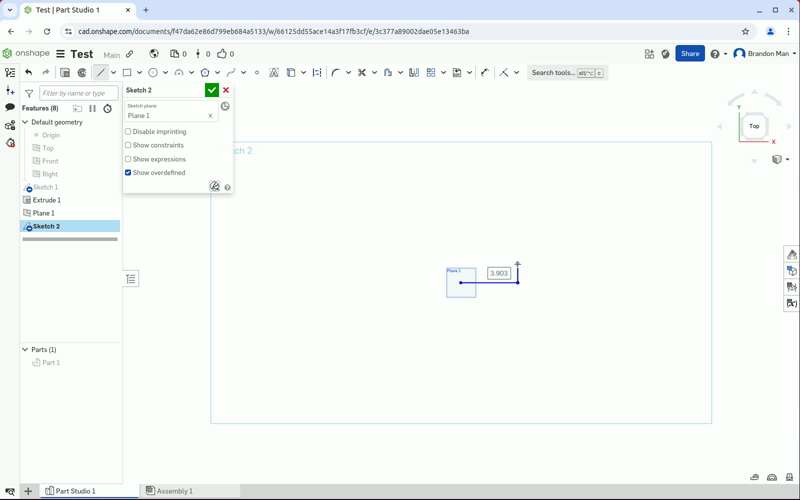
mouse_move(547, 263)
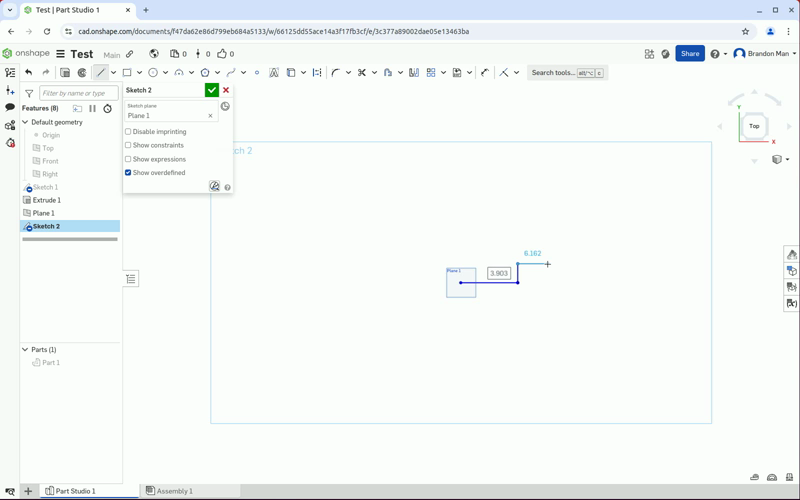
mouse_move(517, 245)
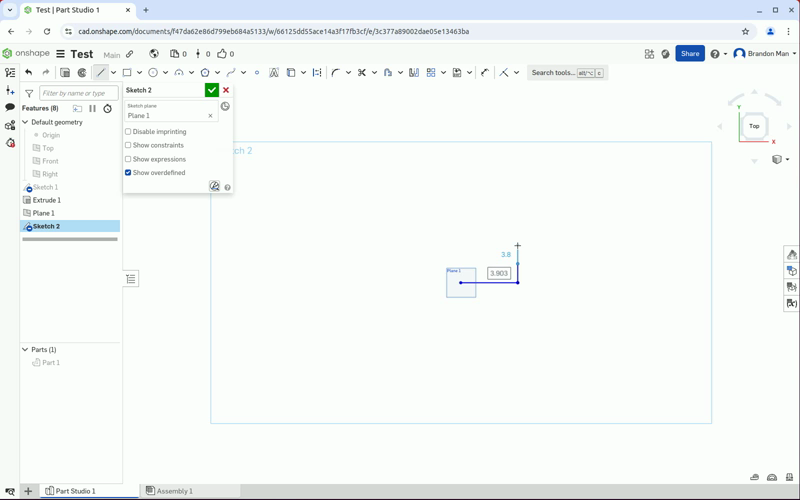
click(517, 245)
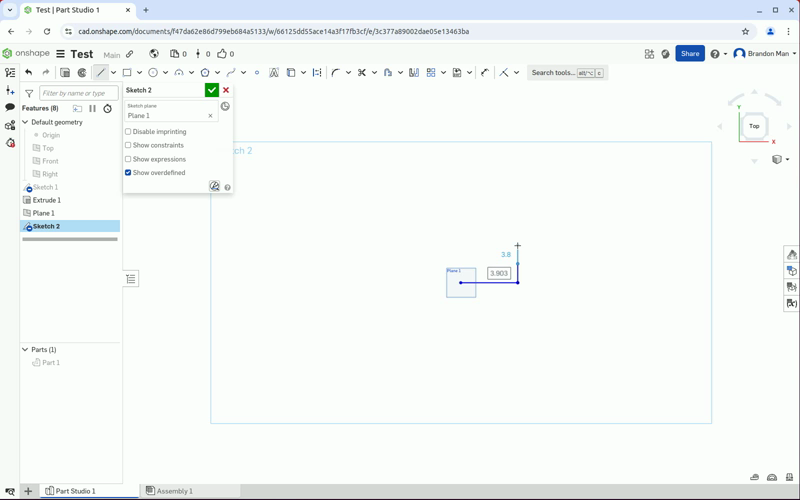
key_up(shift)
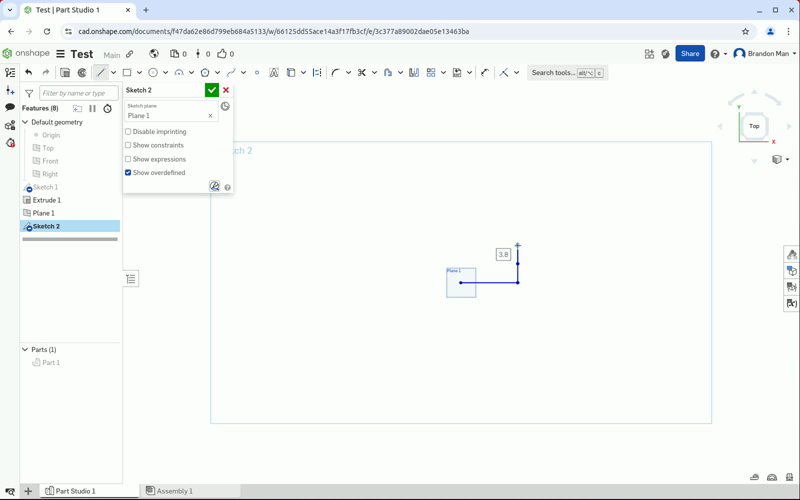
key_down(shift)
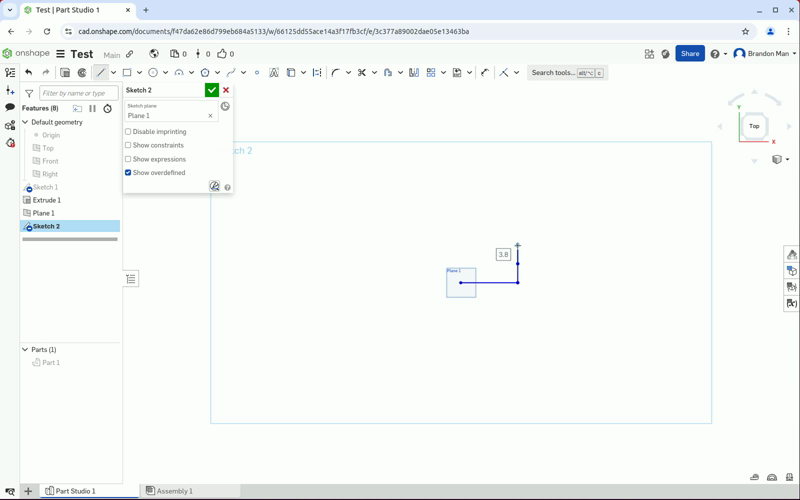
mouse_move(547, 245)
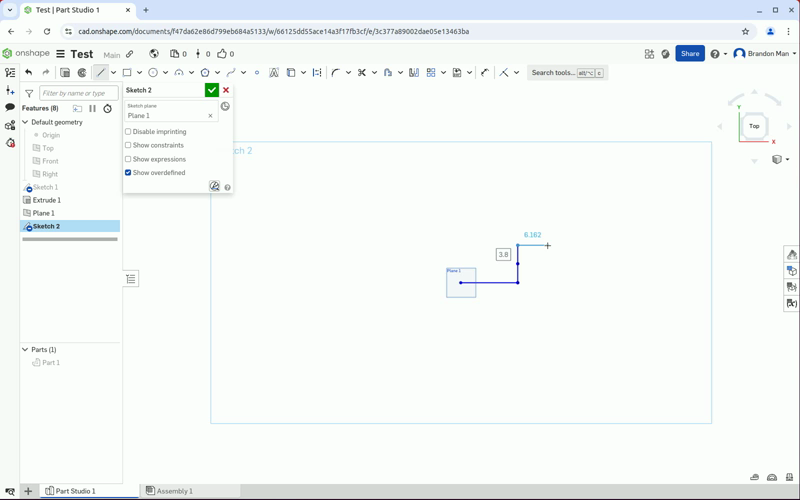
mouse_move(517, 226)
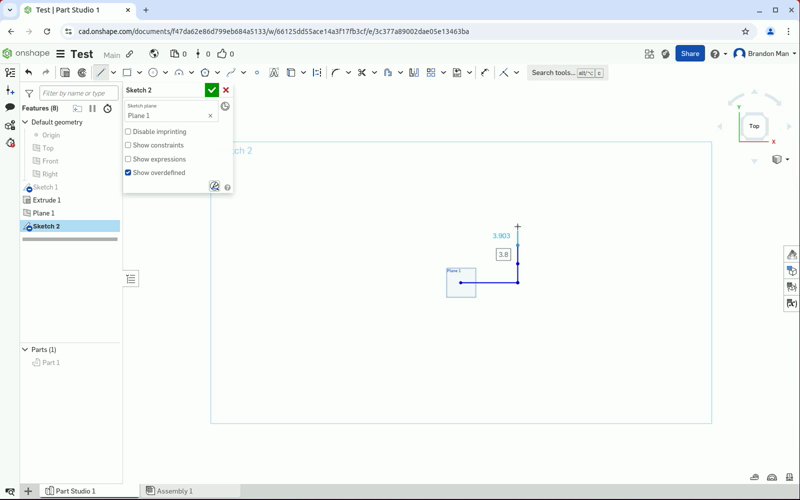
click(517, 226)
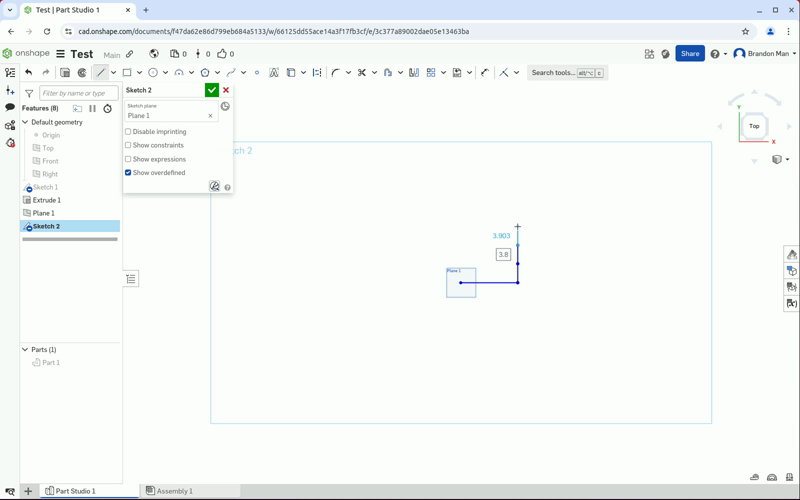
key_up(shift)
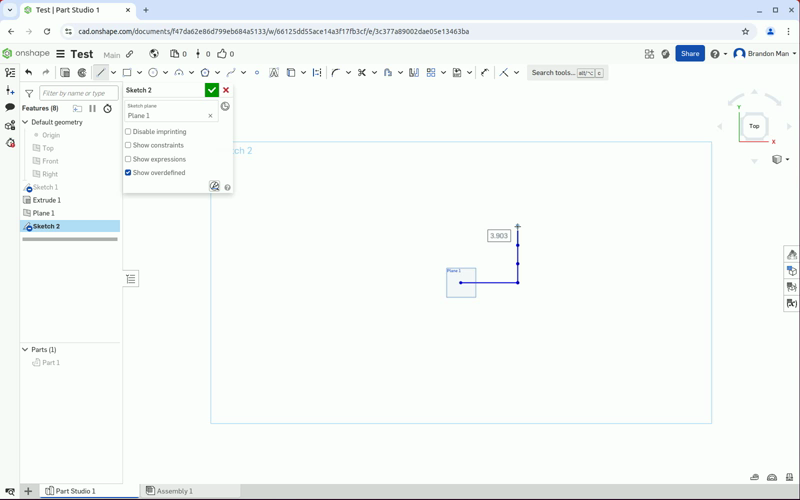
key_down(shift)
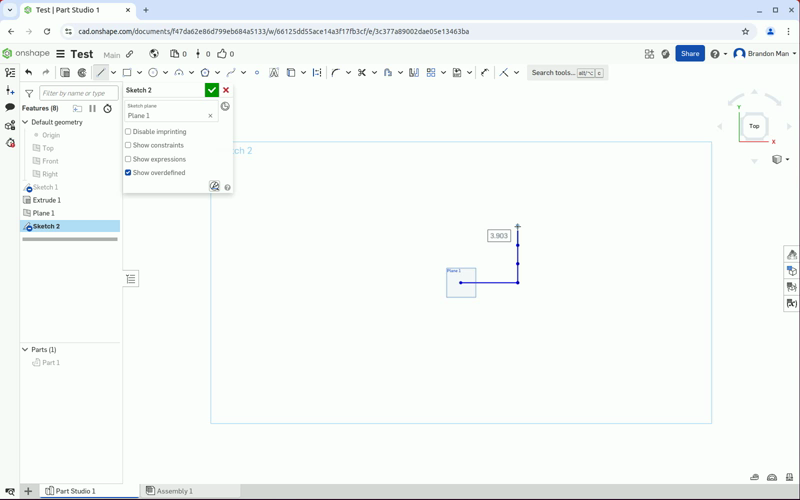
mouse_move(547, 226)
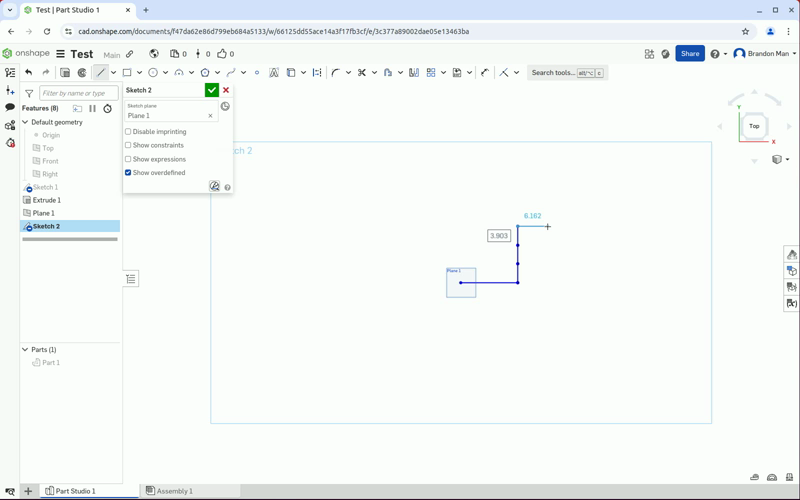
mouse_move(460, 226)
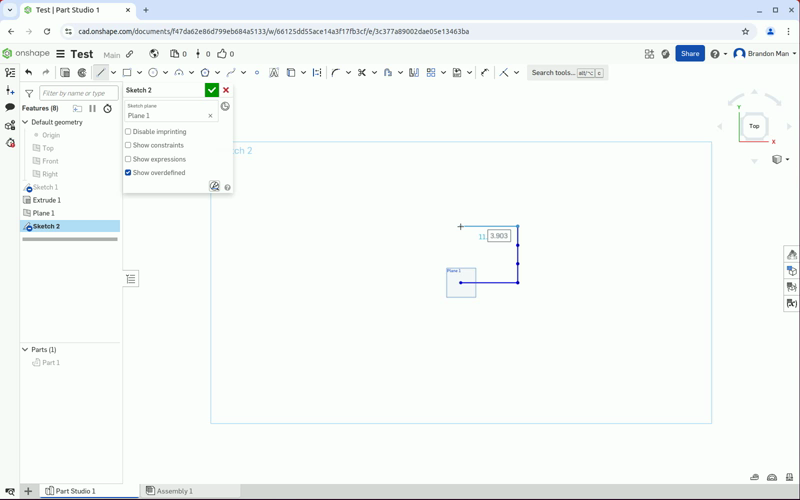
click(460, 226)
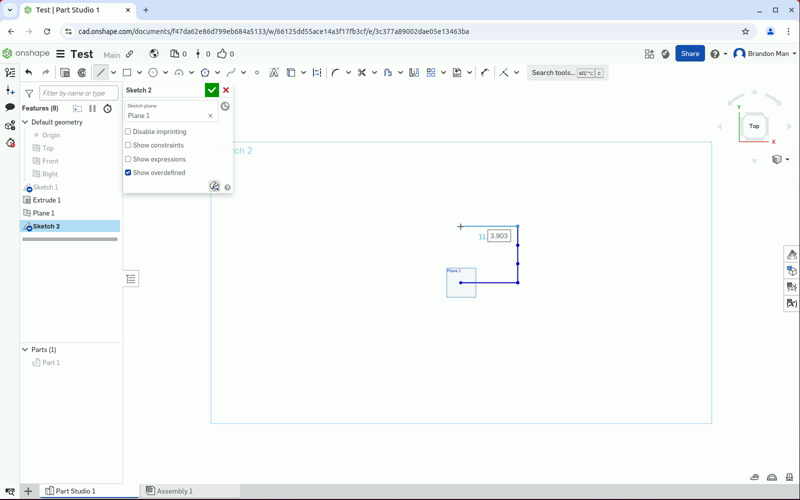
key_up(shift)
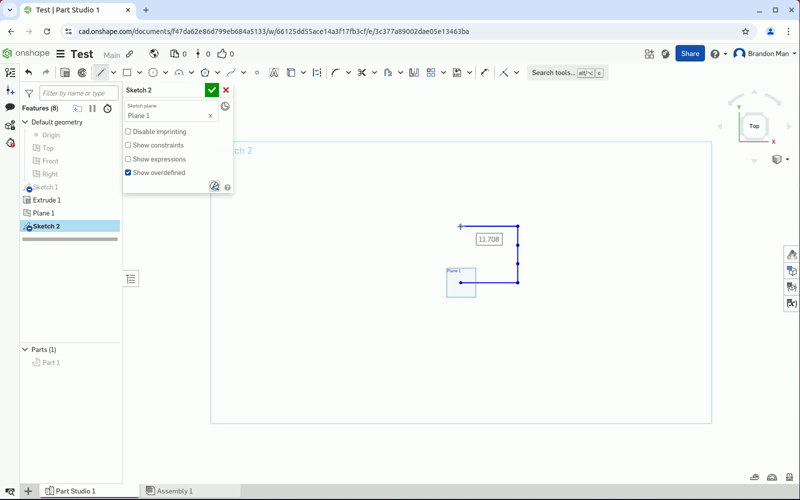
mouse_move(490, 226)
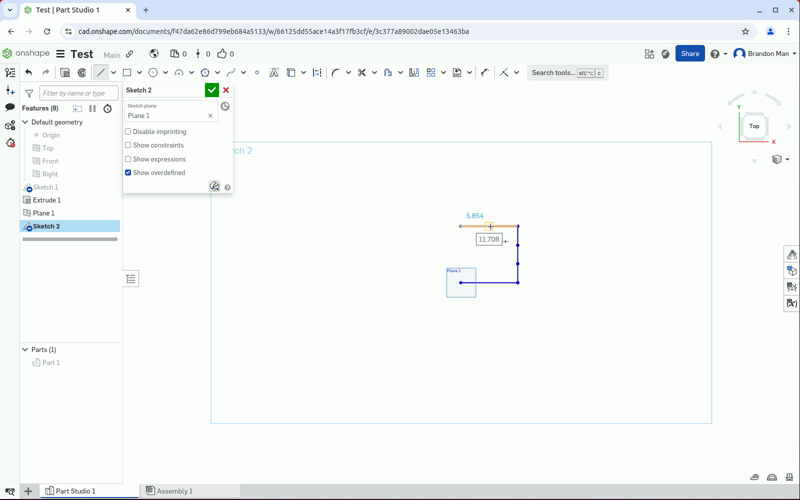
key_down(shift)
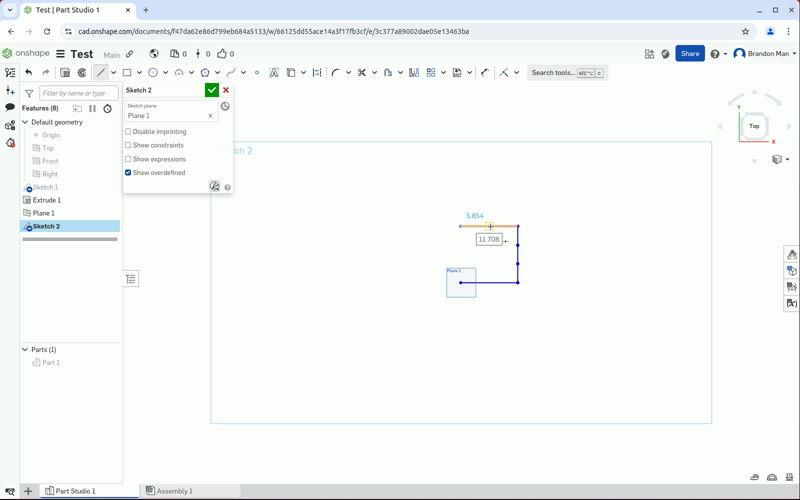
mouse_move(460, 282)
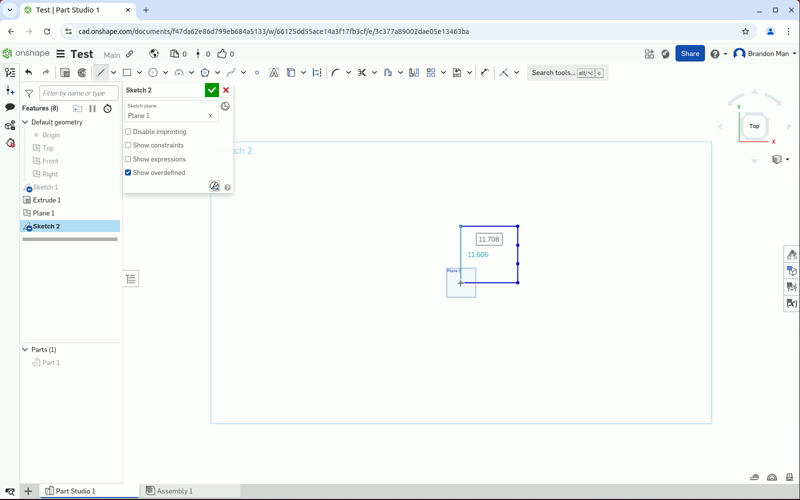
key_up(shift)
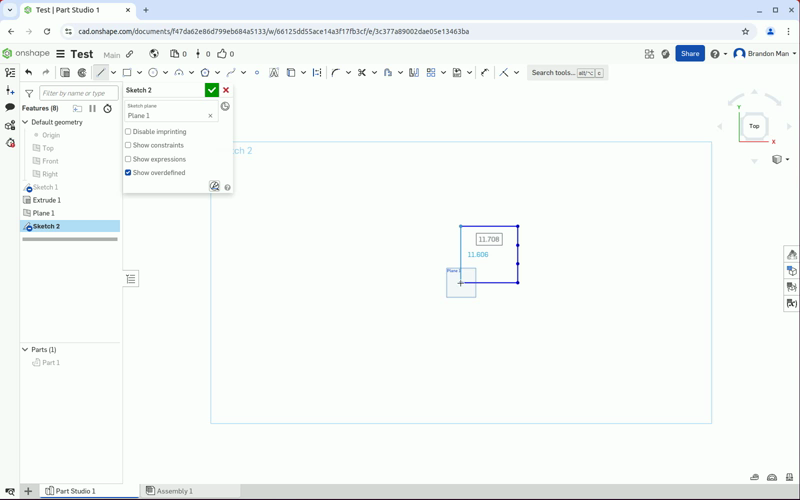
click(460, 282)
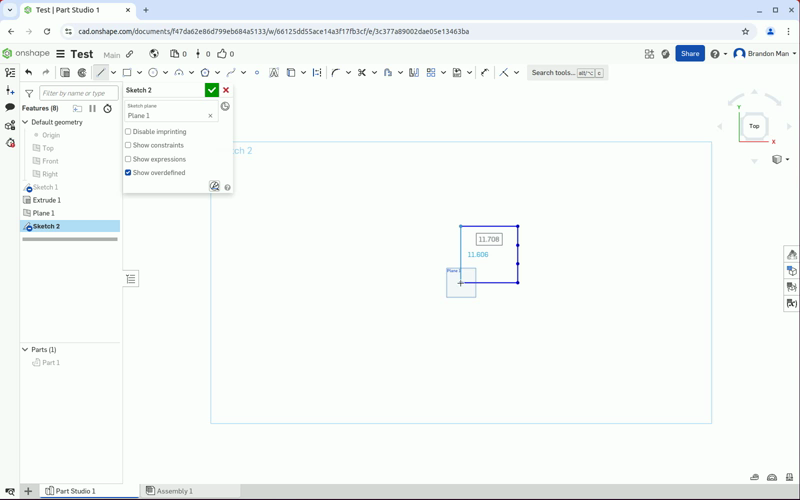
key(esc)
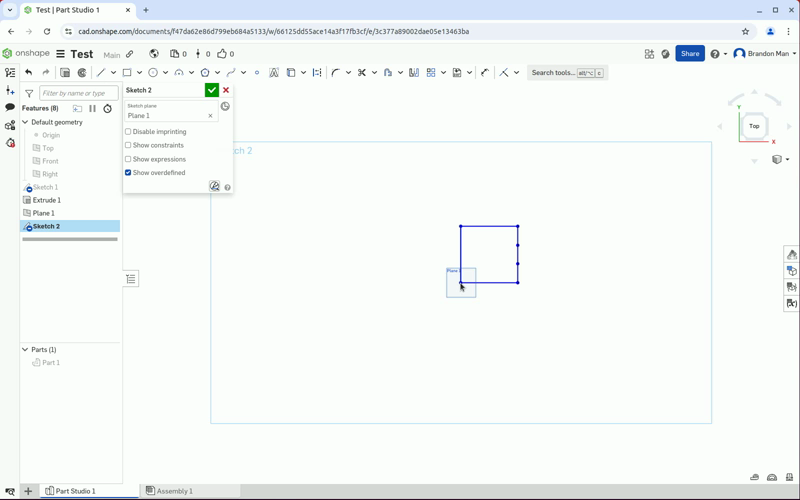
mouse_move(512, 241)
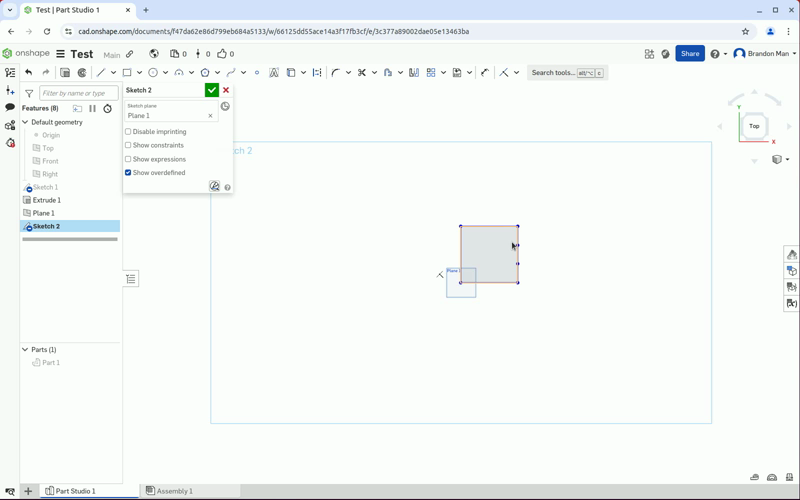
click(512, 241)
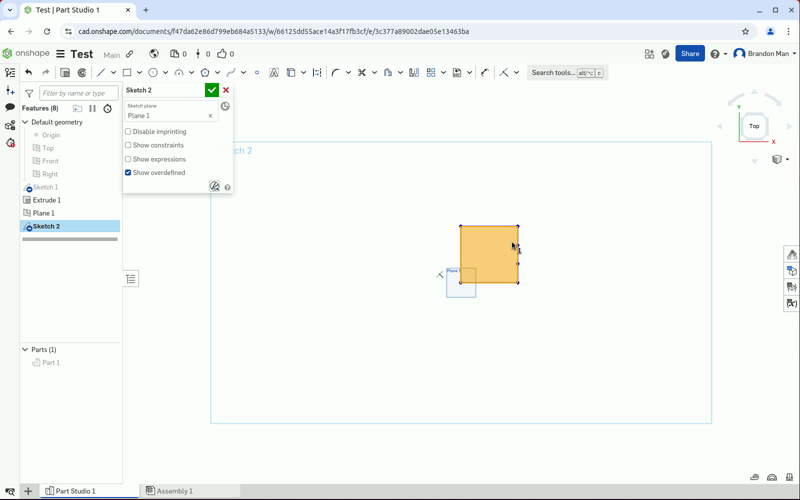
mouse_move(73, 352)
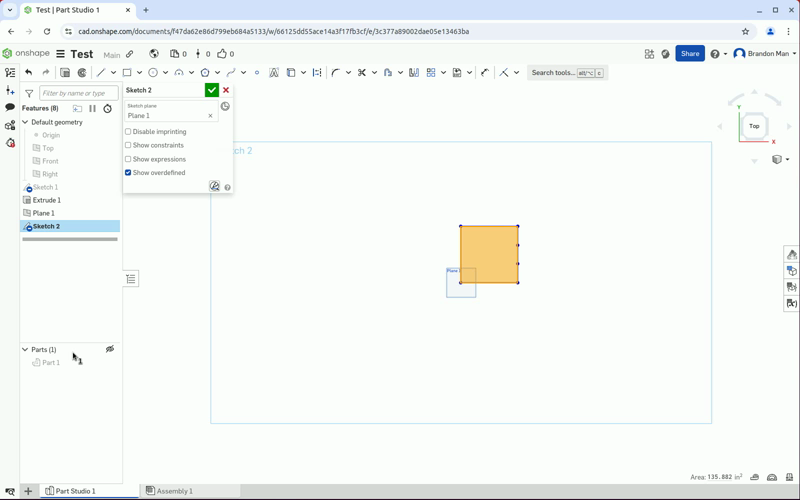
key(shift+y)
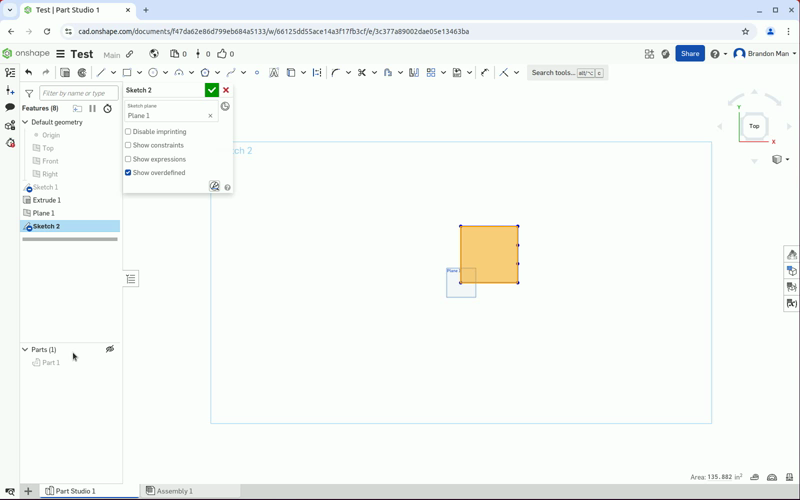
key(shift+e)
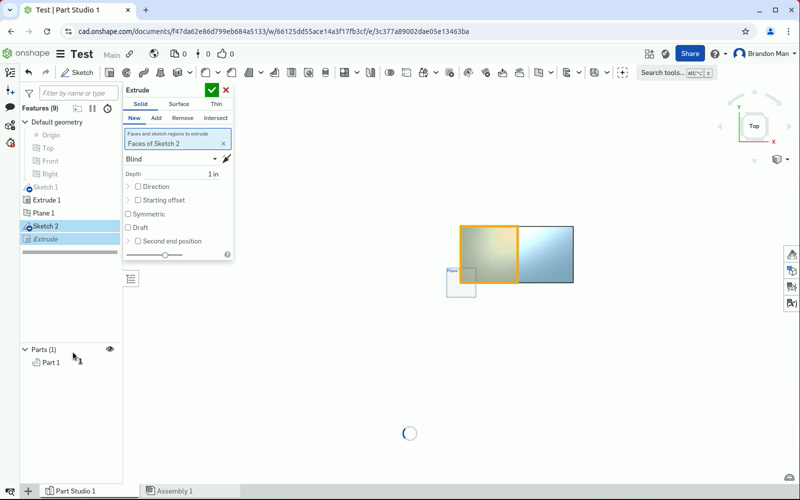
mouse_move(143, 106)
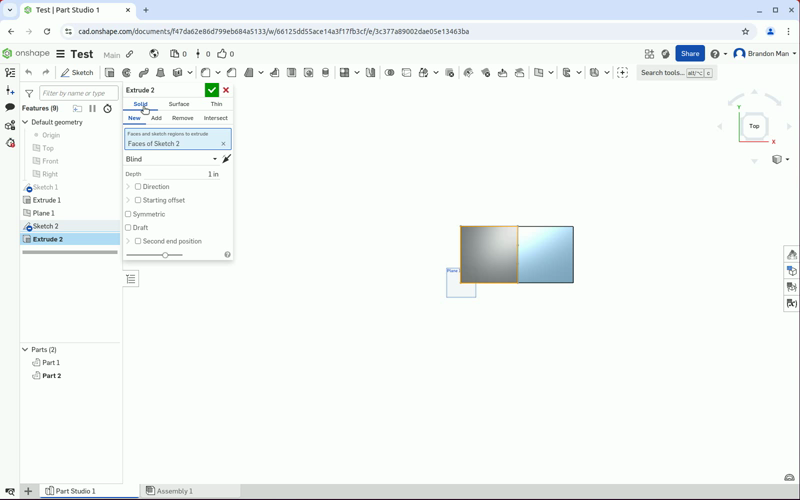
click(143, 106)
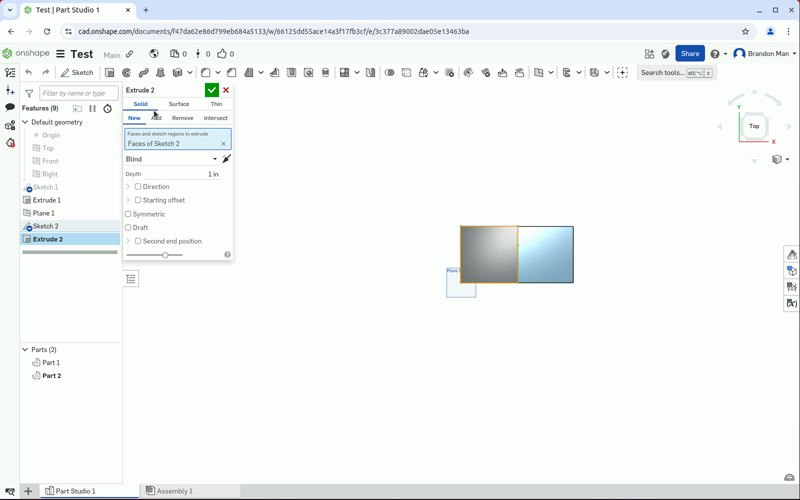
mouse_move(186, 120)
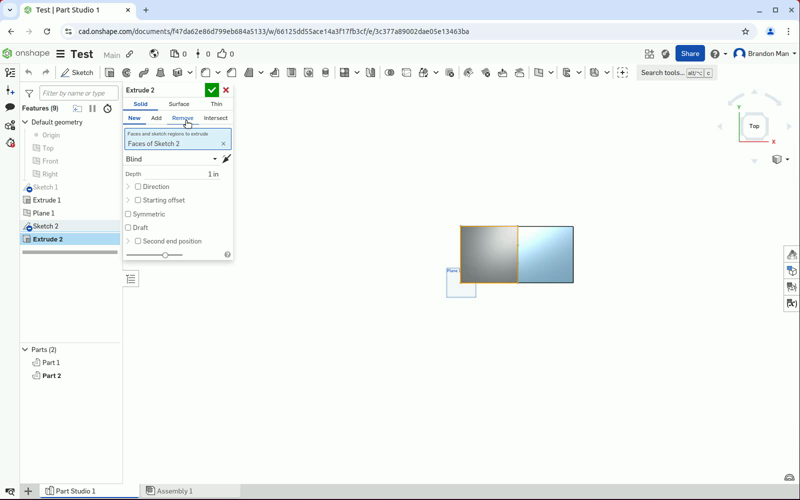
click(186, 120)
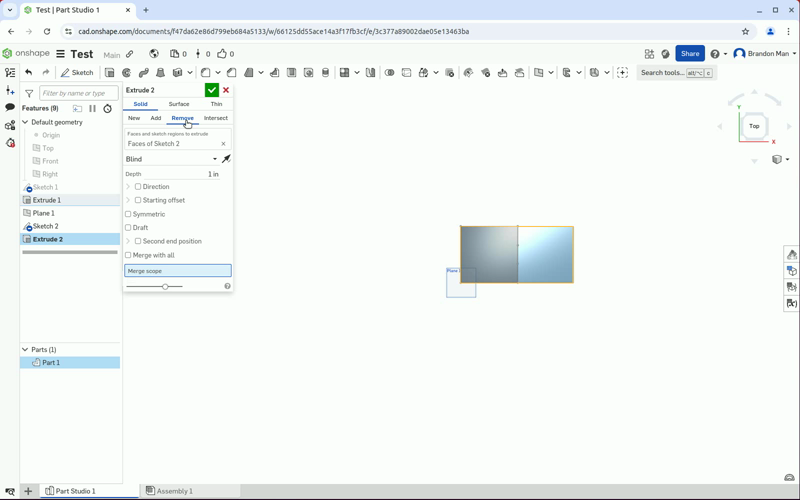
key(tab, 4)
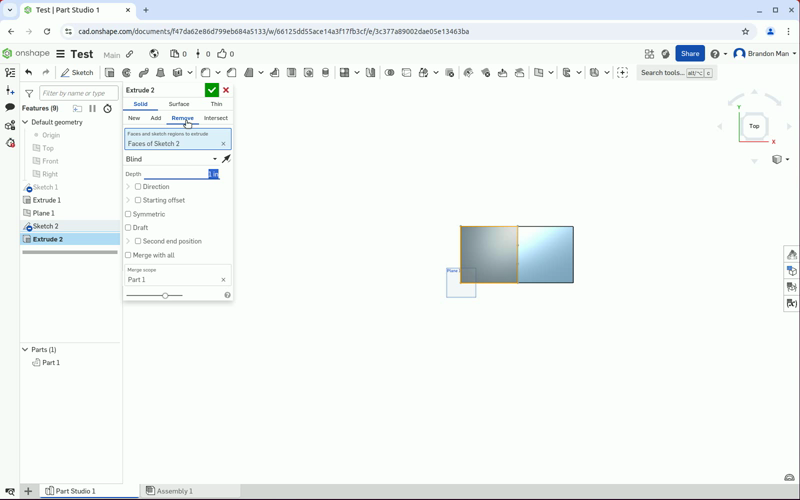
text(3.851)
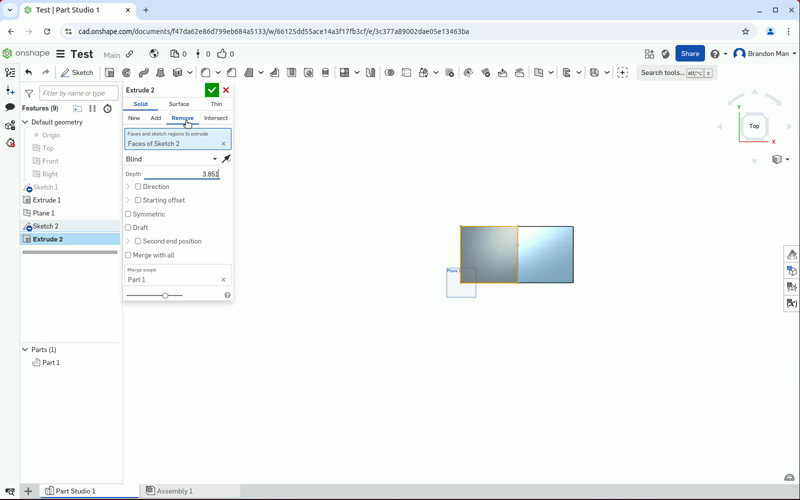
key(tab, 6)
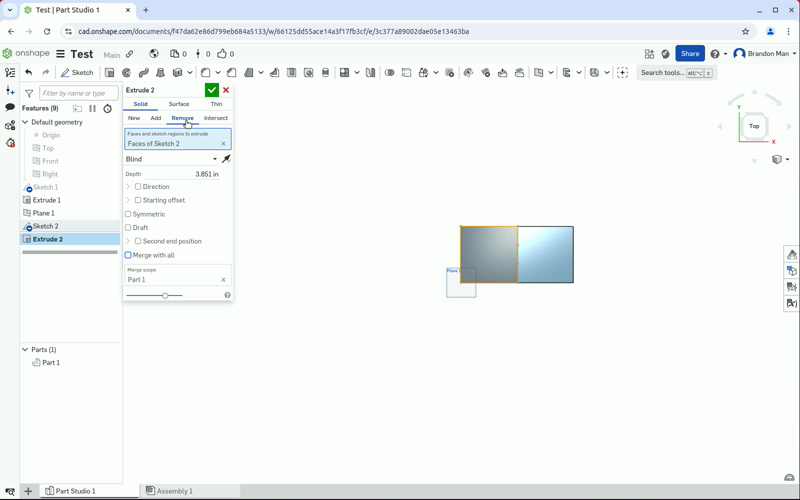
key(space)
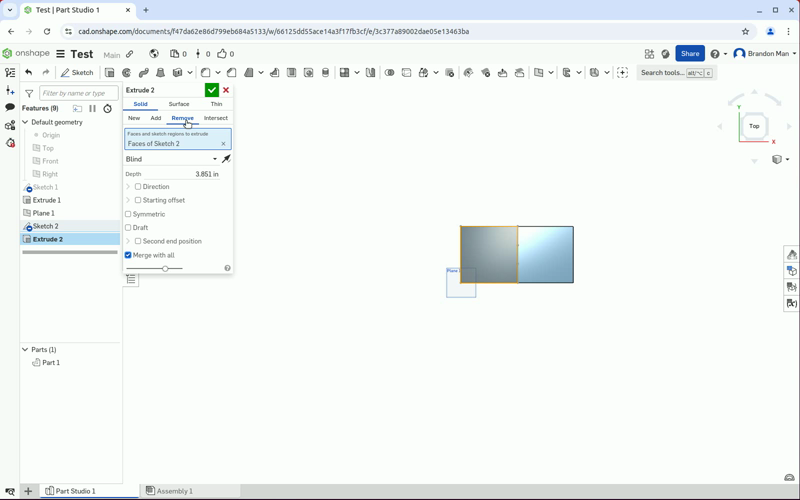
key(enter)
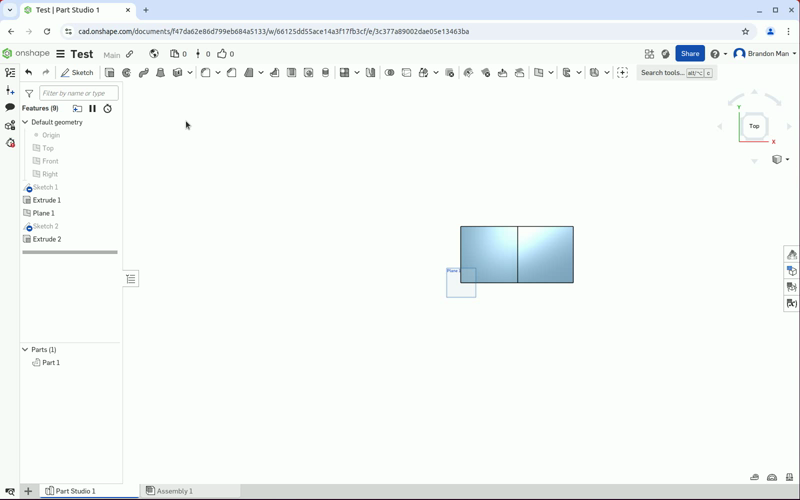
key(shift+h)
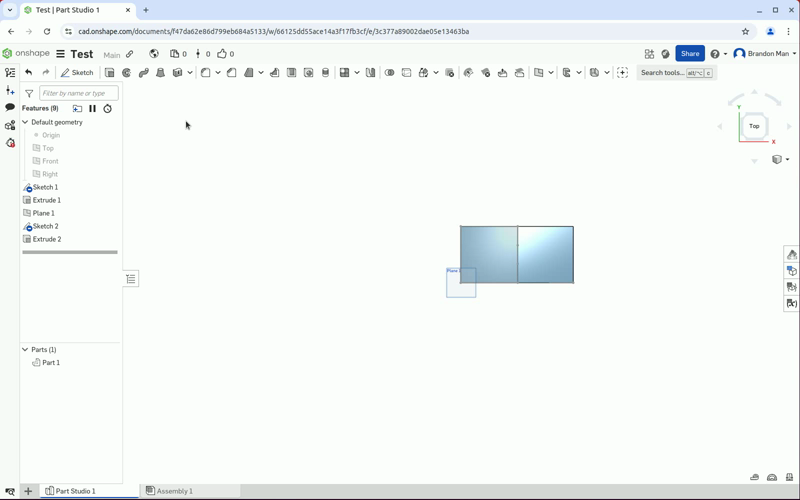
key(shift+h)
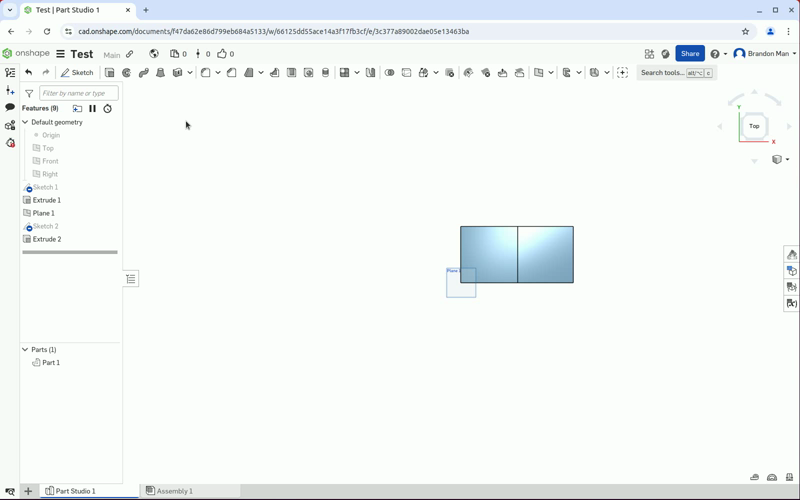
mouse_move(73, 189)
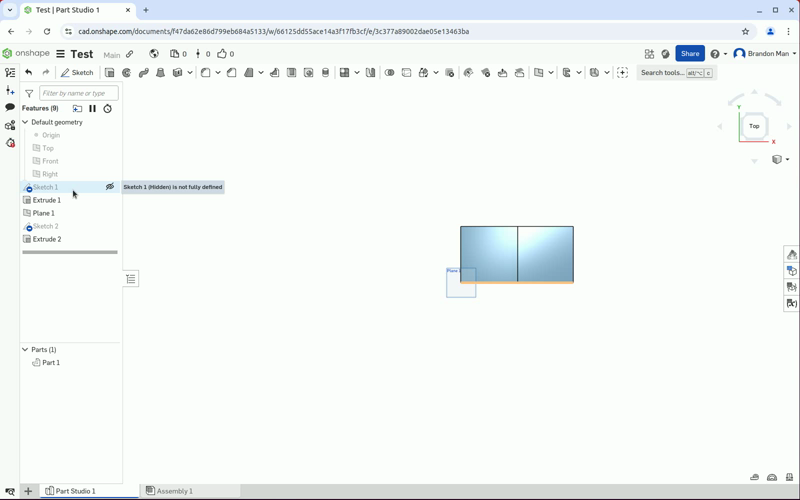
click(73, 189)
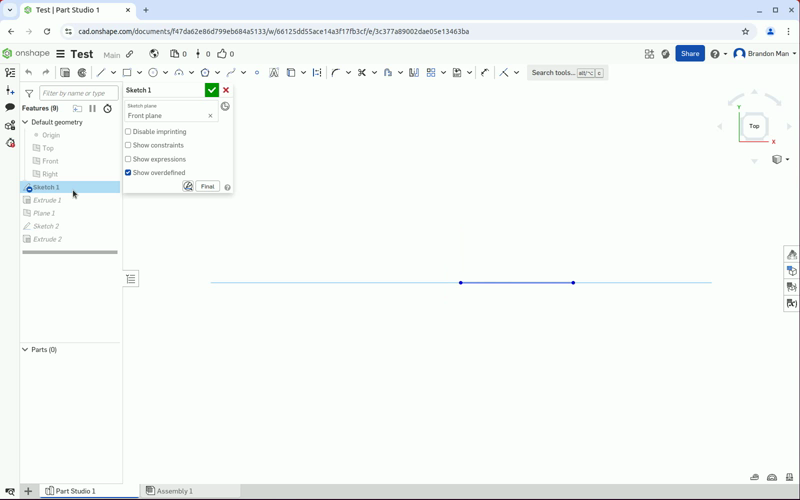
mouse_move(229, 92)
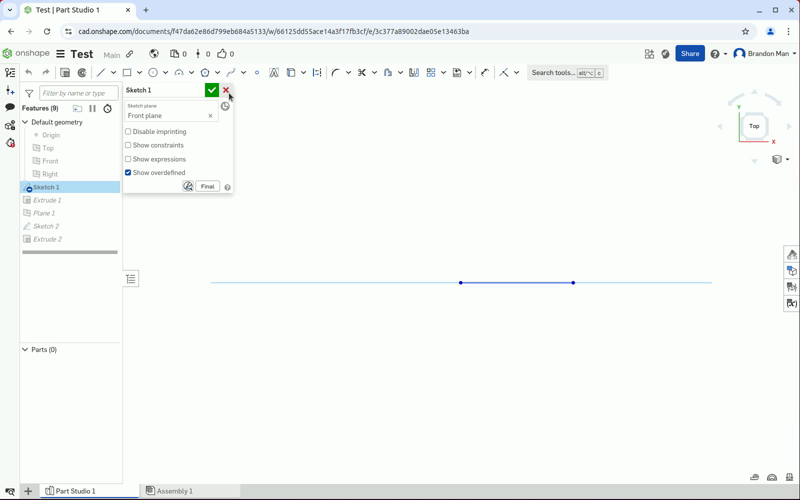
click(229, 92)
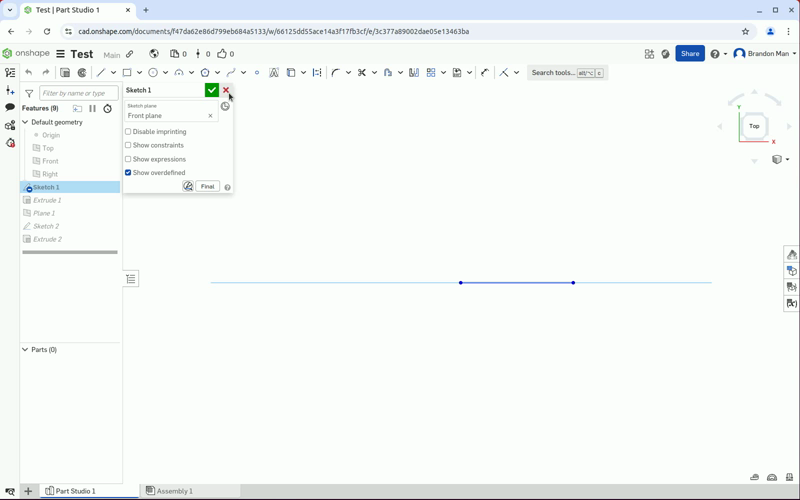
key(shift+s)
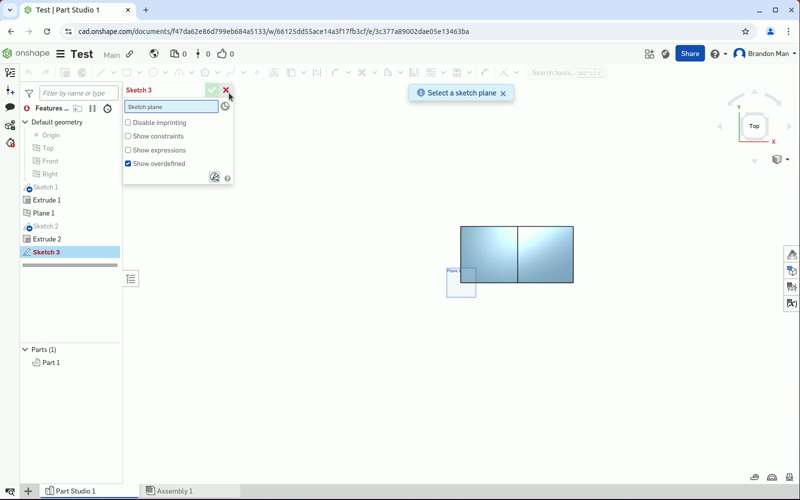
mouse_move(73, 215)
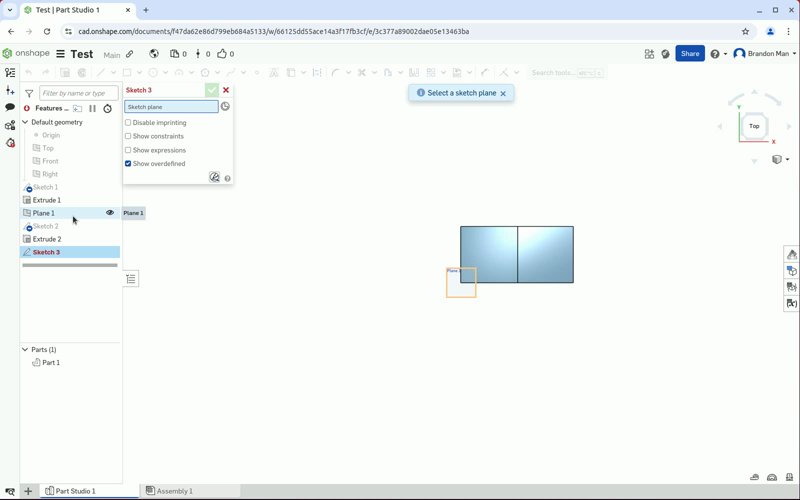
click(73, 215)
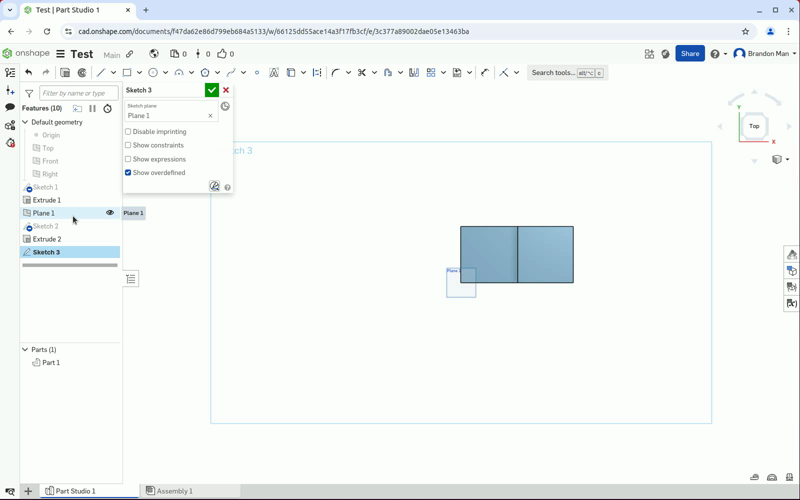
mouse_move(73, 352)
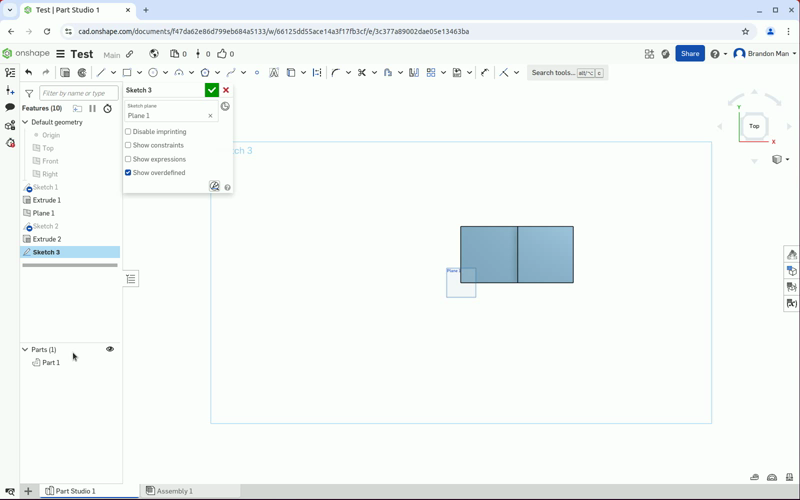
key(y)
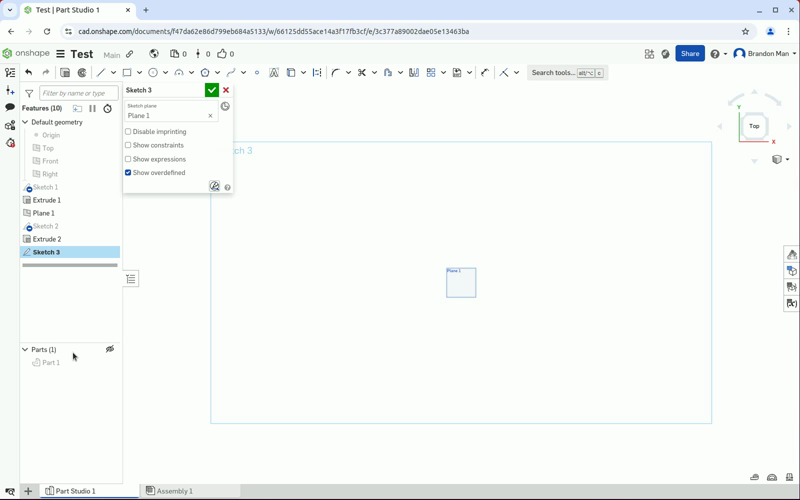
key(l)
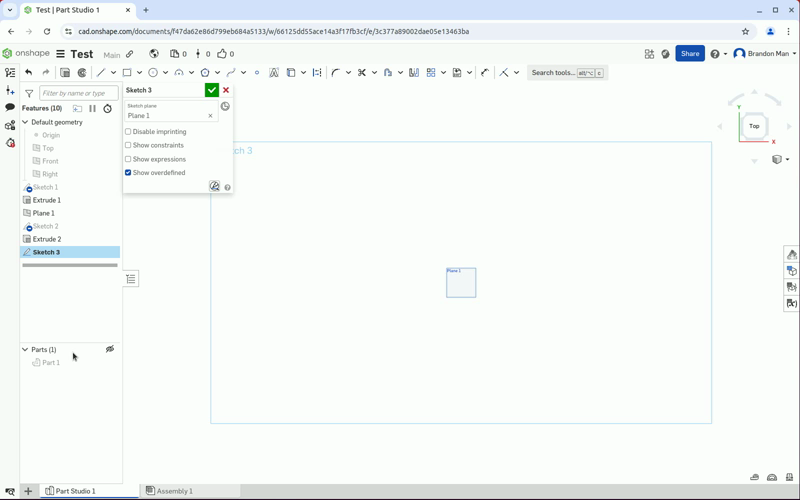
key_down(shift)
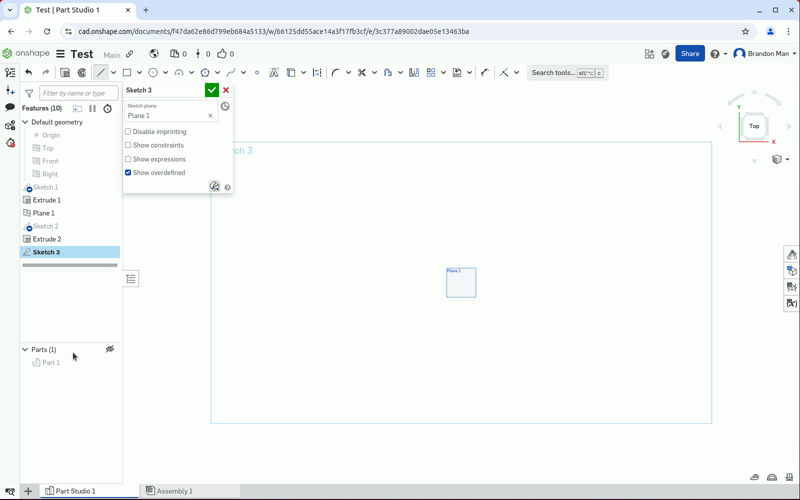
mouse_move(516, 264)
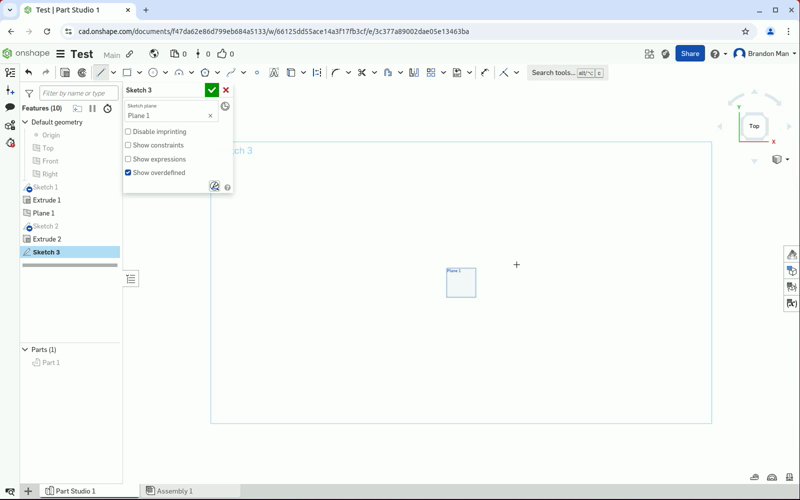
click(516, 264)
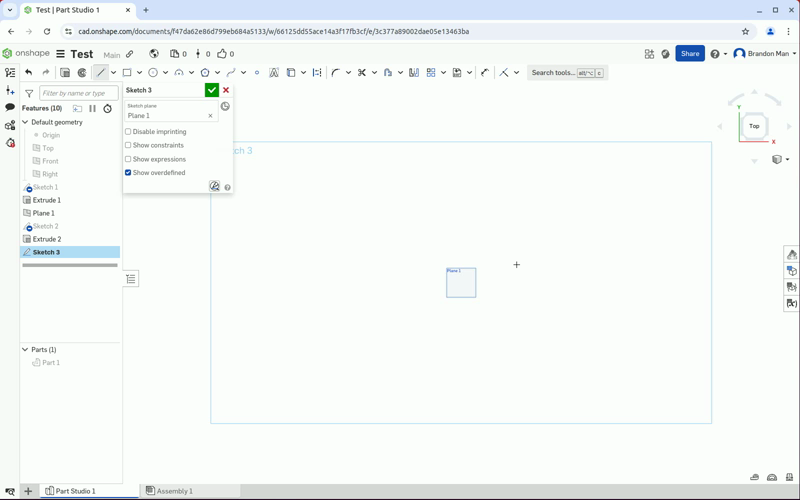
key_up(shift)
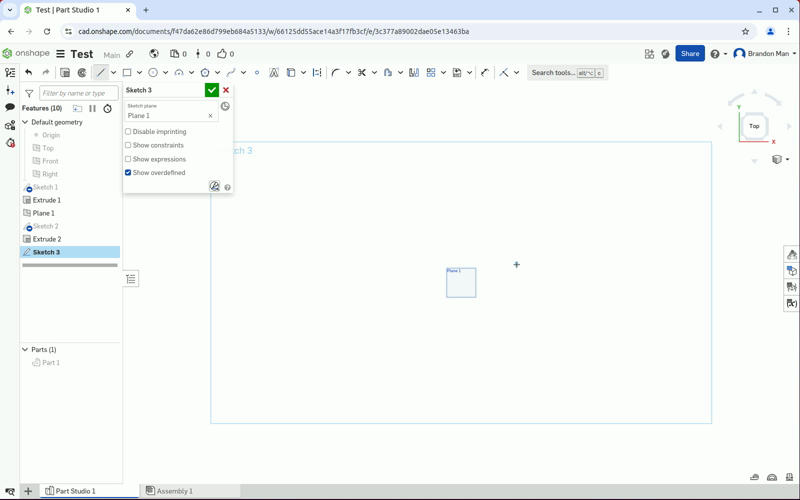
key_down(shift)
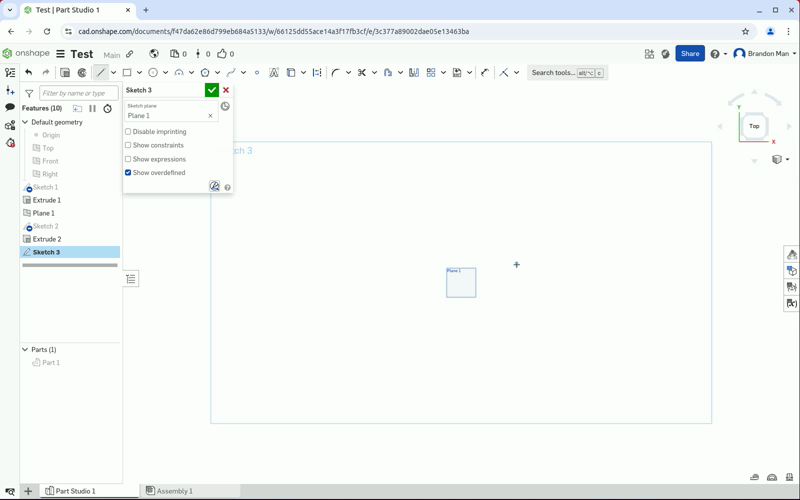
mouse_move(546, 264)
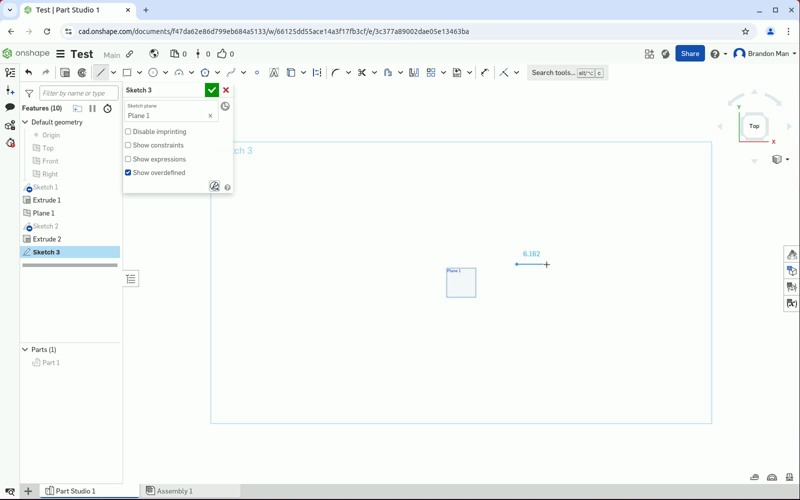
mouse_move(573, 264)
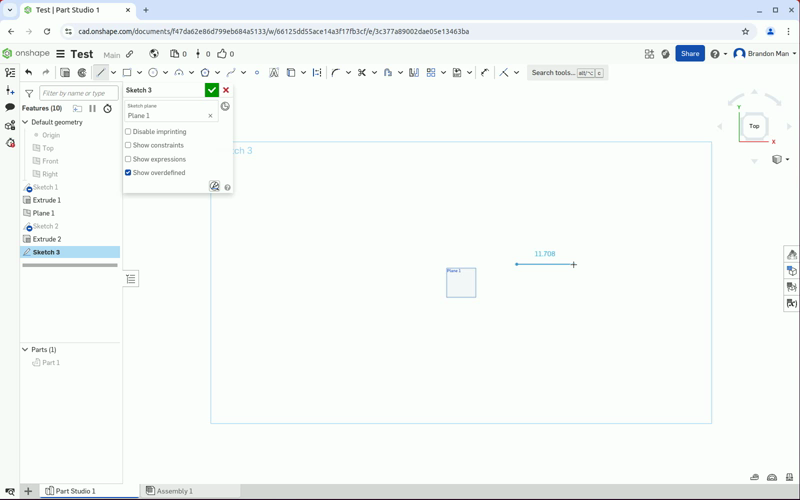
click(573, 264)
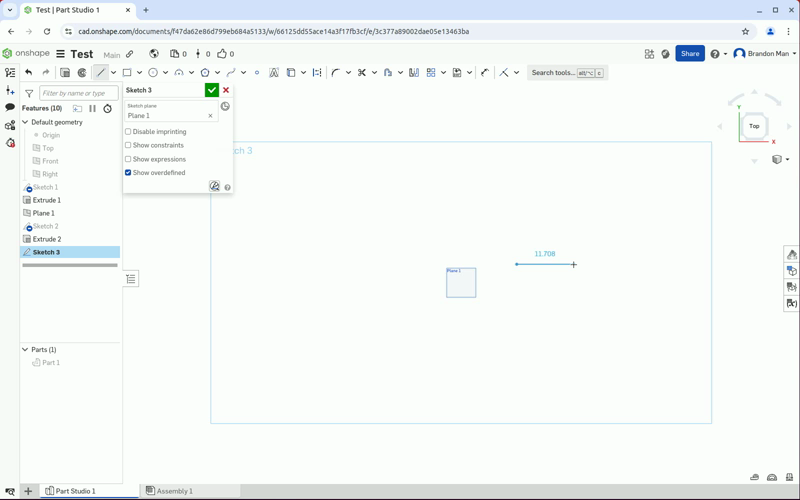
key_up(shift)
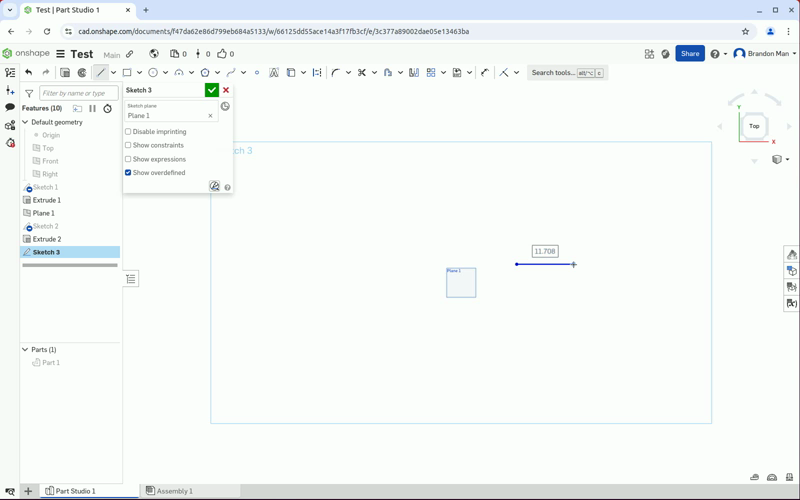
key_down(shift)
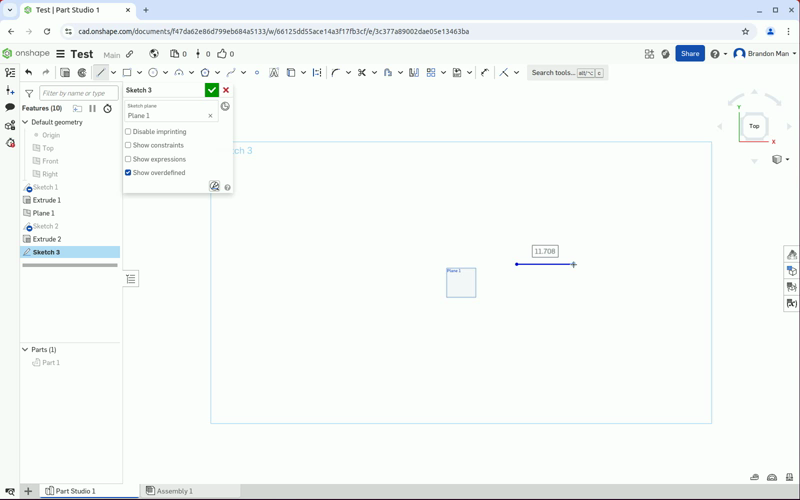
mouse_move(589, 264)
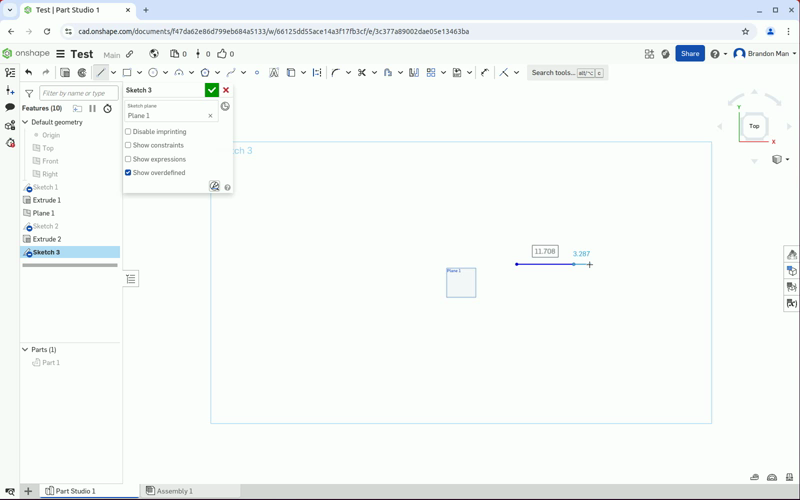
mouse_move(573, 245)
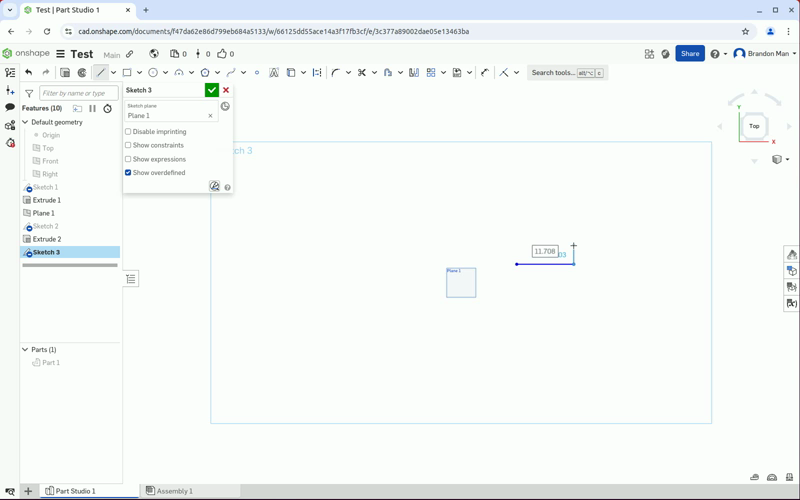
click(573, 245)
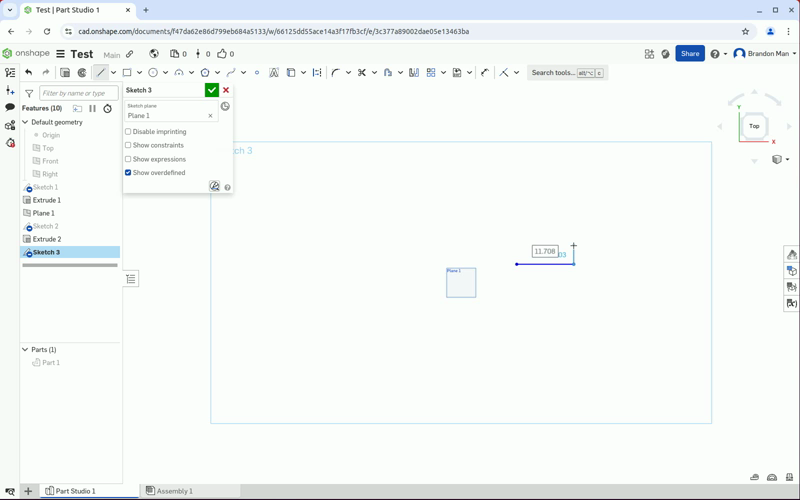
key_up(shift)
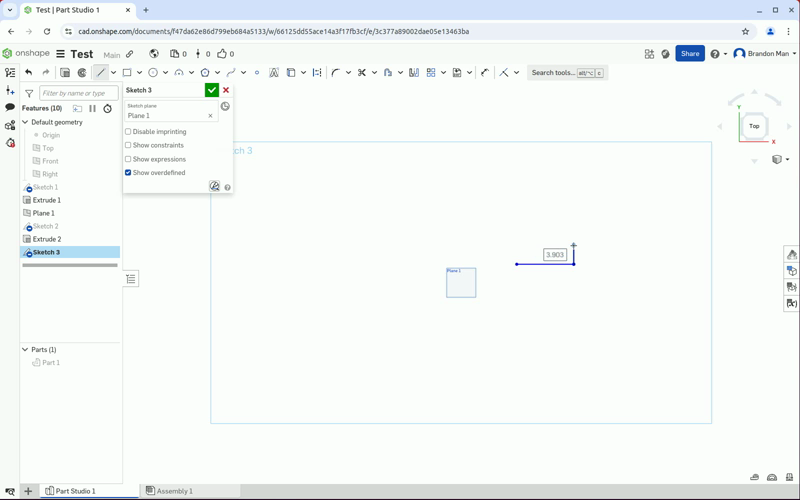
key_down(shift)
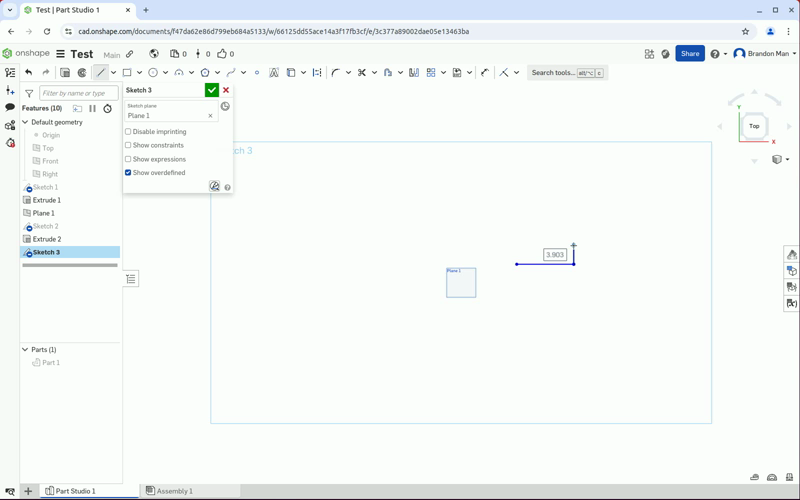
mouse_move(589, 245)
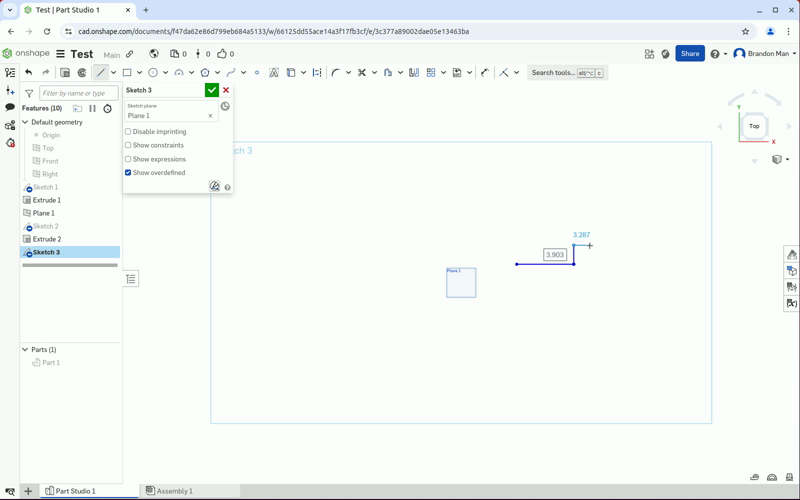
mouse_move(516, 245)
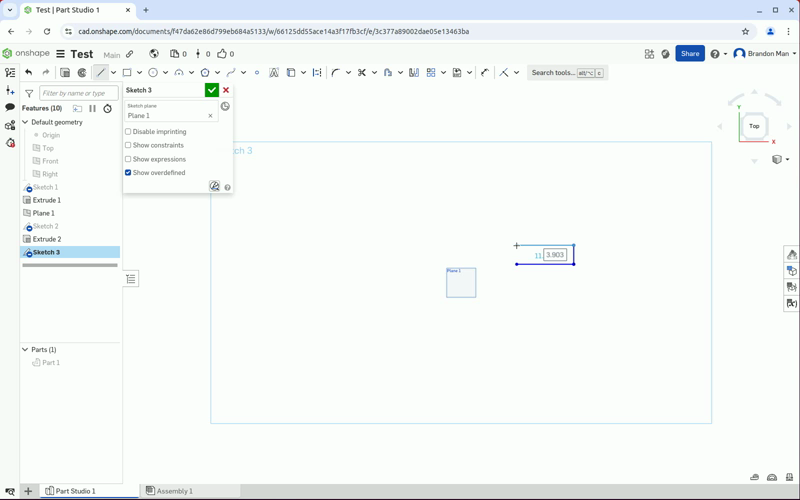
click(516, 245)
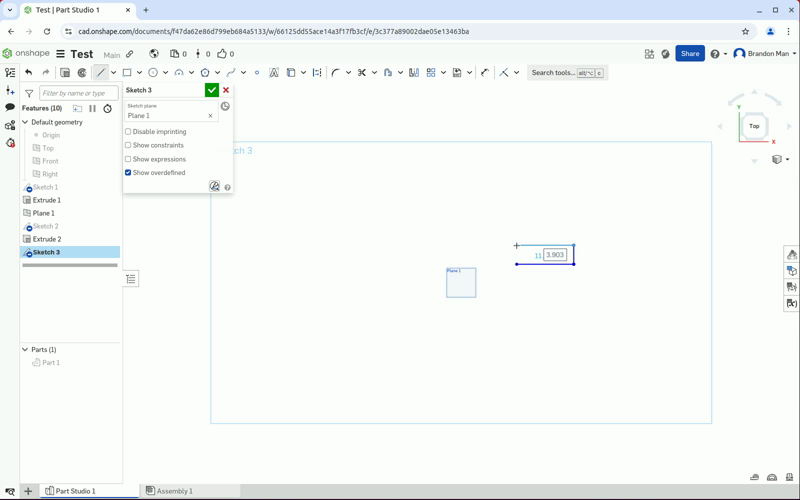
key_up(shift)
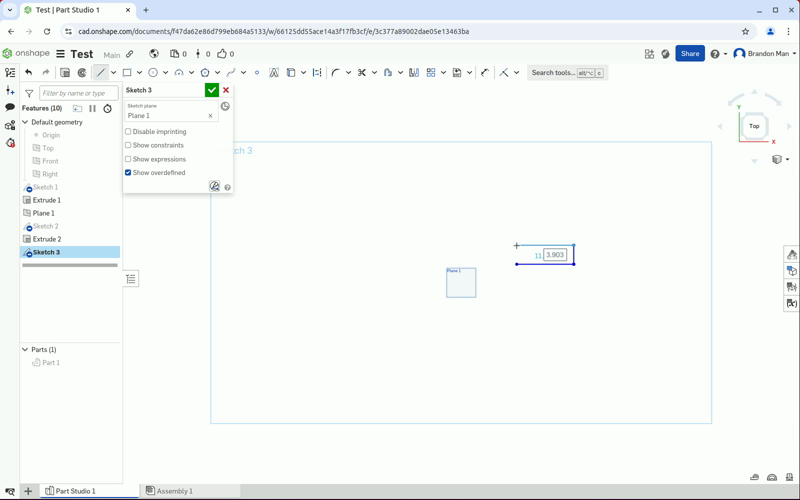
mouse_move(546, 245)
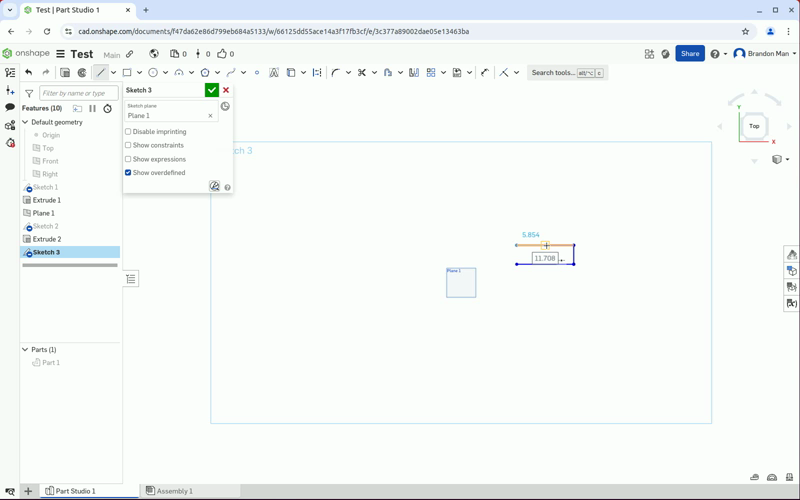
key_down(shift)
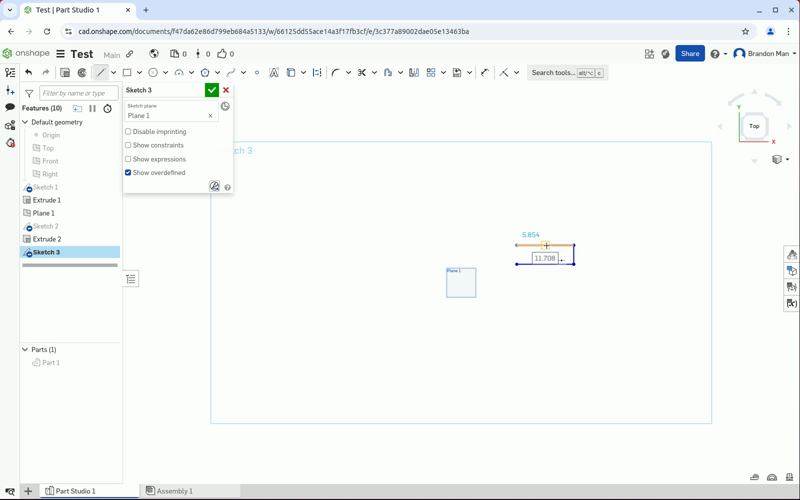
mouse_move(516, 264)
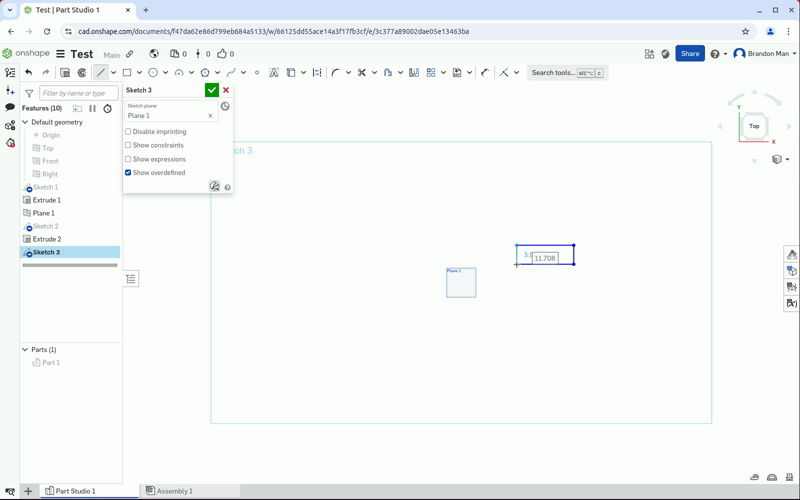
key_up(shift)
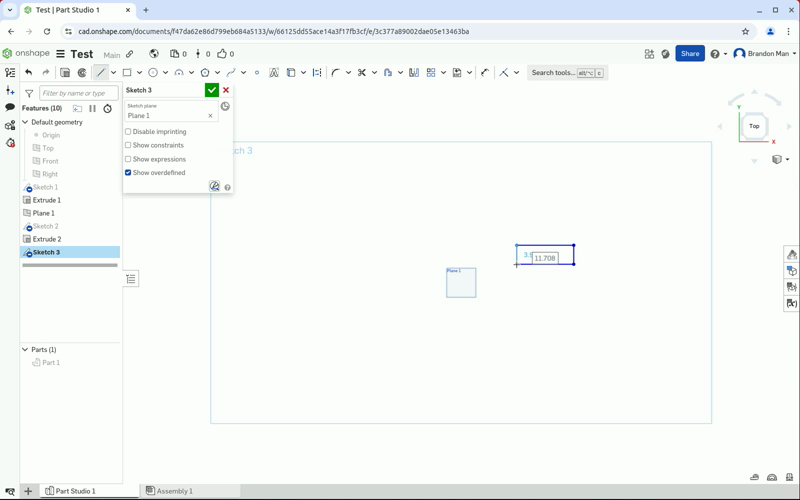
click(516, 264)
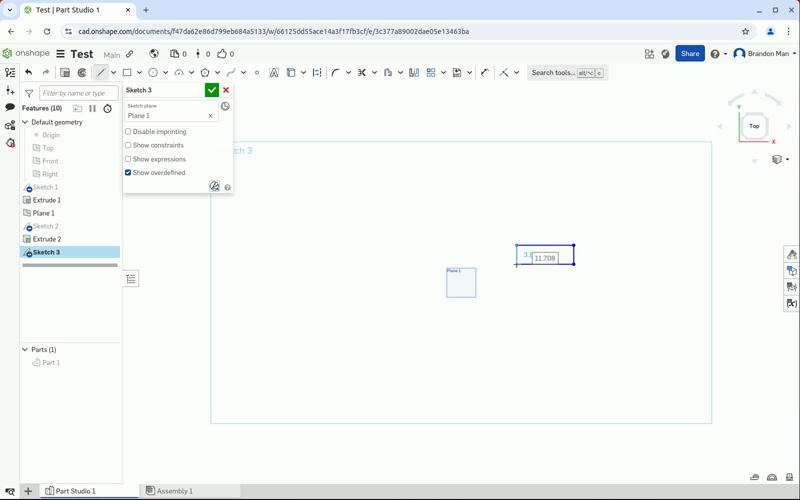
key(esc)
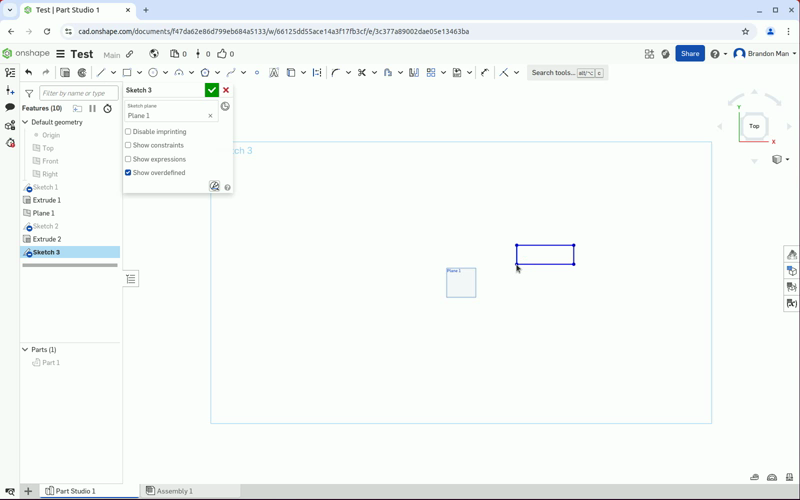
mouse_move(563, 259)
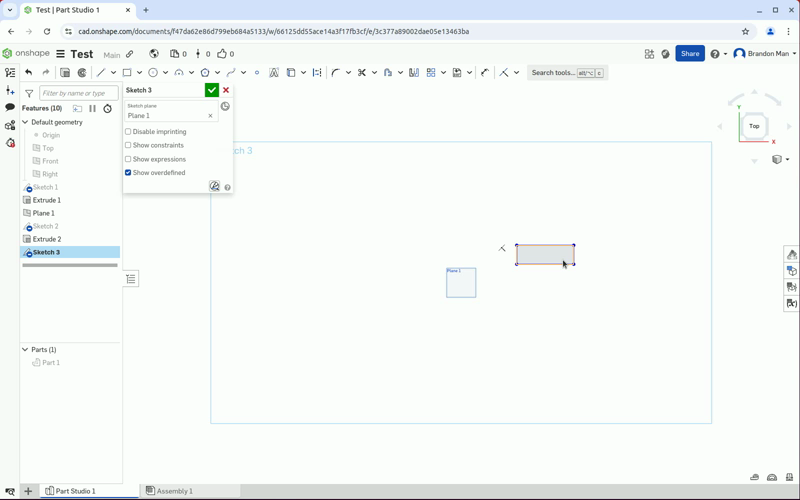
scroll(6)
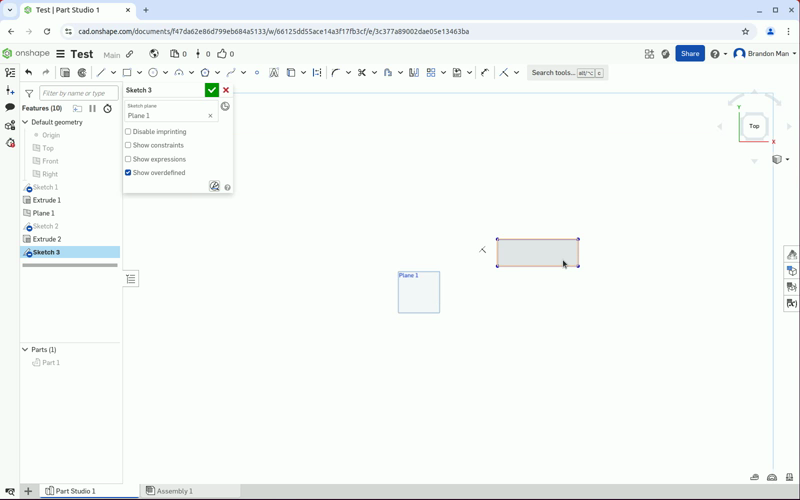
scroll(6)
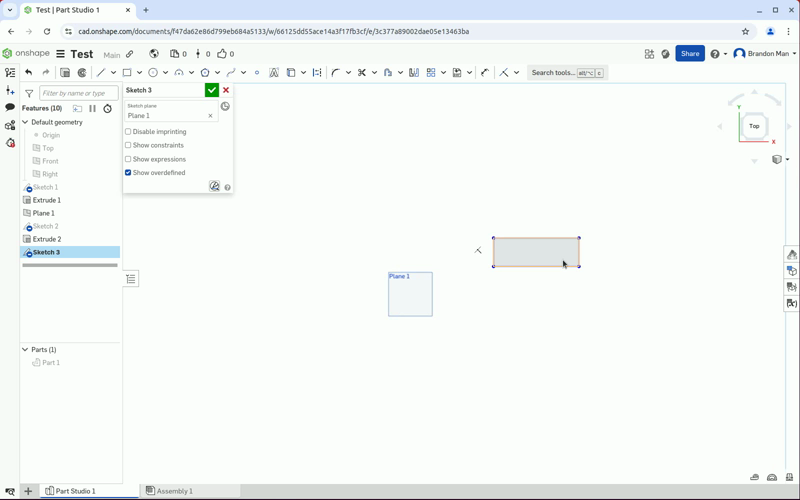
scroll(6)
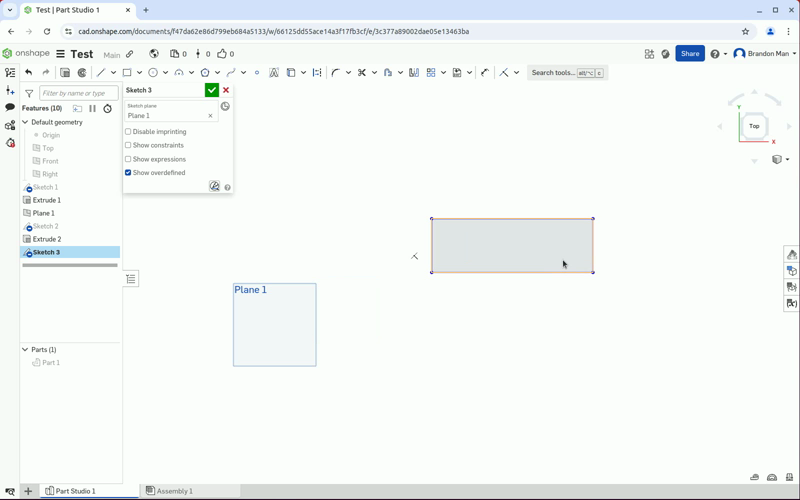
scroll(6)
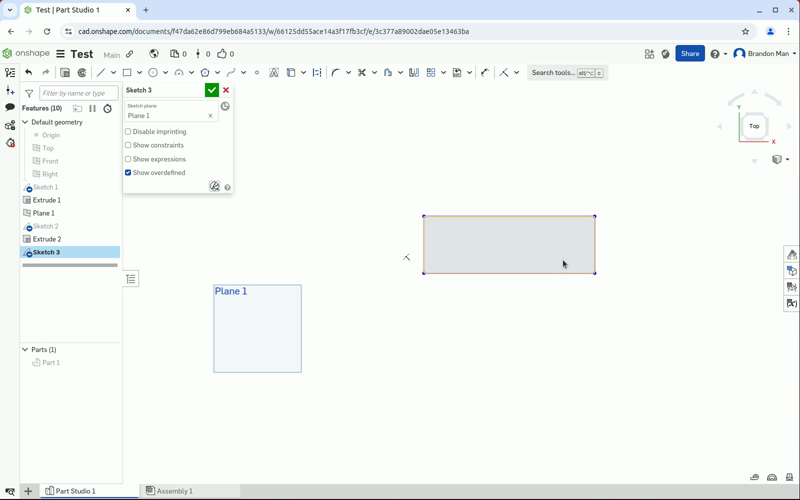
scroll(6)
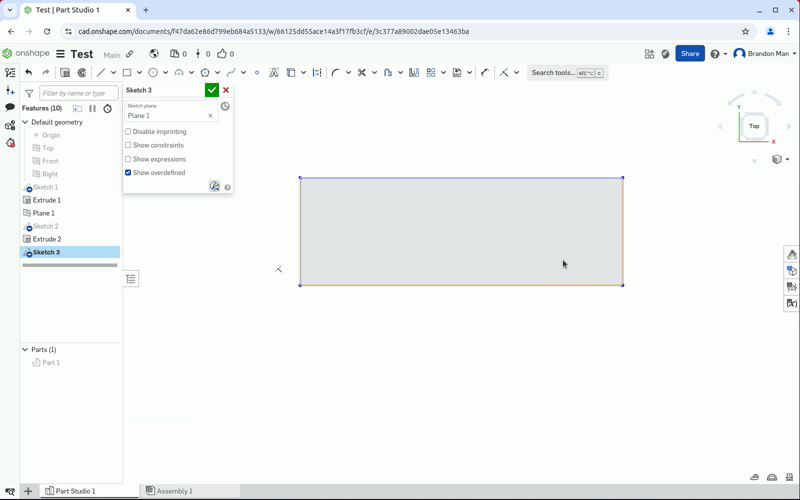
scroll(6)
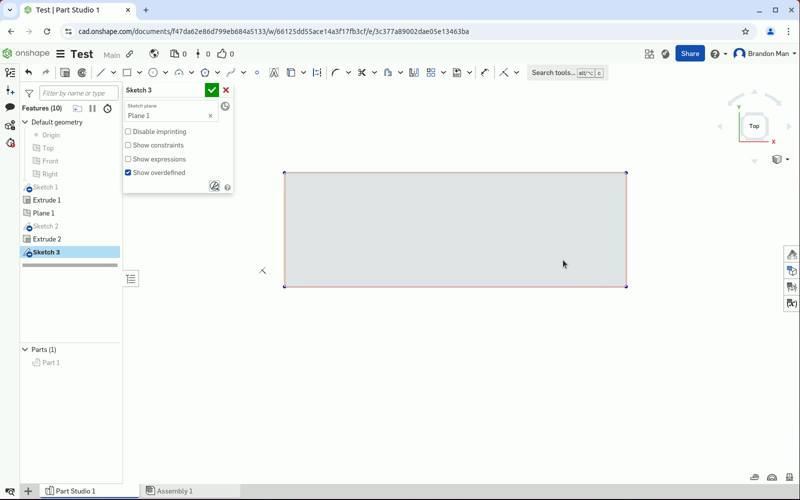
scroll(6)
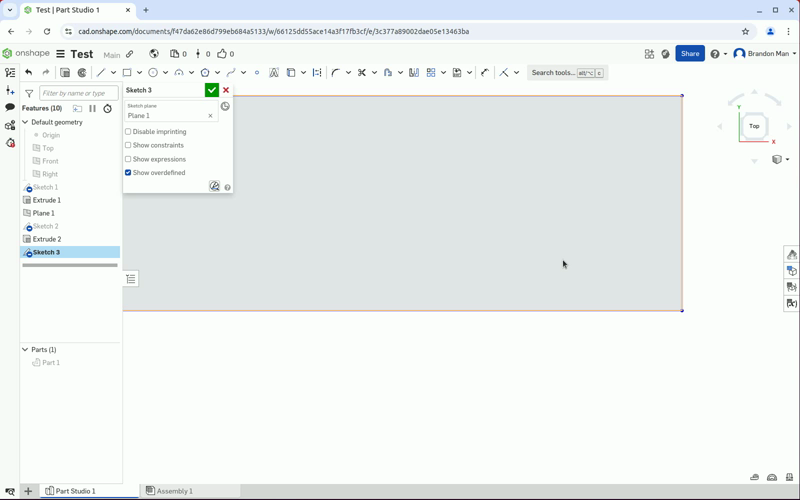
click(563, 259)
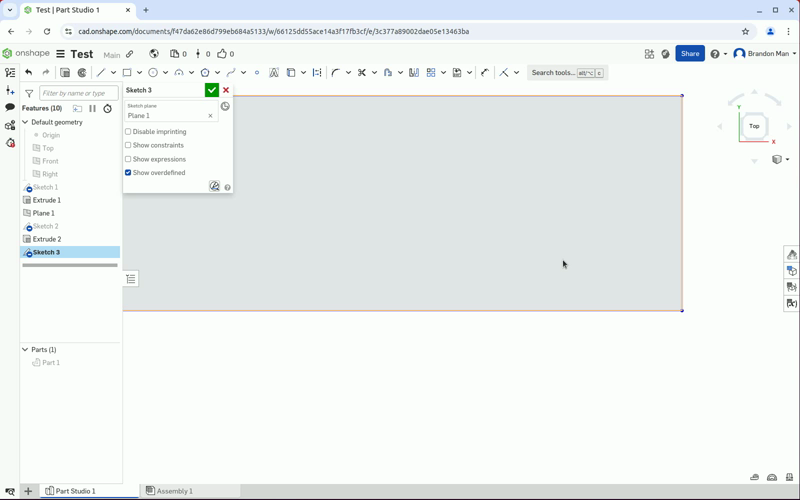
scroll(-6)
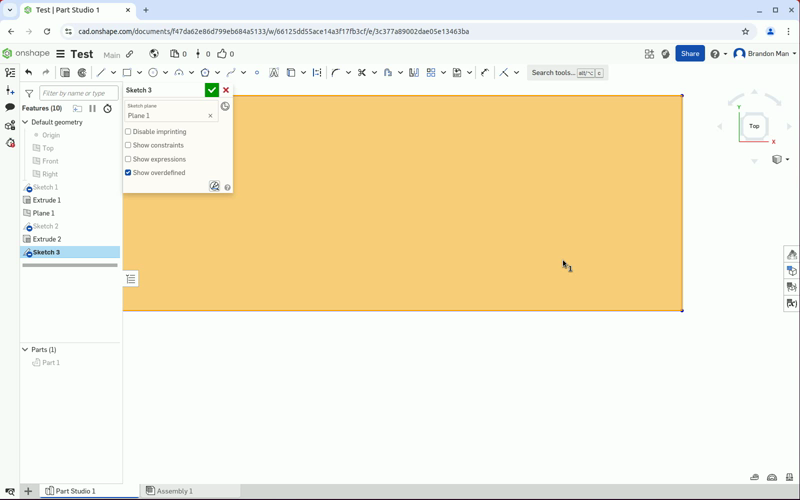
scroll(-6)
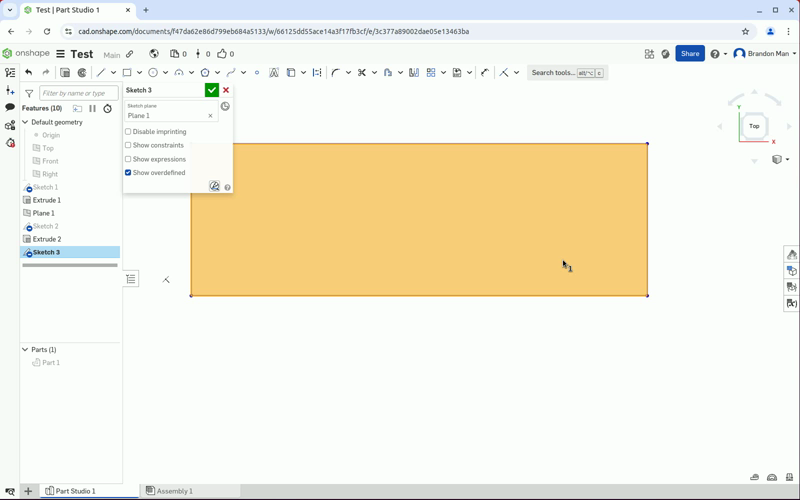
scroll(-6)
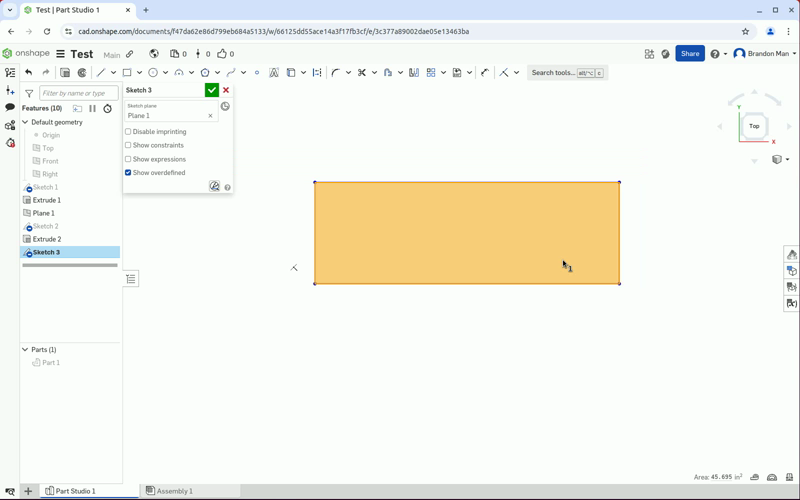
scroll(-6)
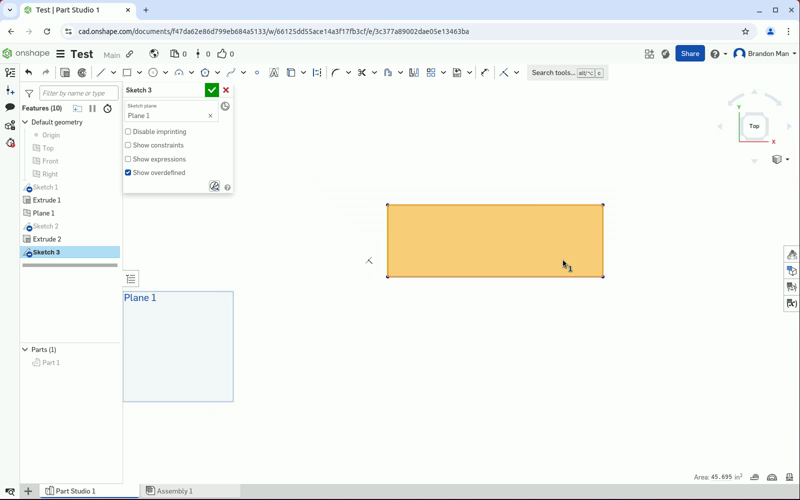
scroll(-6)
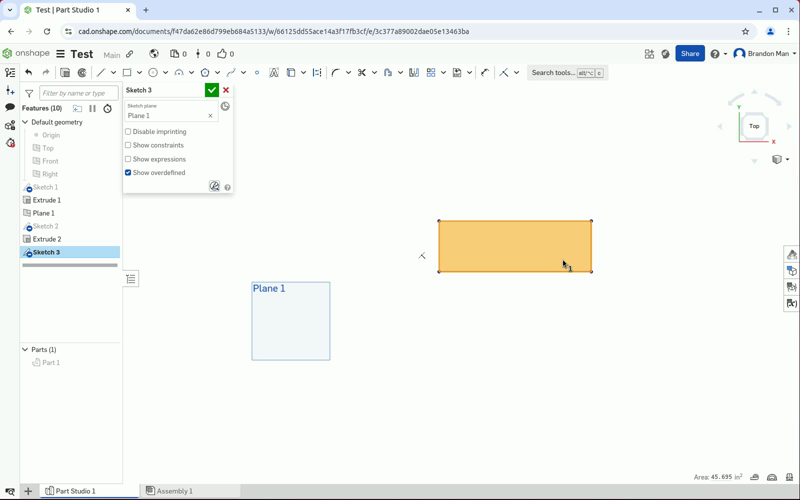
scroll(-6)
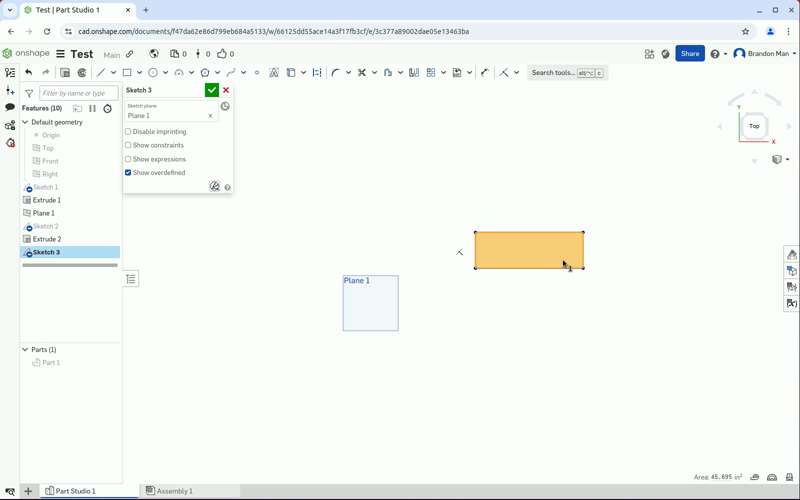
scroll(-6)
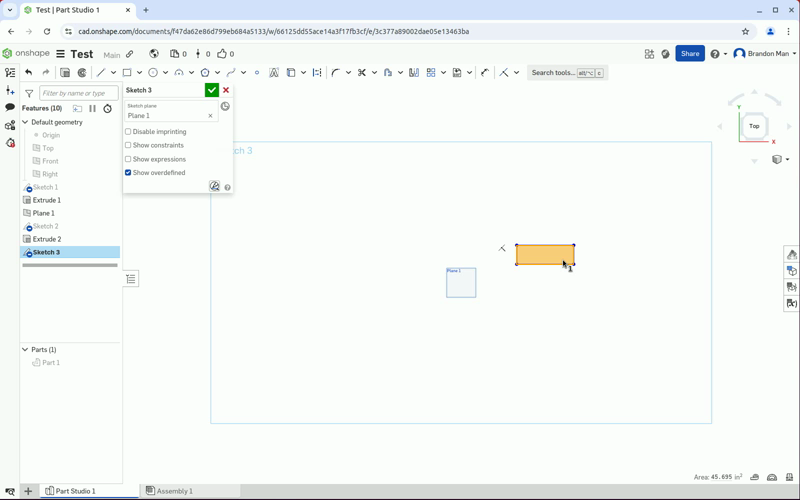
mouse_move(73, 352)
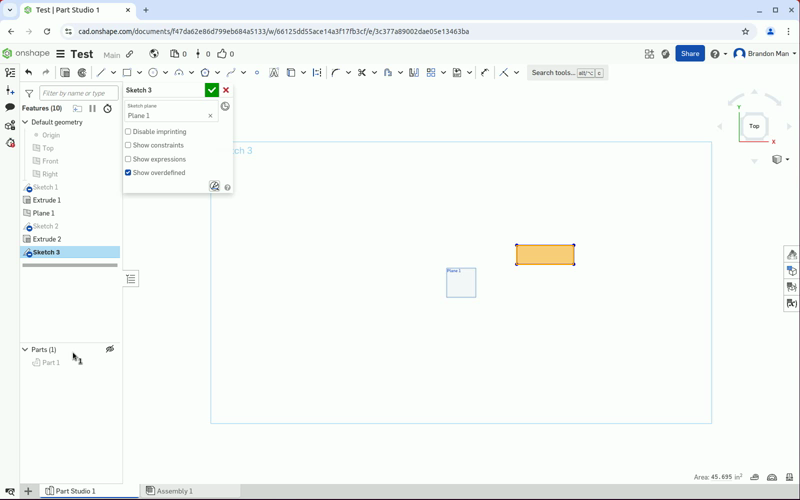
key(shift+y)
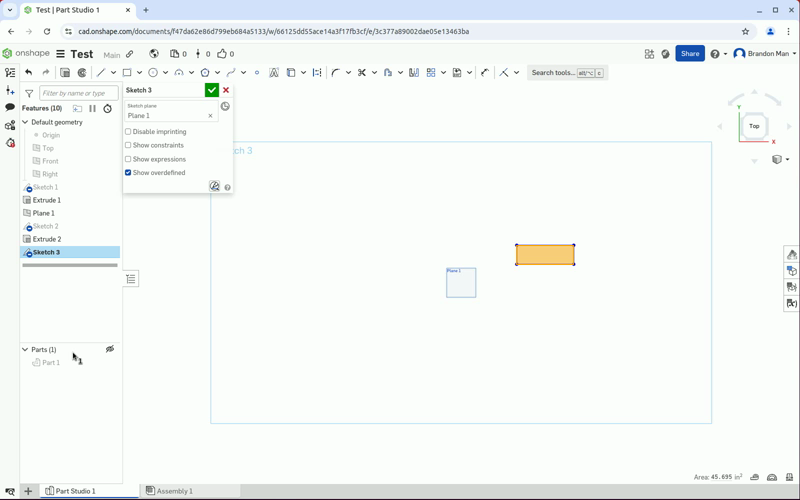
key(shift+e)
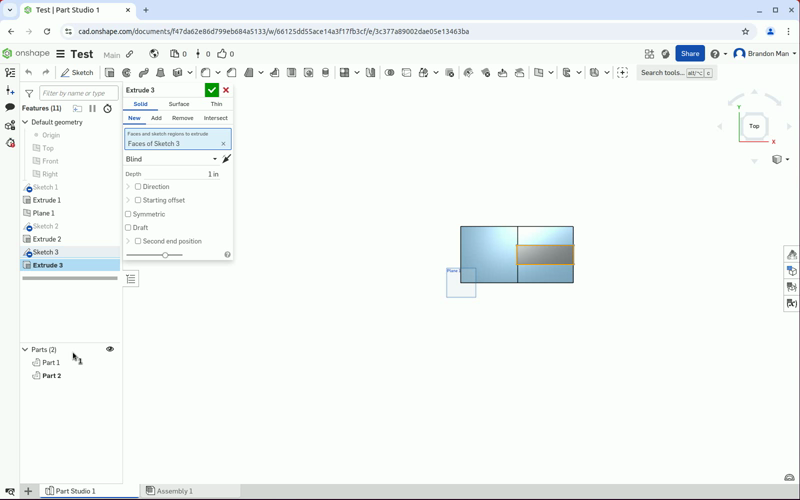
mouse_move(143, 106)
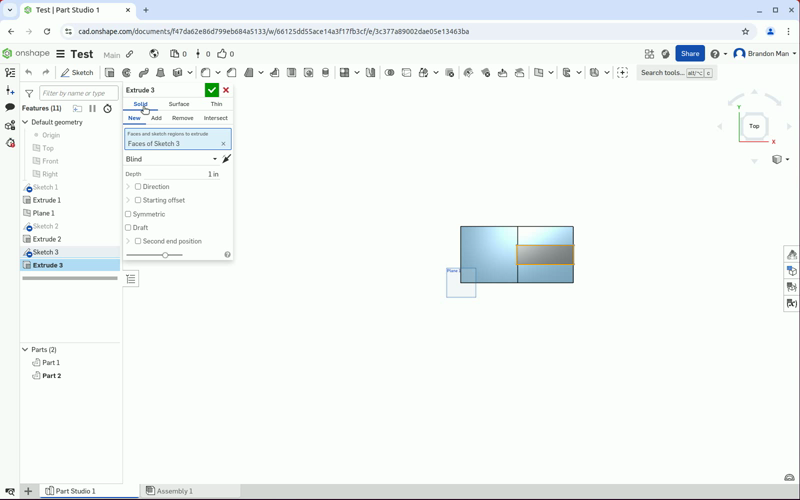
click(143, 106)
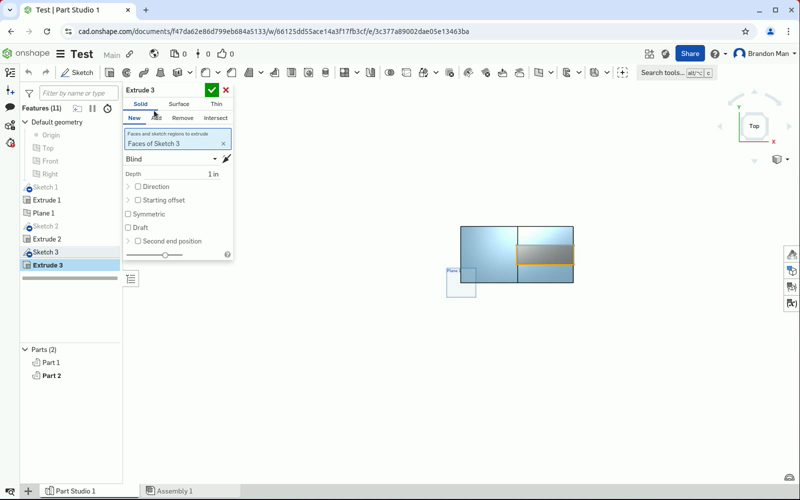
mouse_move(186, 120)
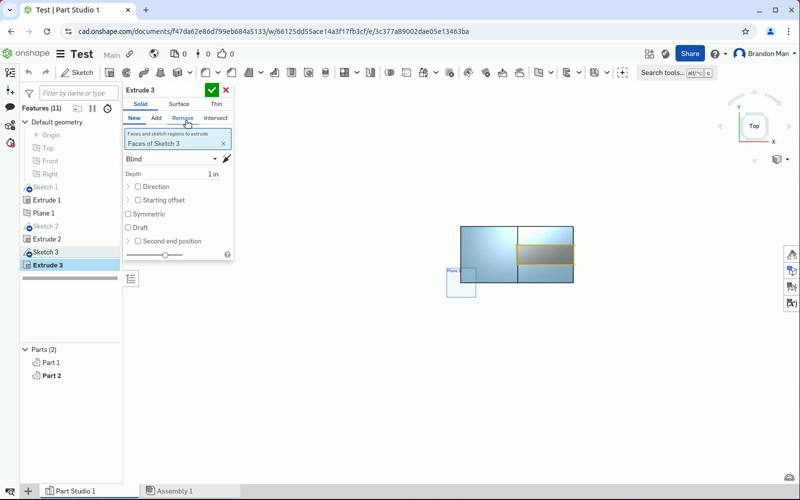
click(186, 120)
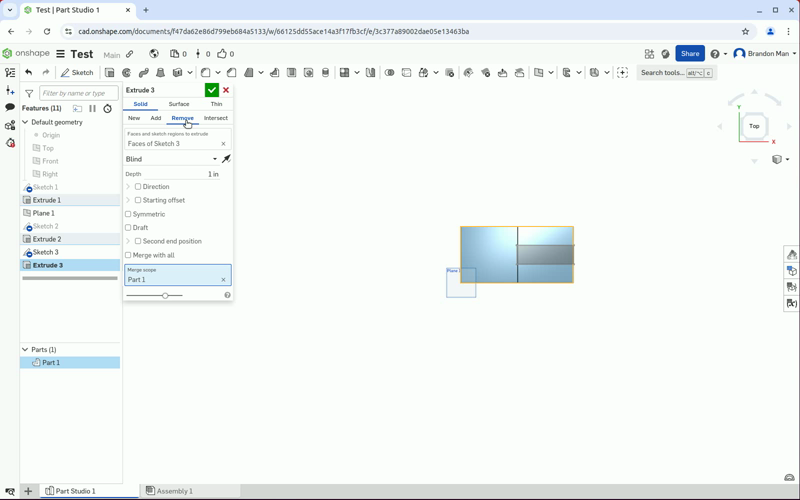
key(tab, 4)
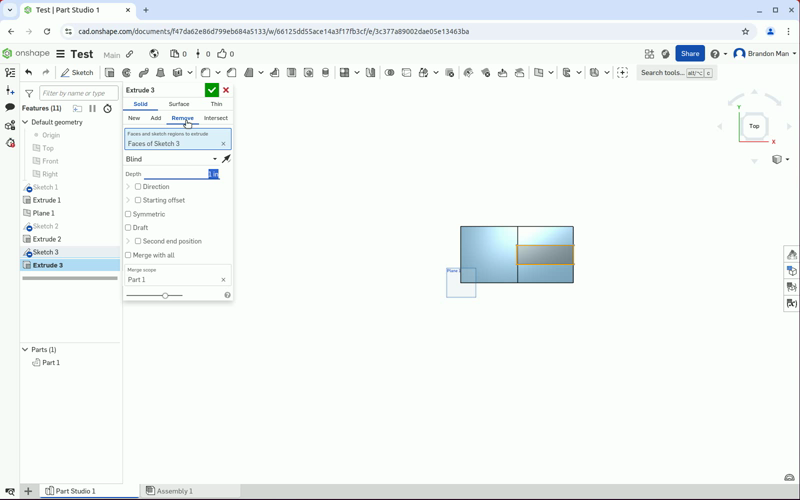
text(3.851)
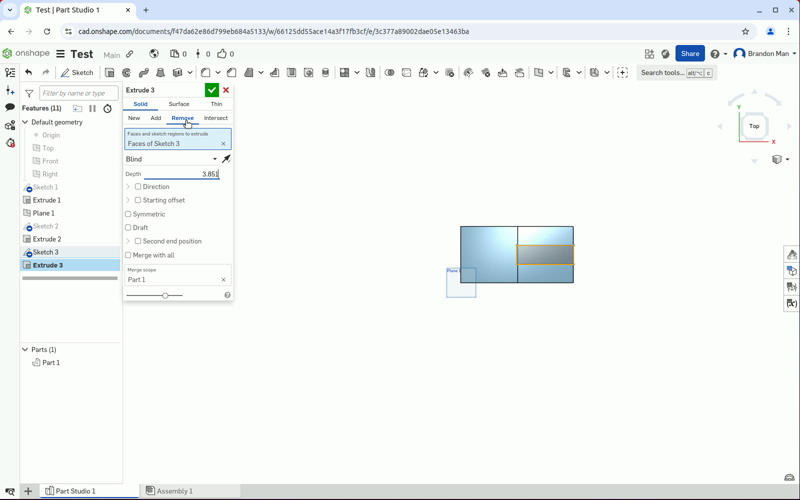
key(tab, 6)
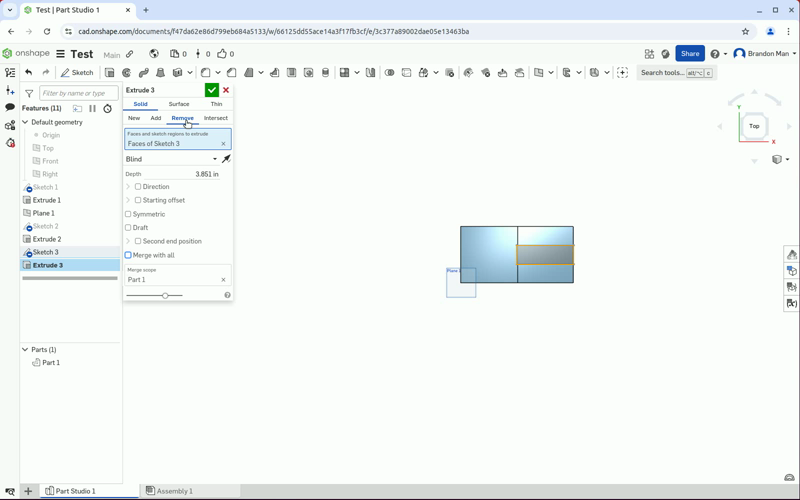
key(space)
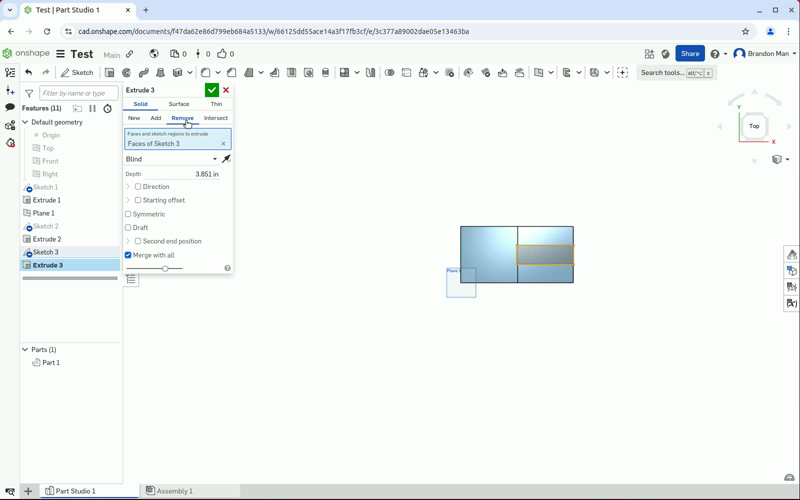
key(enter)
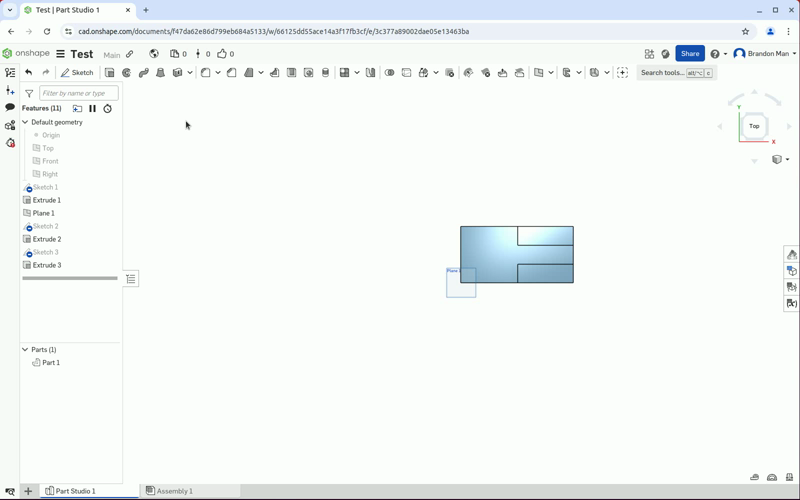
key(shift+h)
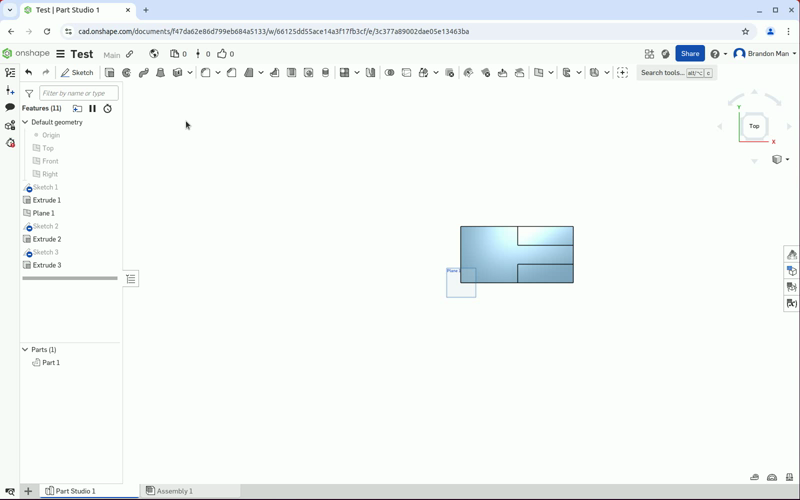
key(shift+h)
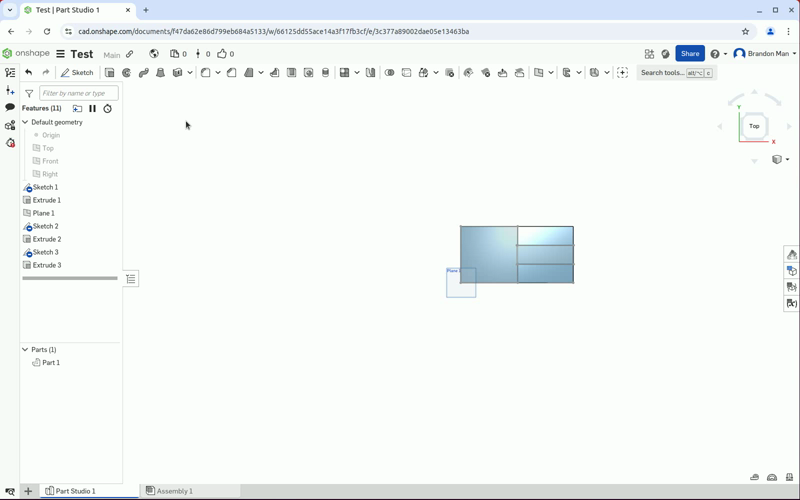
key(shift+7)
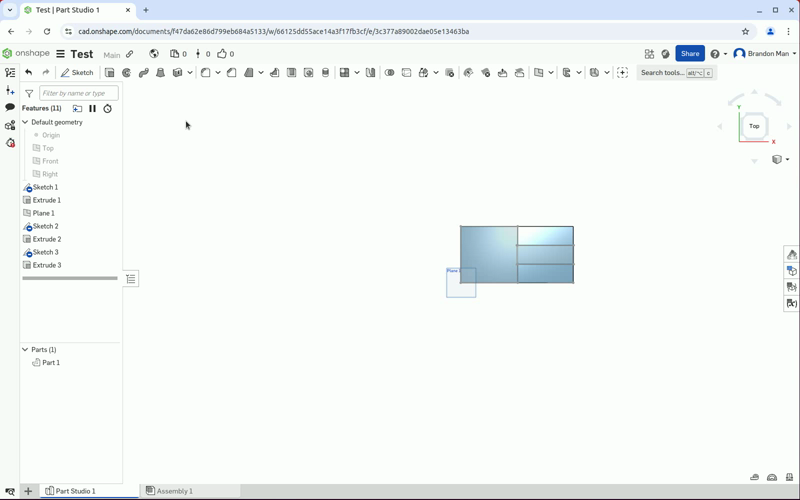
key(up, 3)
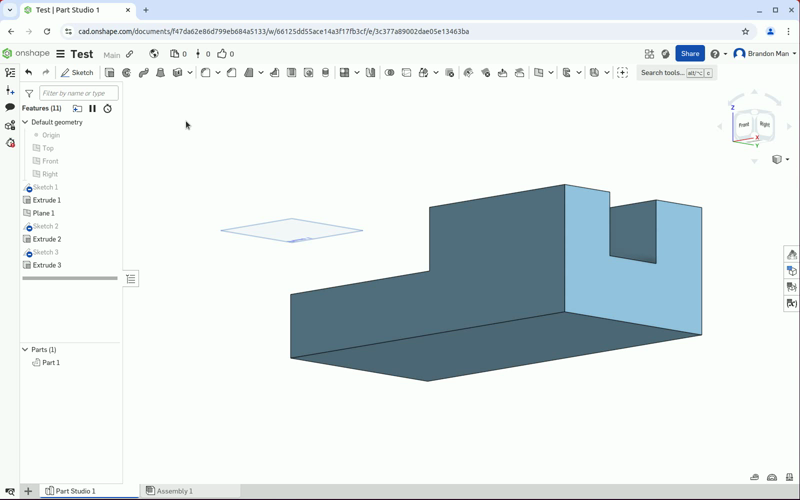
key(left, 3)
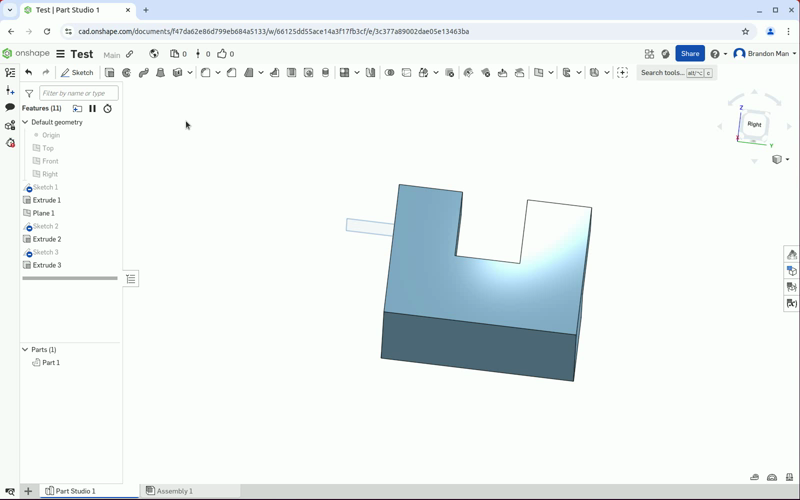
key(right, 3)
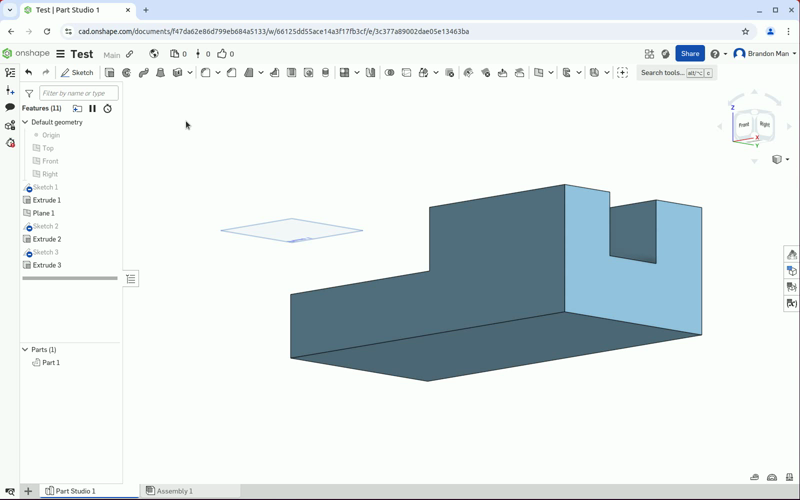
key(down, 3)
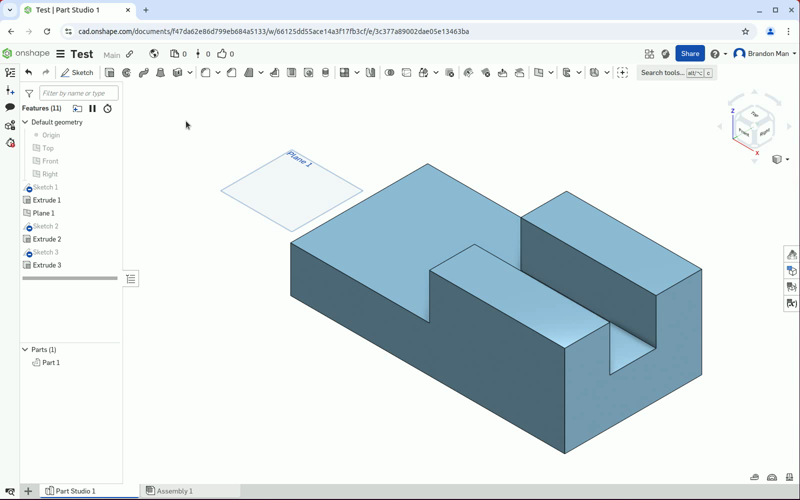
mouse_move(73, 189)
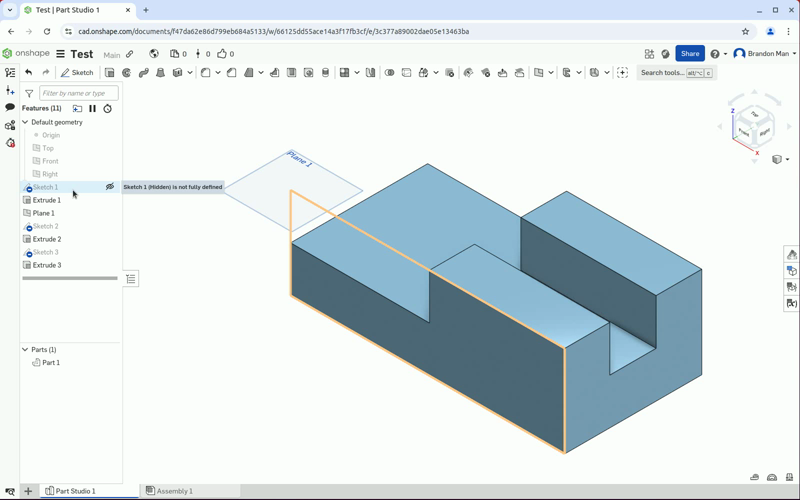
click(73, 189)